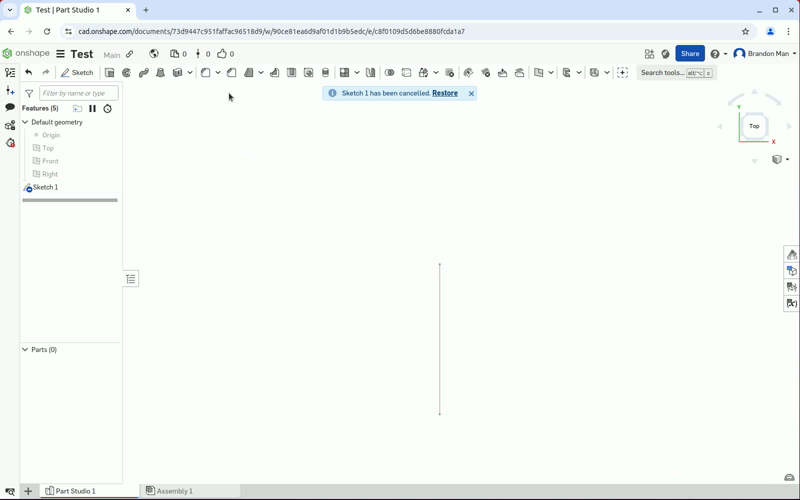
key(shift+h)
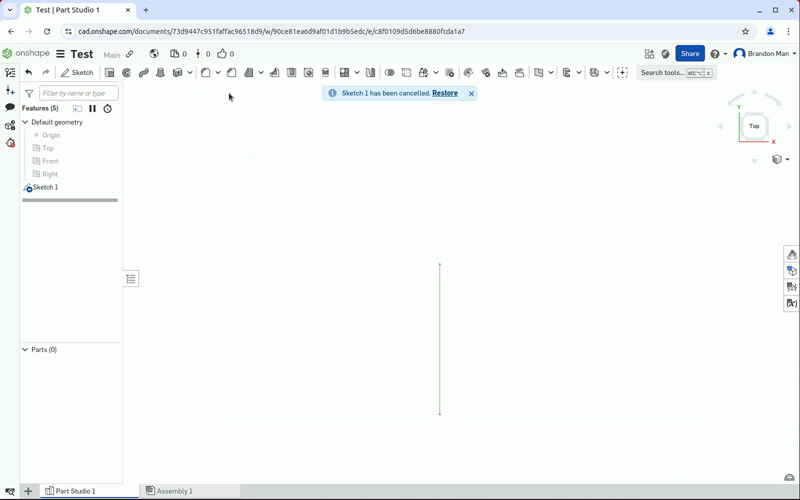
key(shift+s)
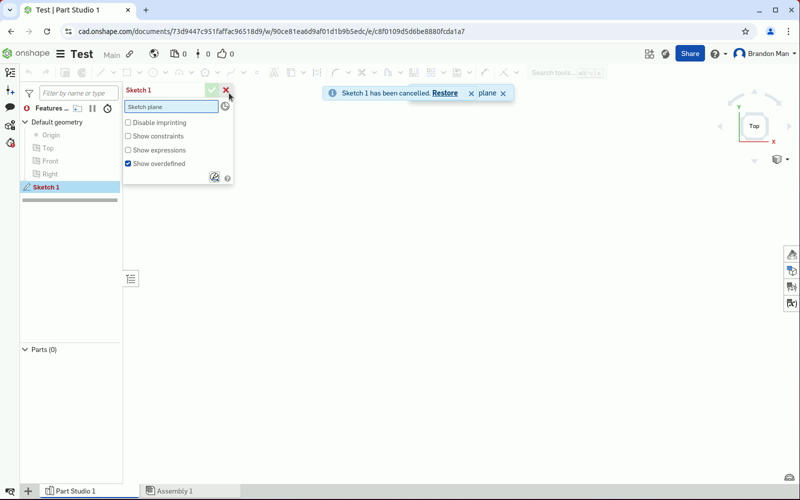
mouse_move(73, 150)
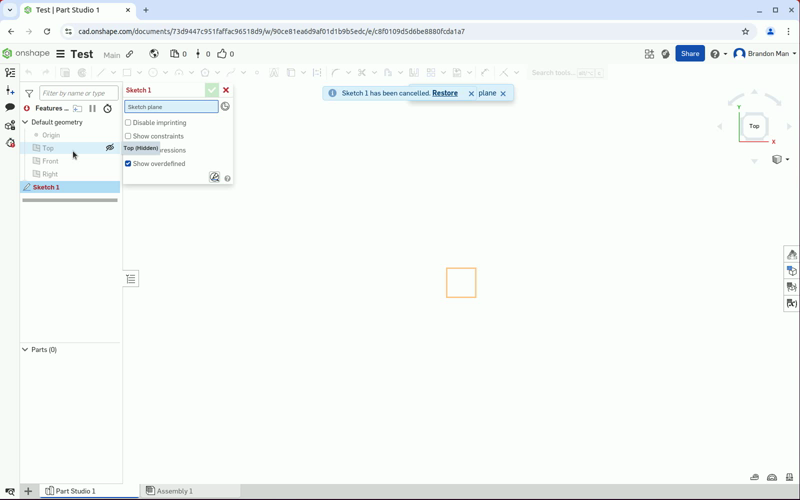
click(73, 150)
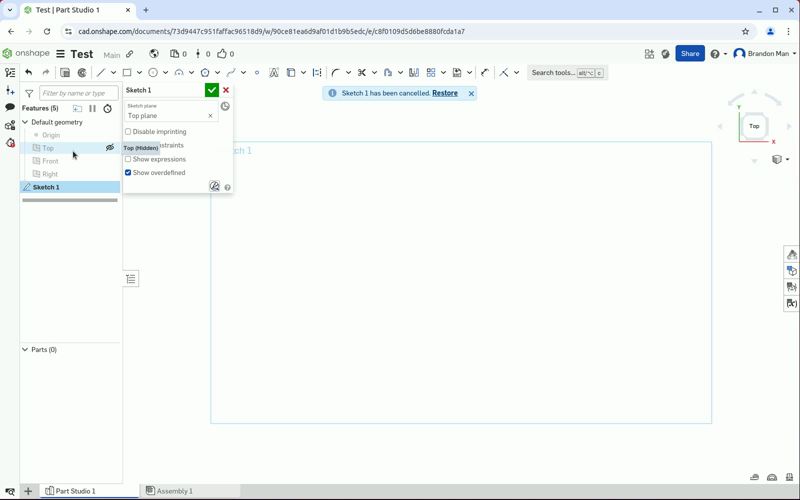
mouse_move(73, 352)
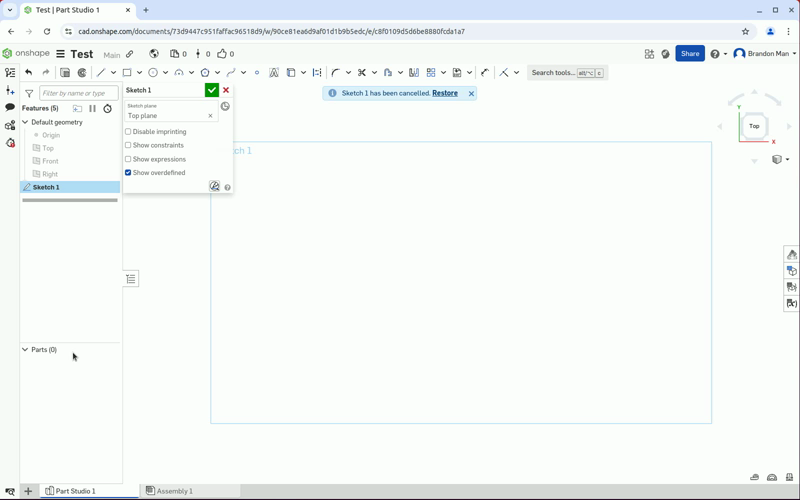
key(y)
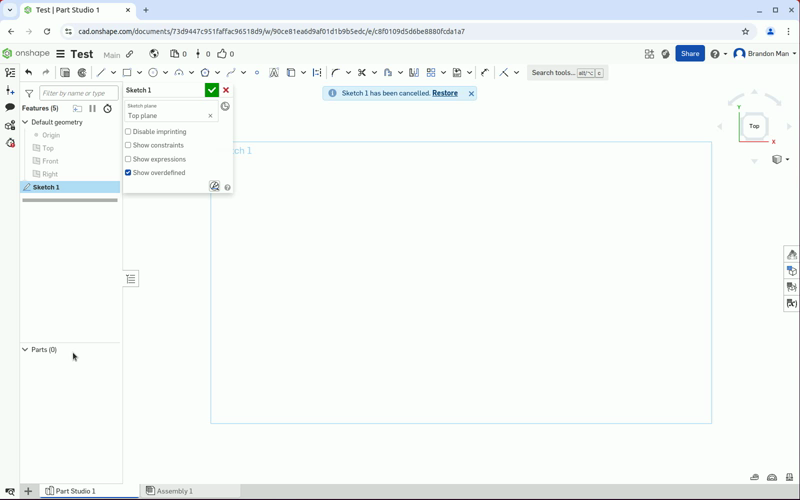
key(c)
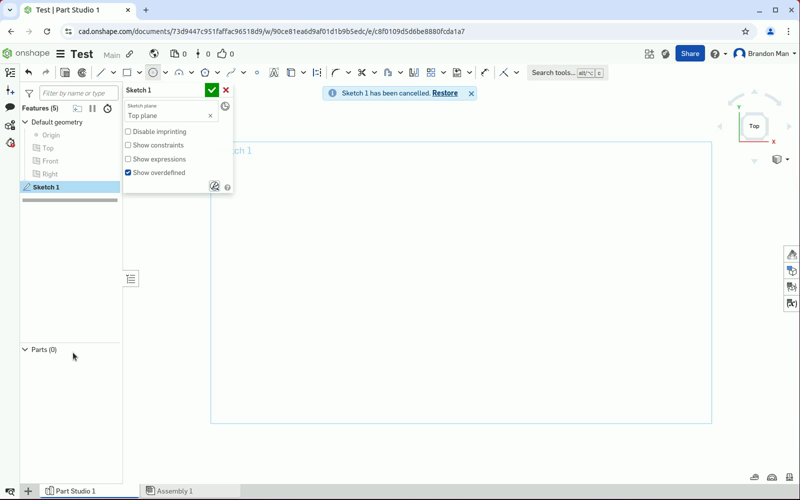
key_down(shift)
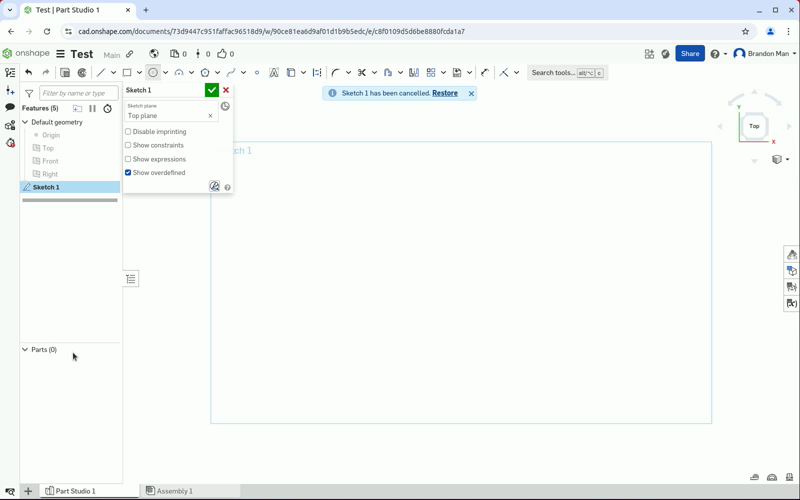
mouse_move(461, 282)
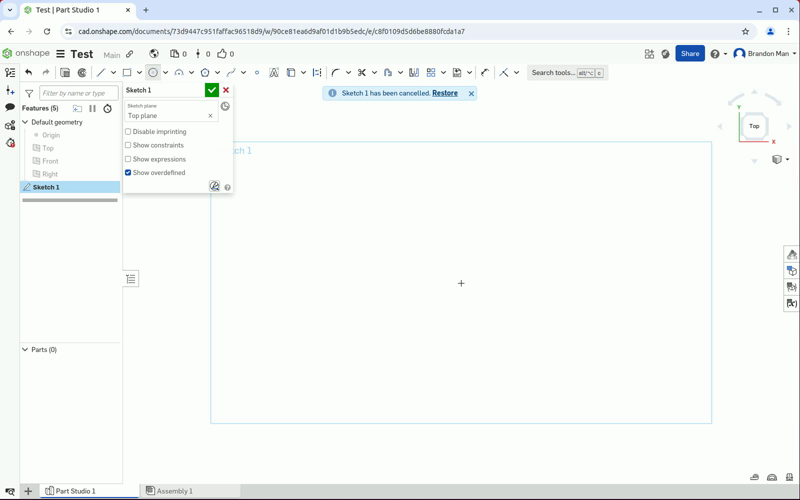
click(461, 282)
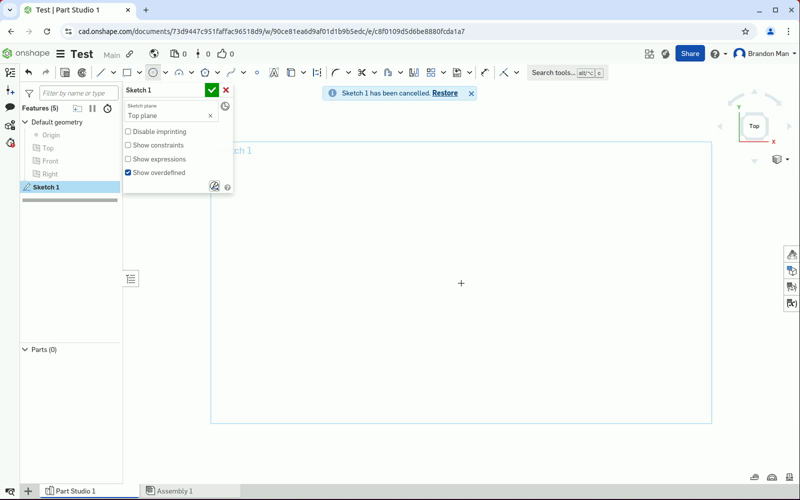
key_up(shift)
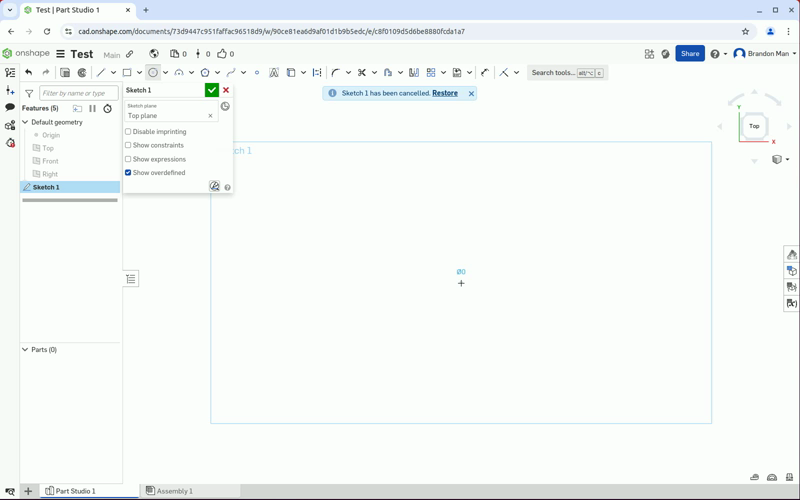
mouse_move(487, 282)
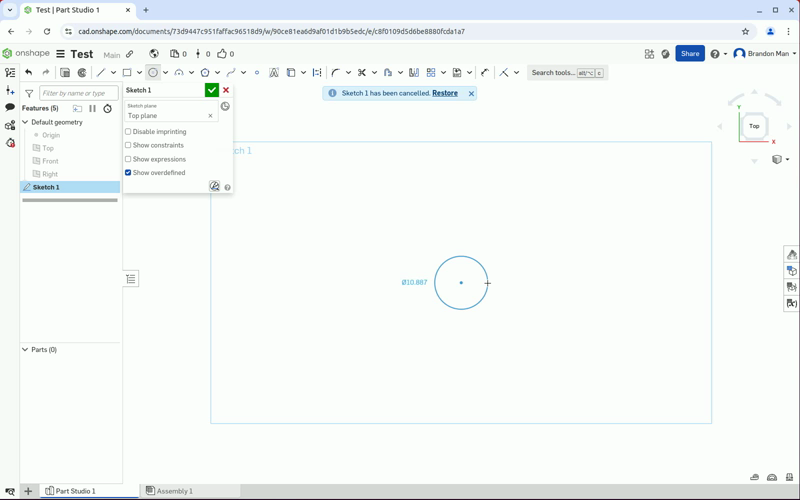
click(487, 282)
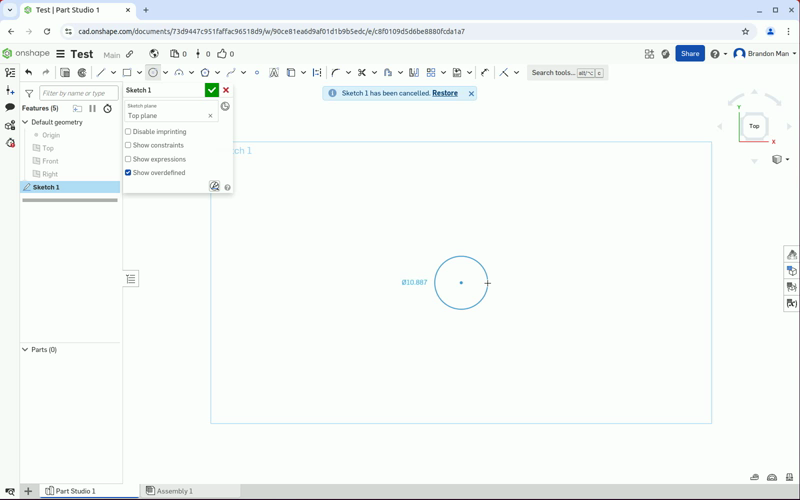
key(esc)
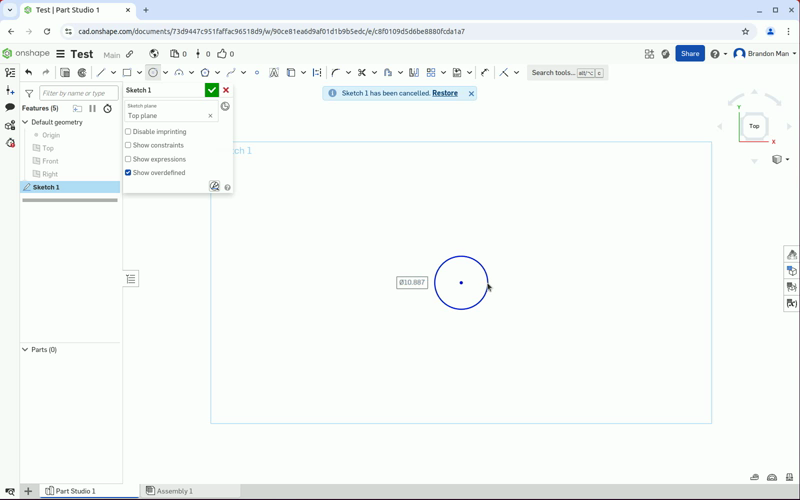
key(c)
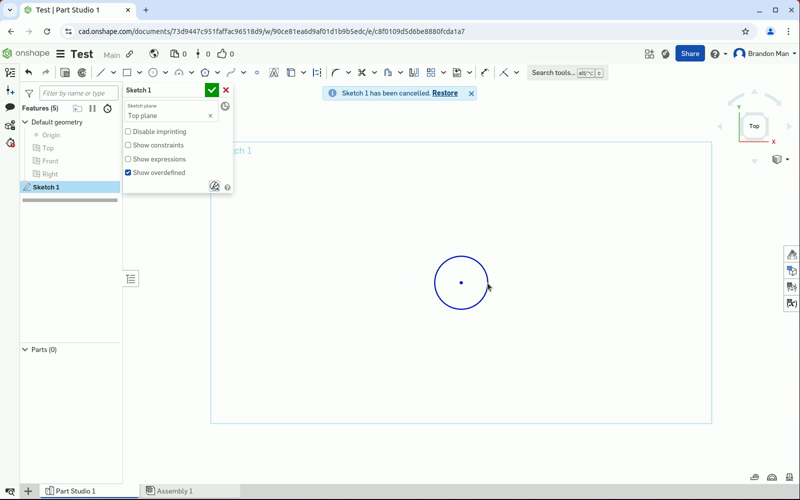
key_down(shift)
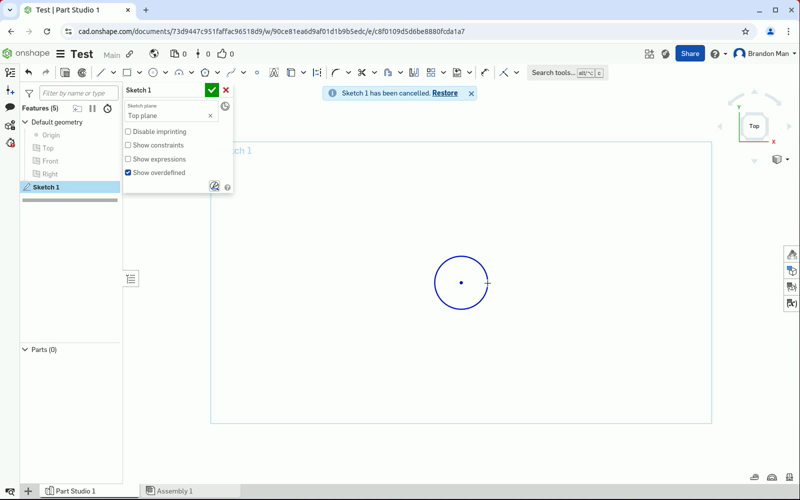
mouse_move(461, 282)
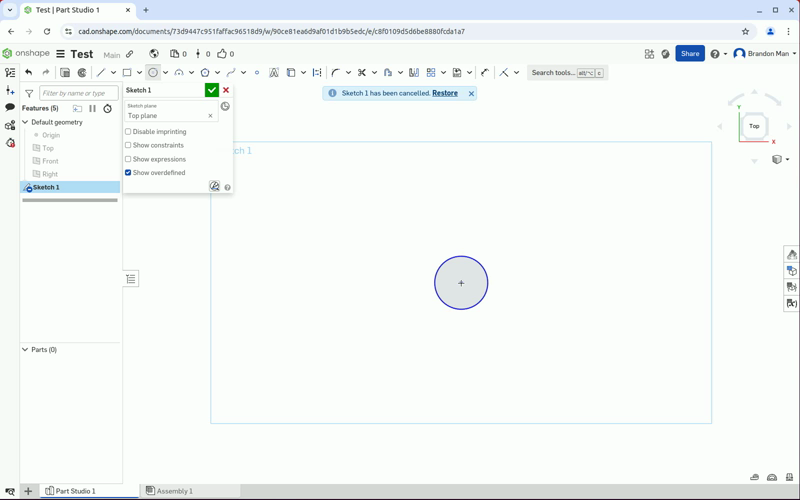
click(461, 282)
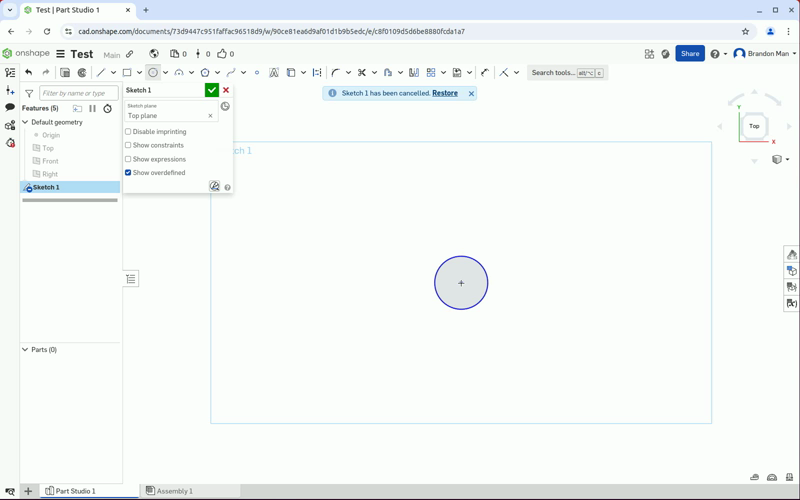
key_up(shift)
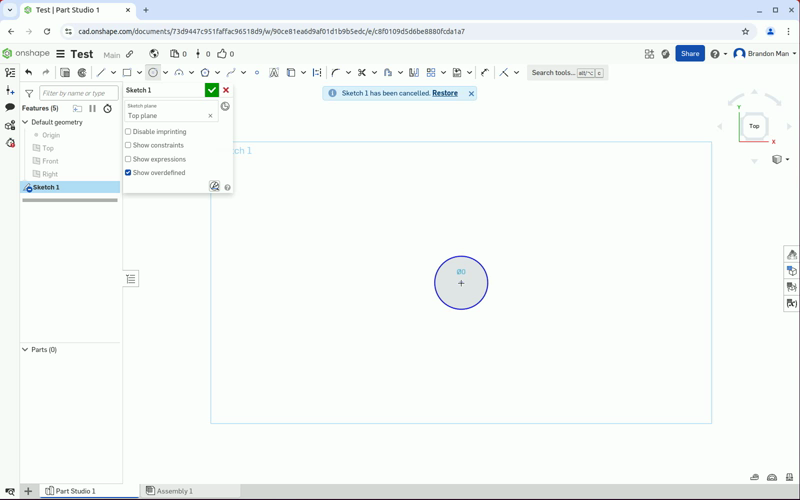
mouse_move(475, 282)
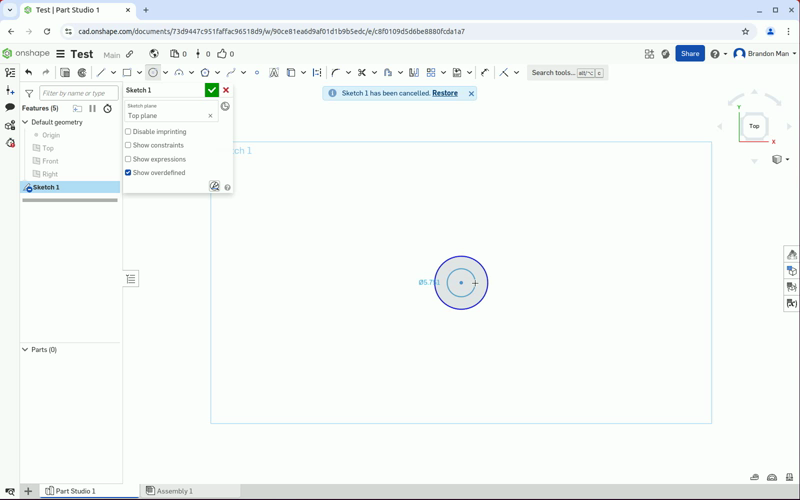
click(475, 282)
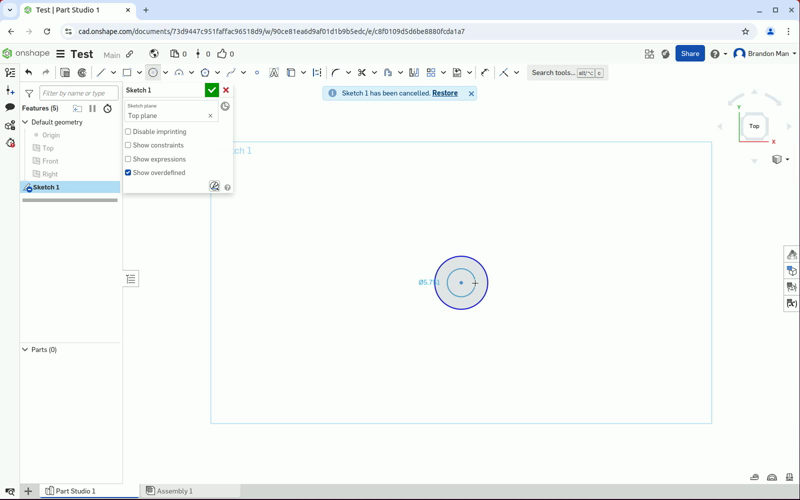
key(esc)
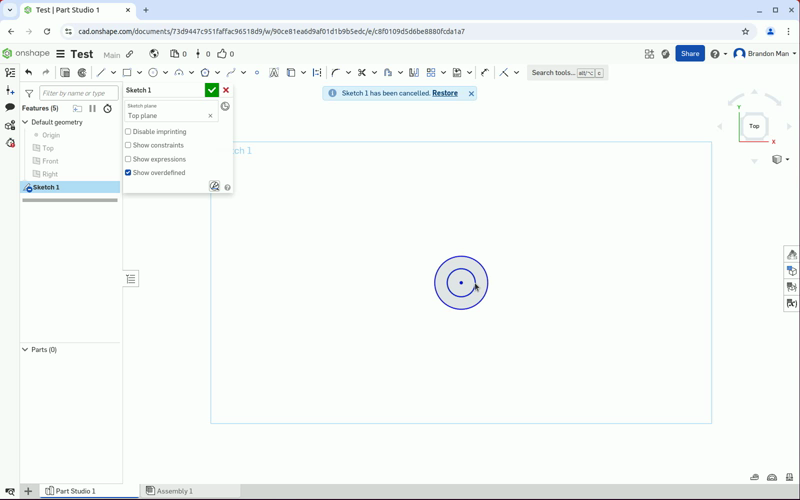
mouse_move(441, 274)
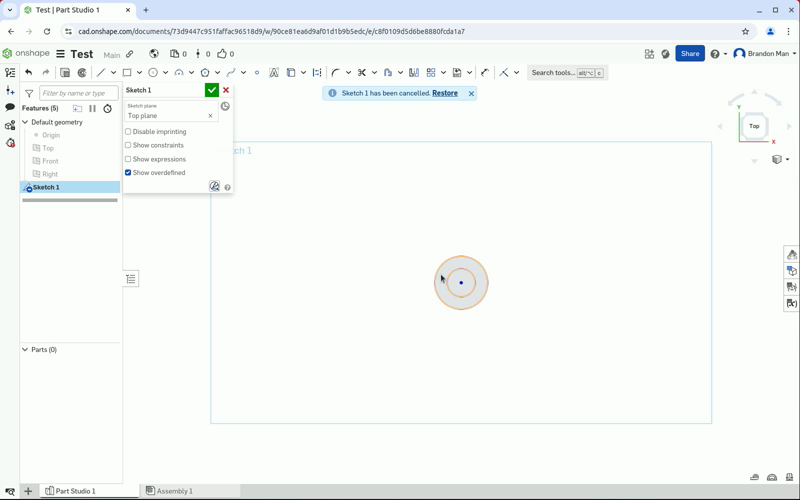
scroll(6)
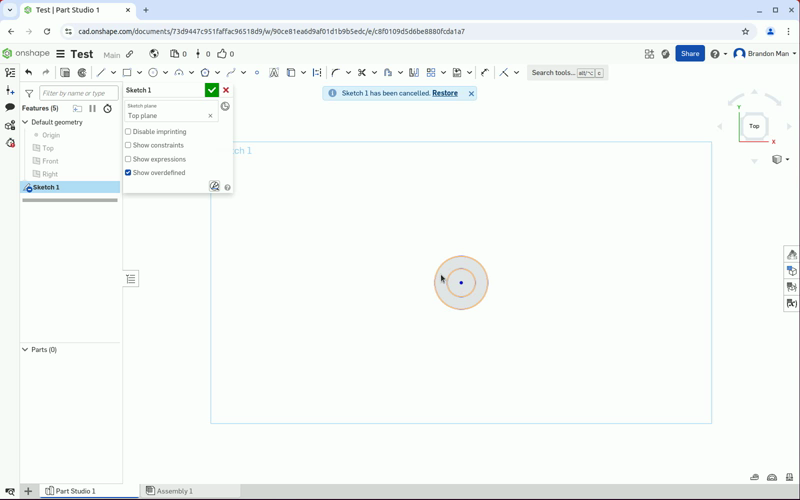
scroll(6)
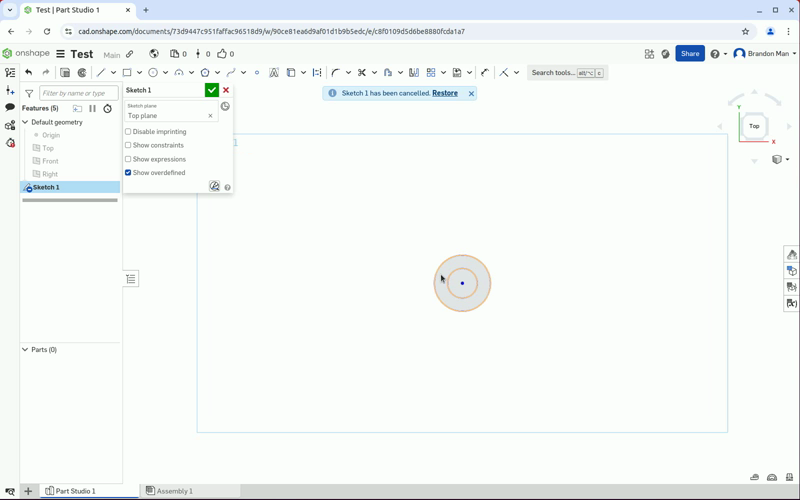
scroll(6)
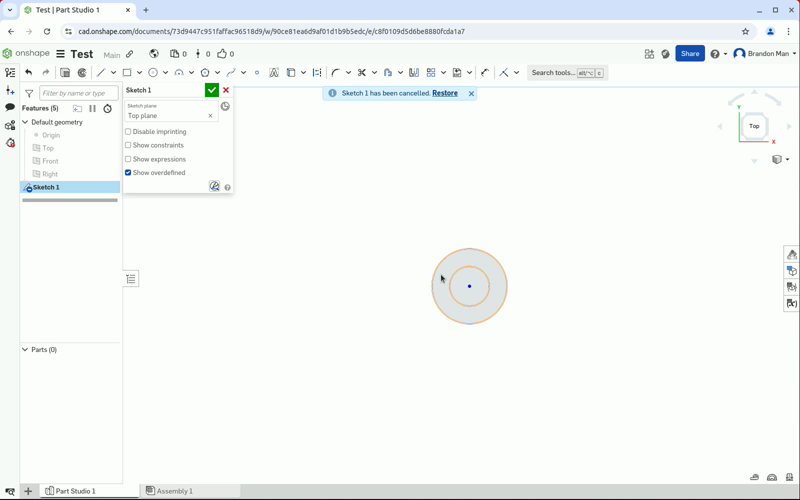
scroll(6)
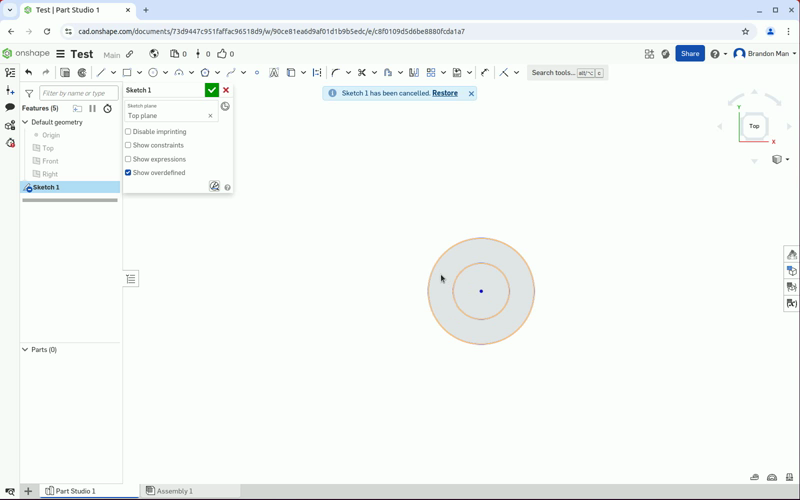
scroll(6)
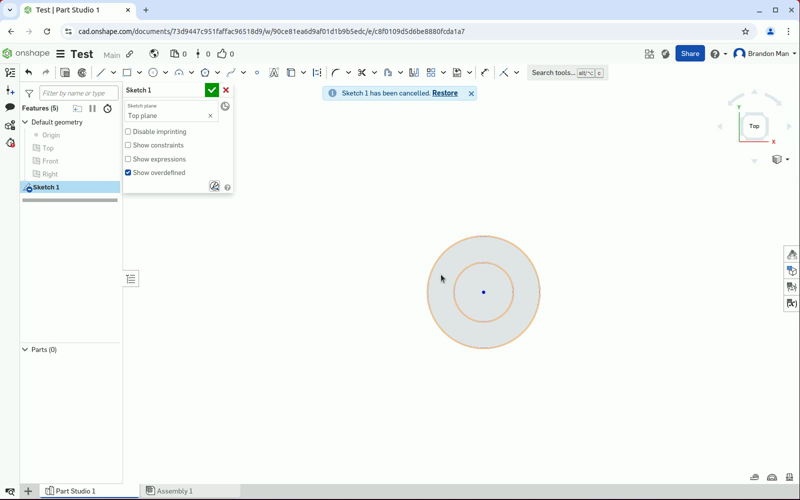
scroll(6)
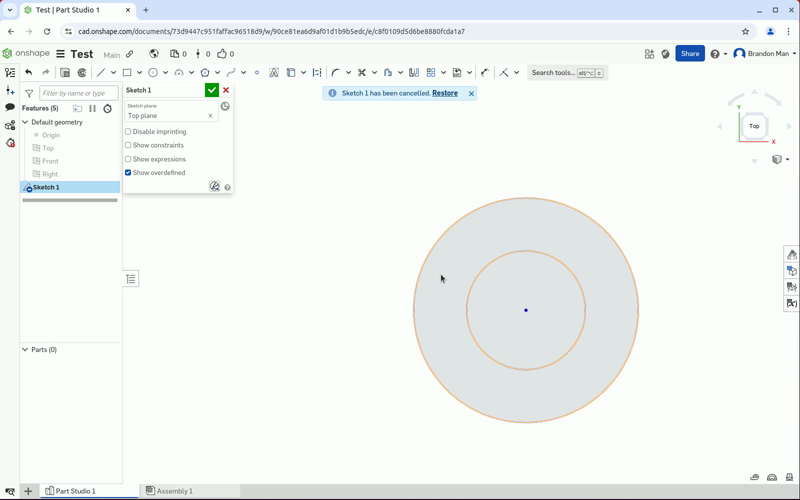
scroll(6)
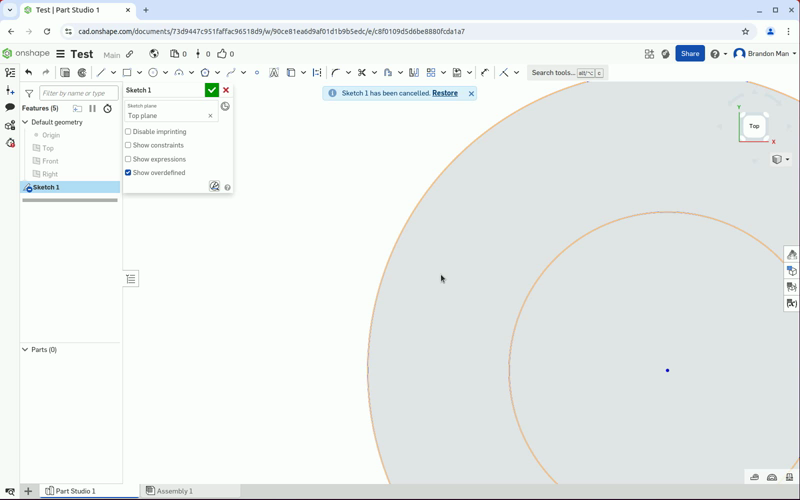
click(441, 274)
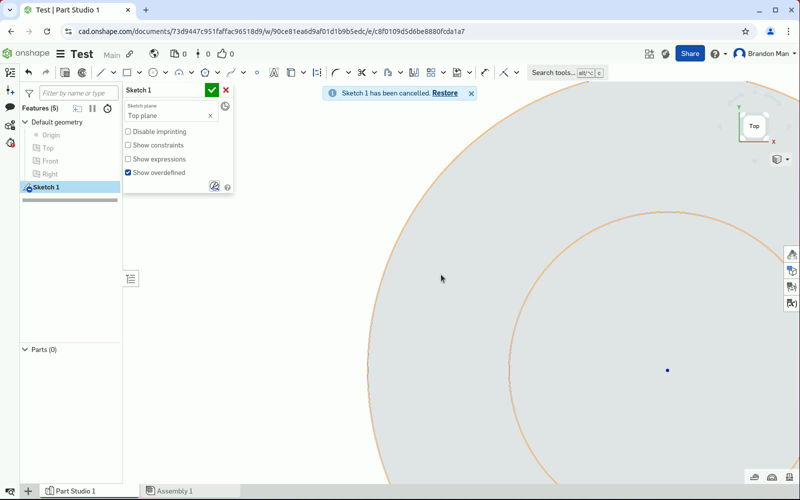
scroll(-6)
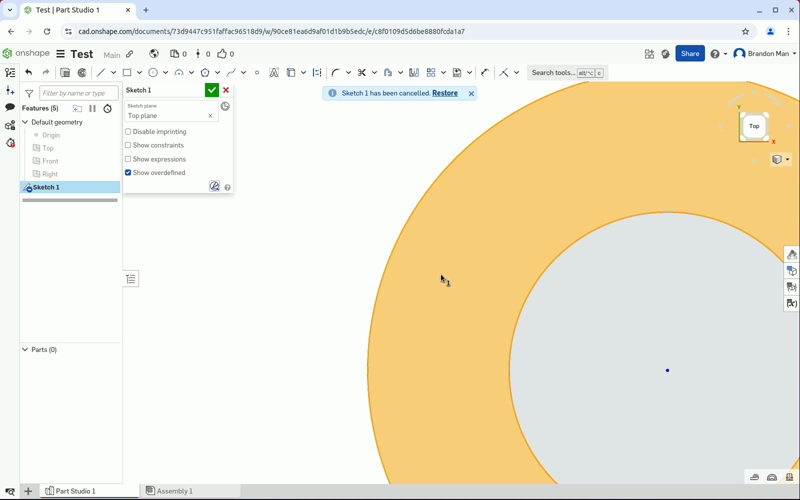
scroll(-6)
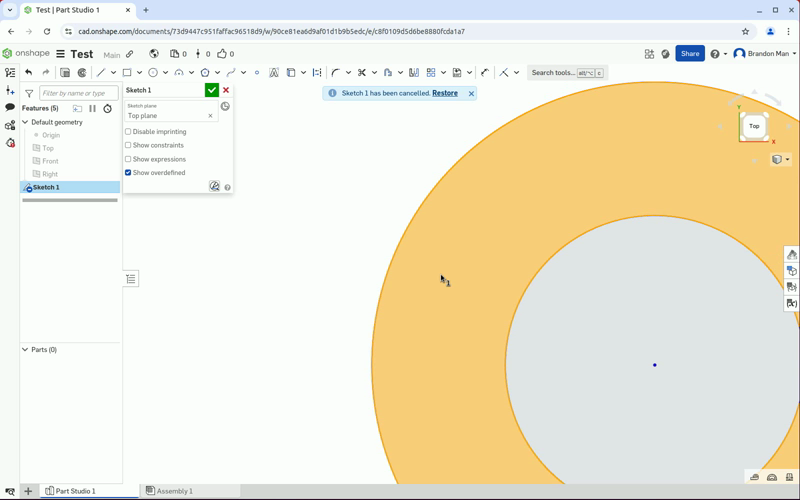
scroll(-6)
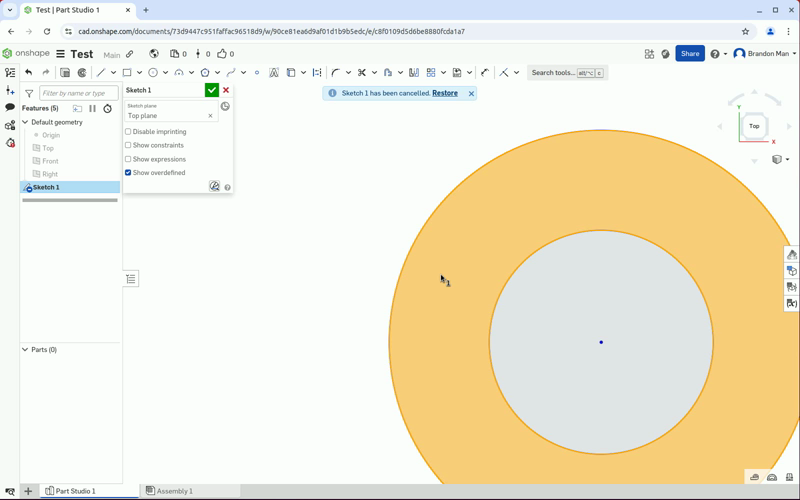
scroll(-6)
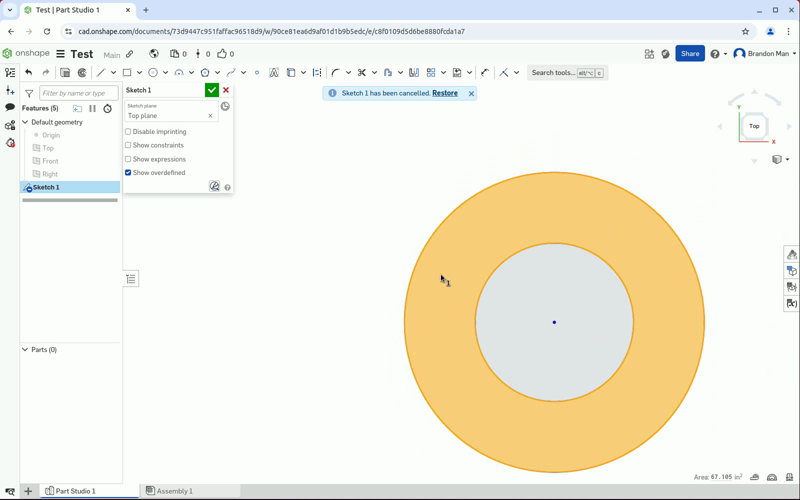
scroll(-6)
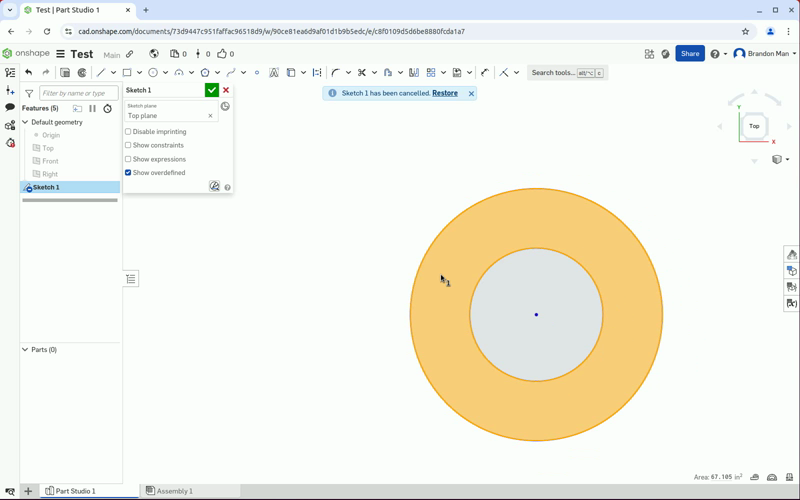
scroll(-6)
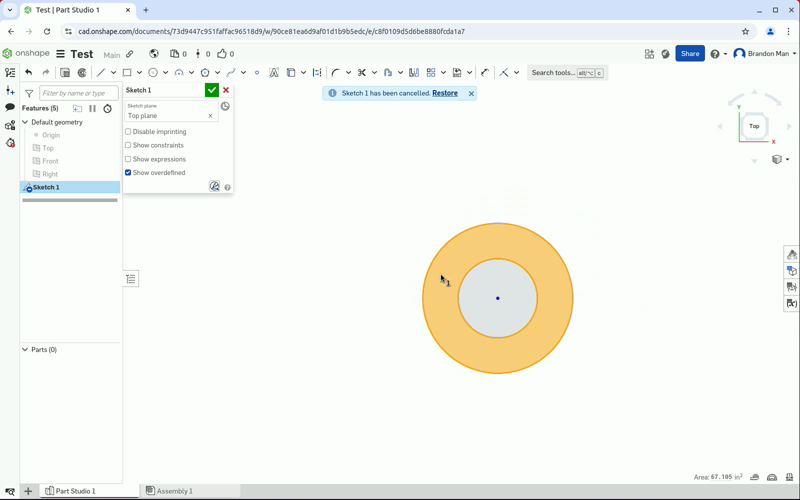
scroll(-6)
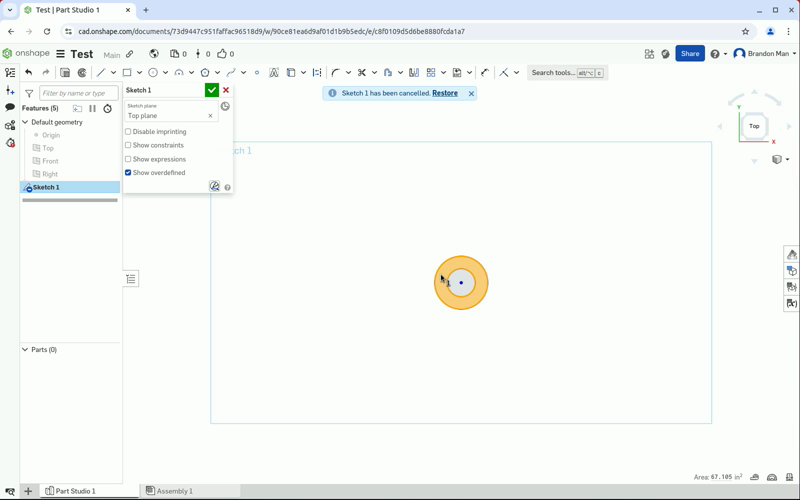
mouse_move(73, 352)
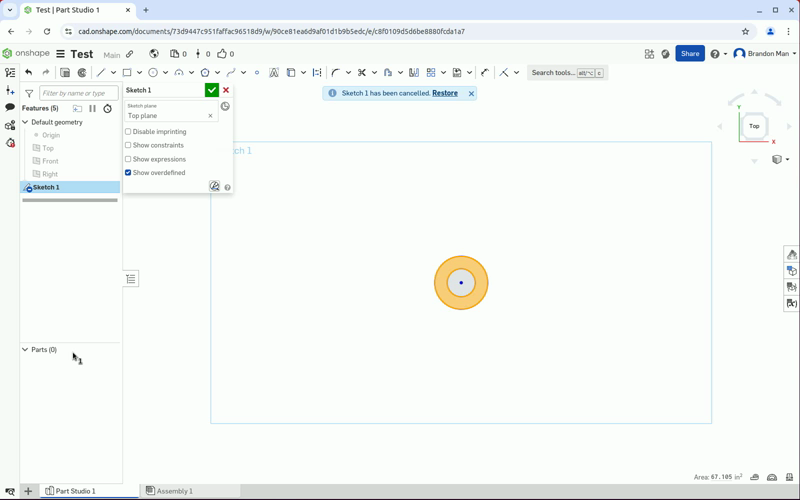
key(shift+y)
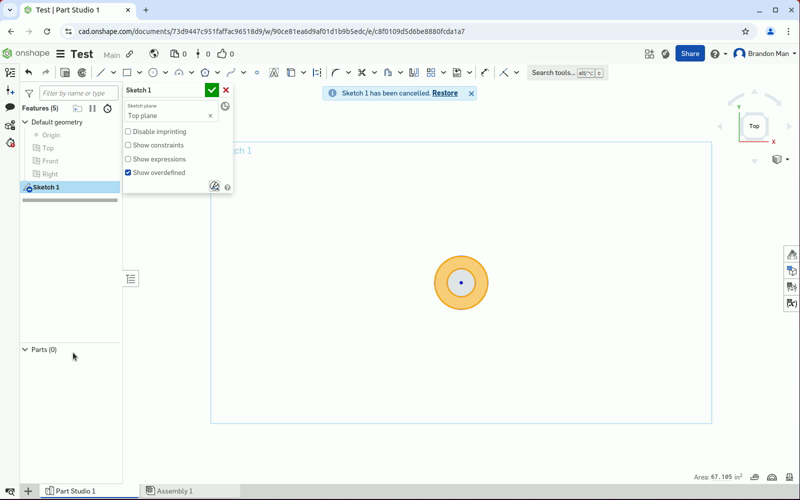
key(shift+e)
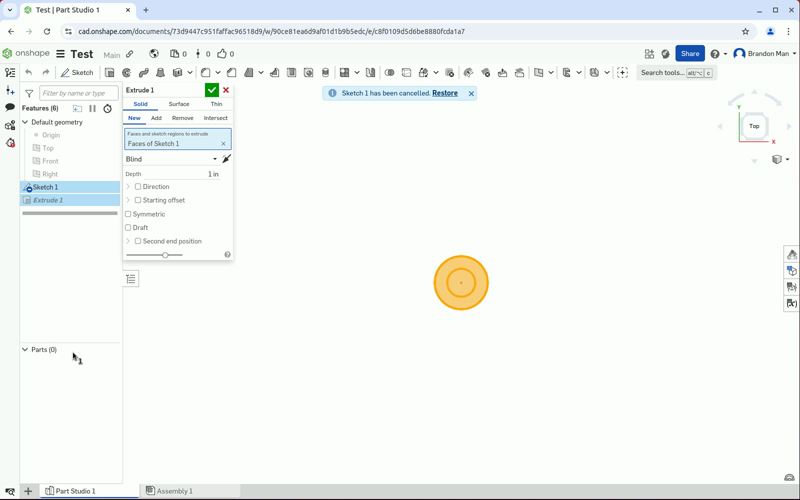
mouse_move(143, 106)
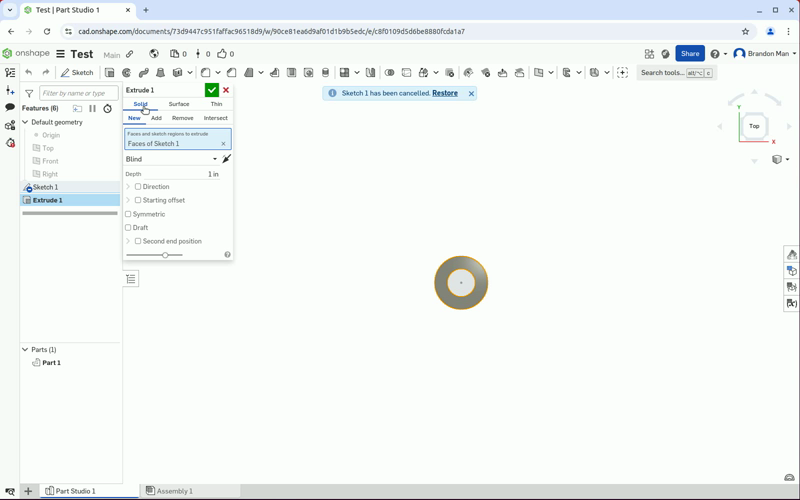
click(143, 106)
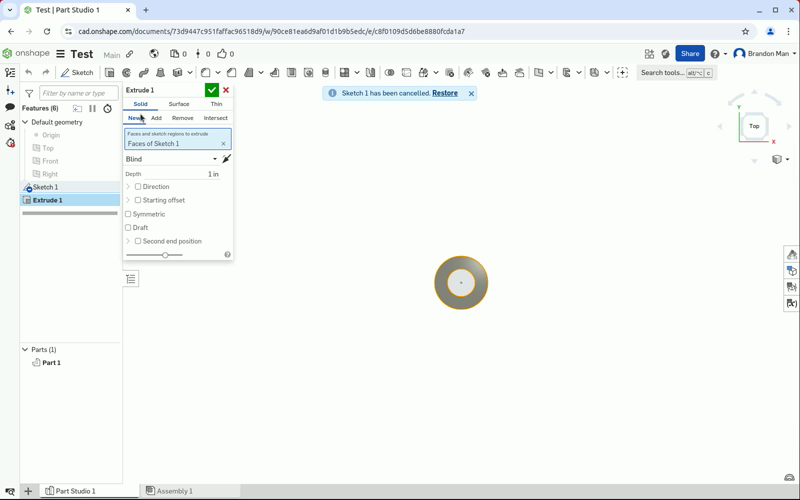
mouse_move(137, 120)
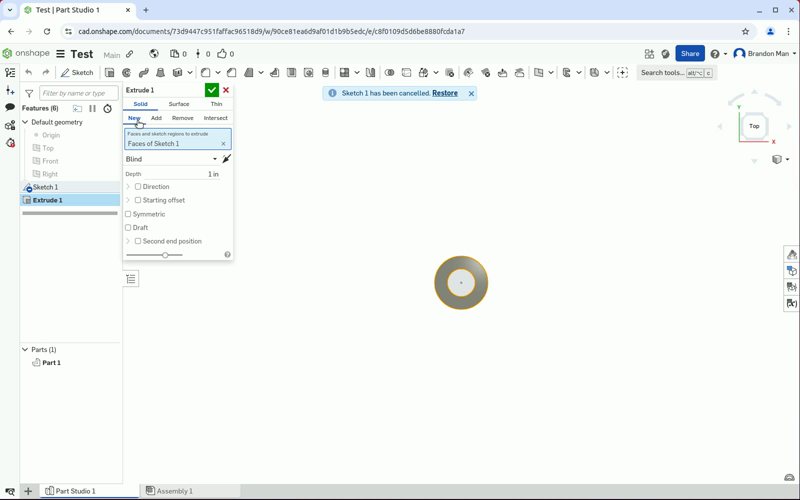
click(137, 120)
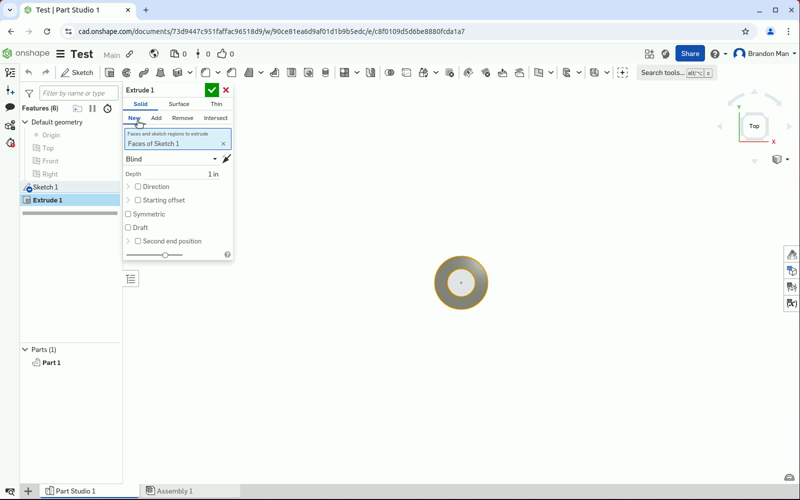
key(tab, 4)
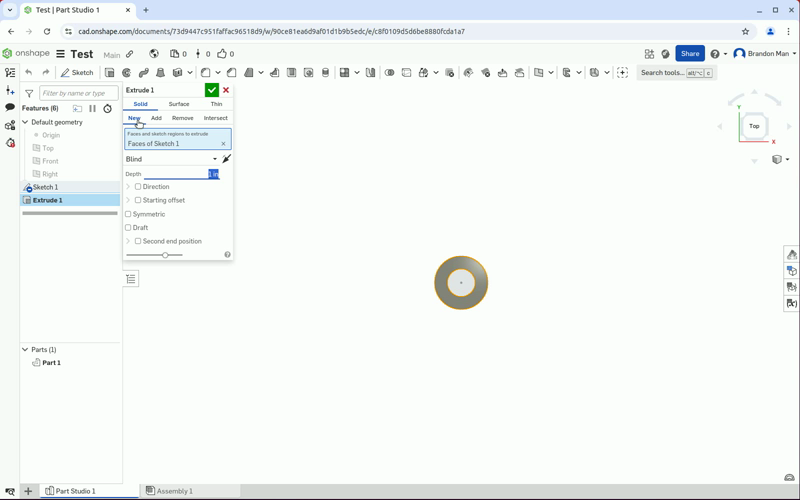
text(8.184)
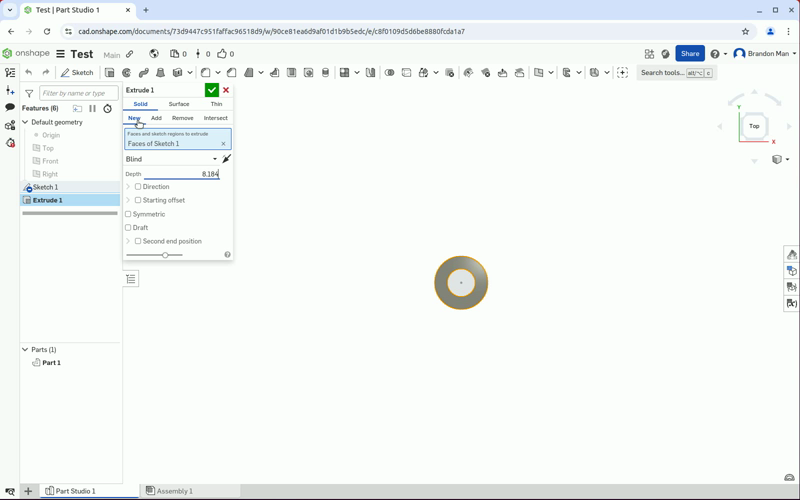
key(tab, 3)
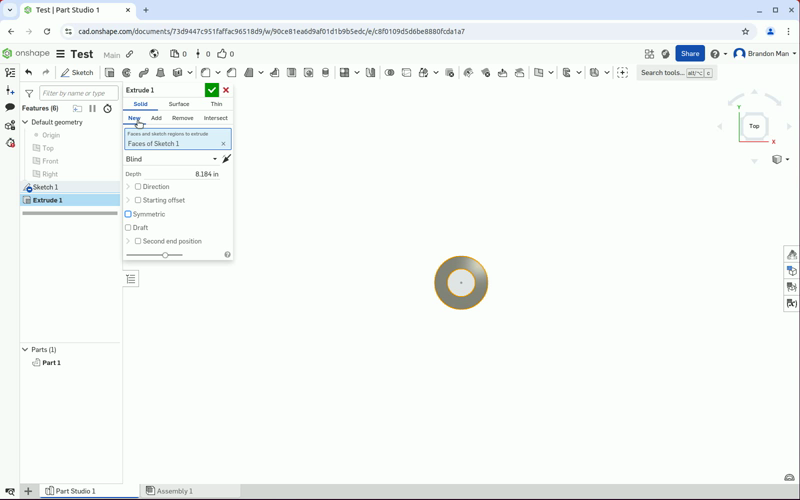
key(space)
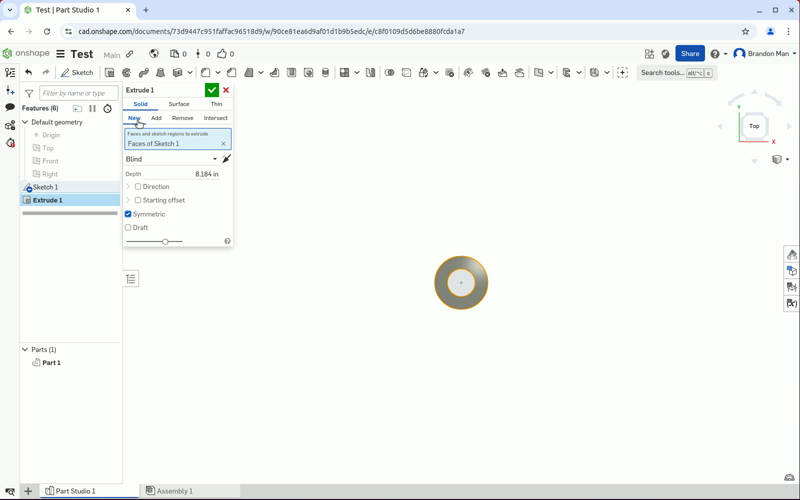
key(enter)
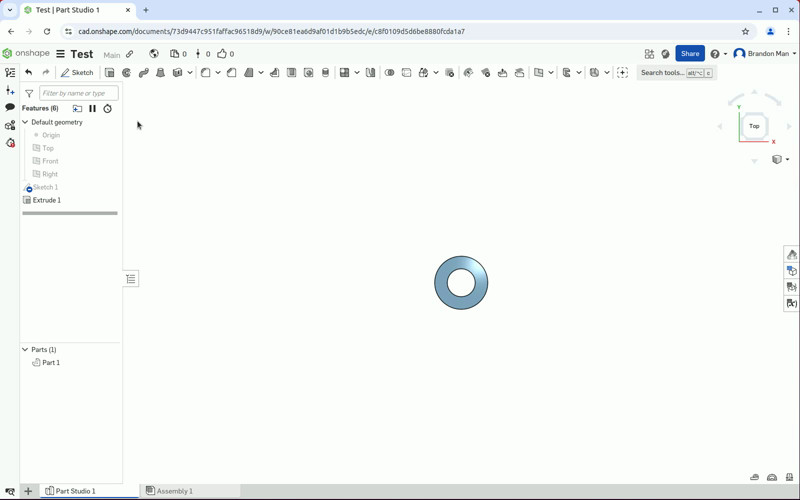
key(shift+h)
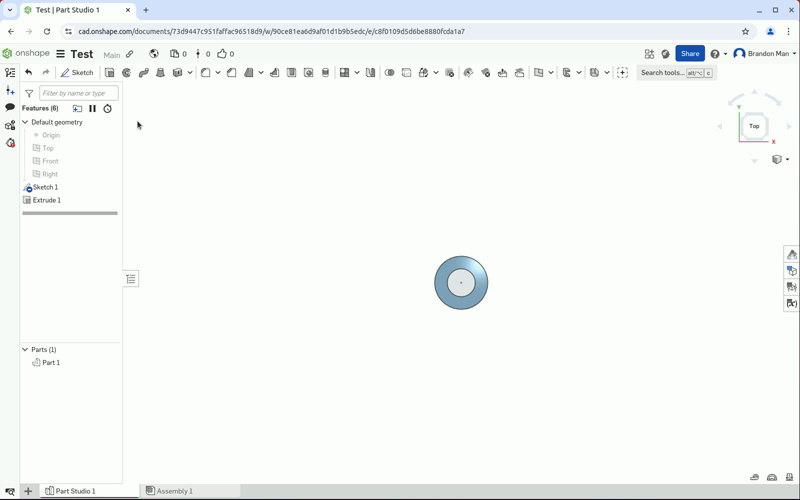
key(shift+h)
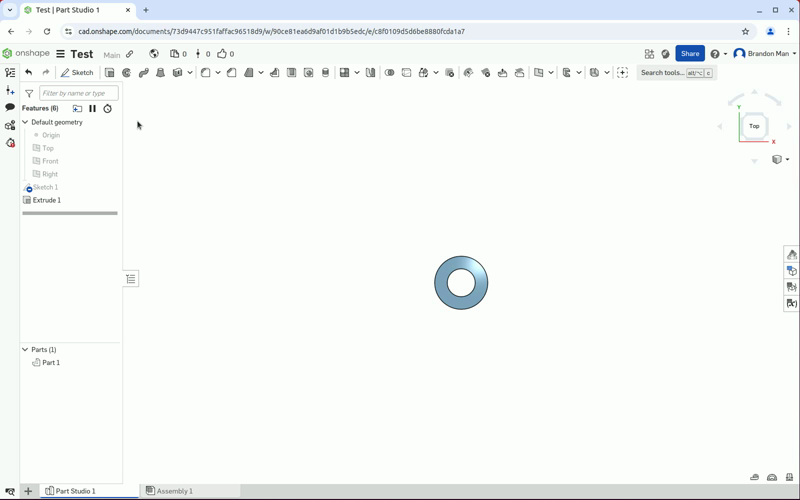
mouse_move(73, 189)
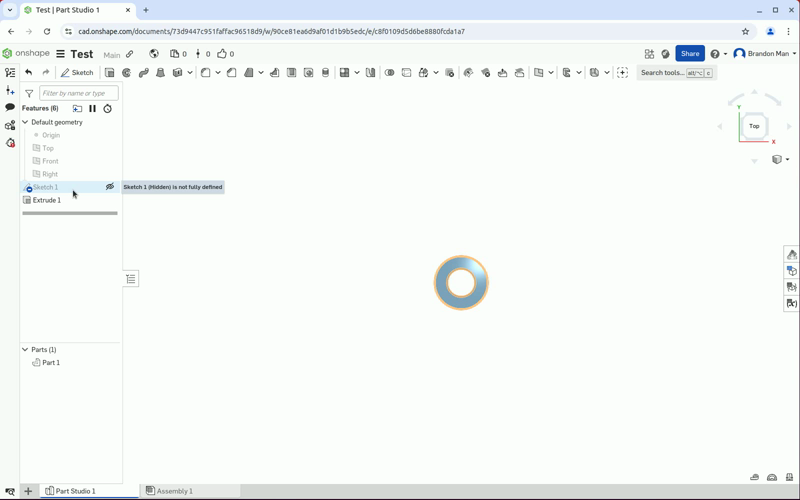
click(73, 189)
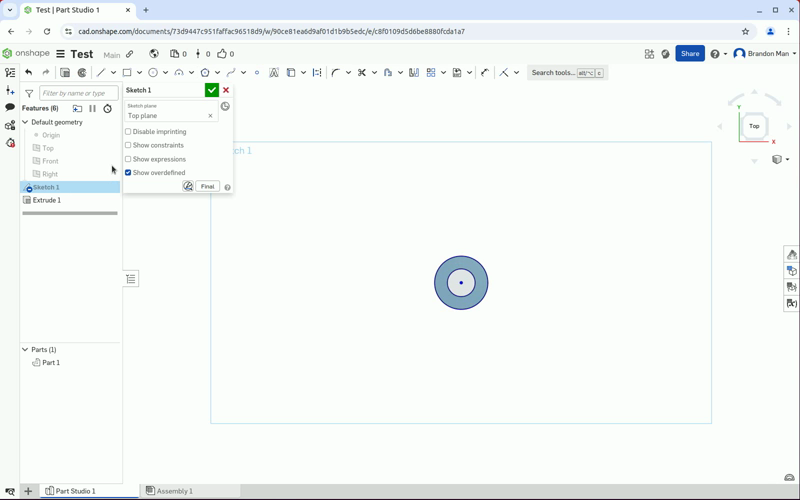
mouse_move(229, 92)
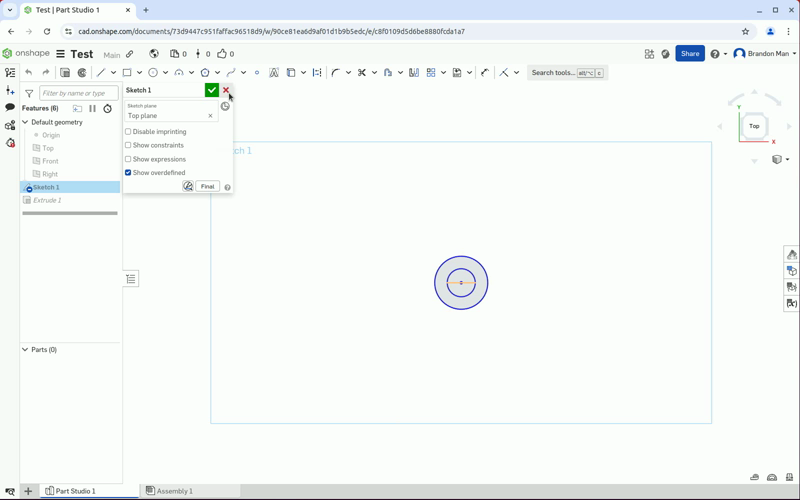
click(229, 92)
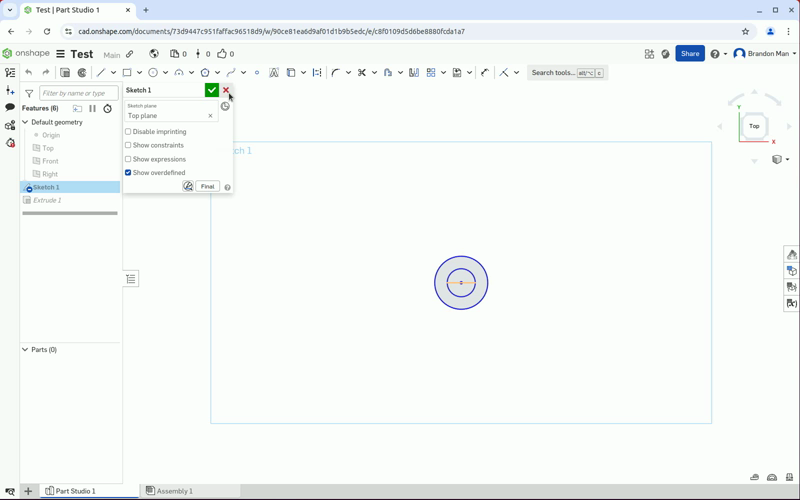
key(shift+s)
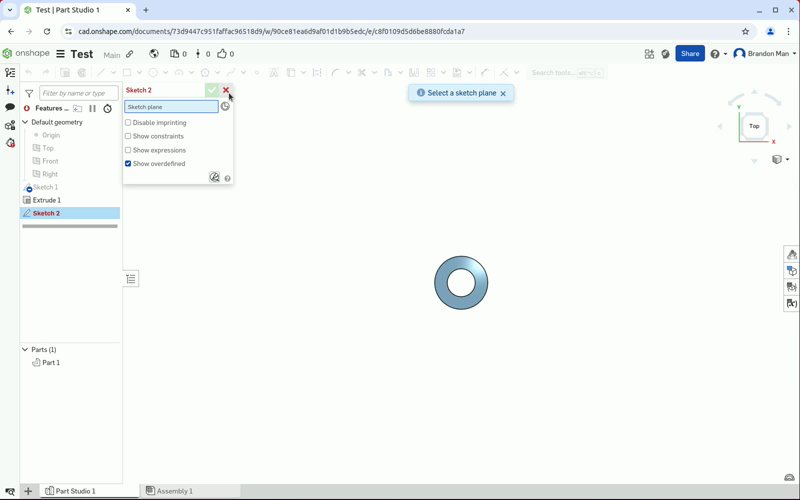
mouse_move(73, 150)
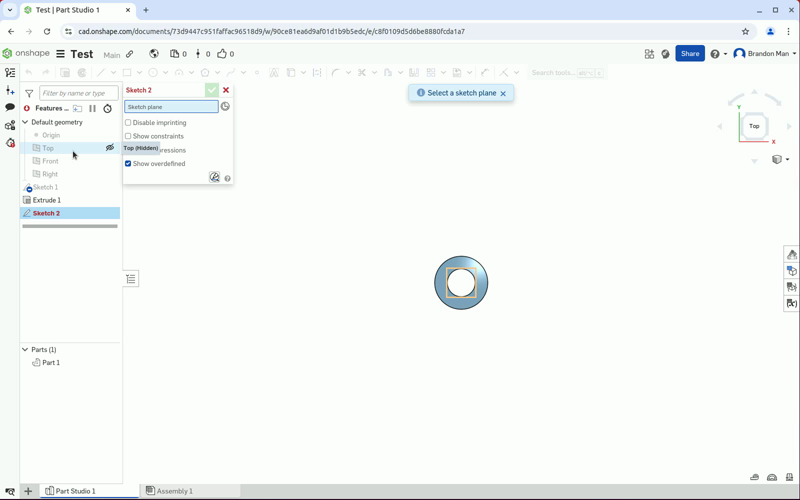
click(73, 150)
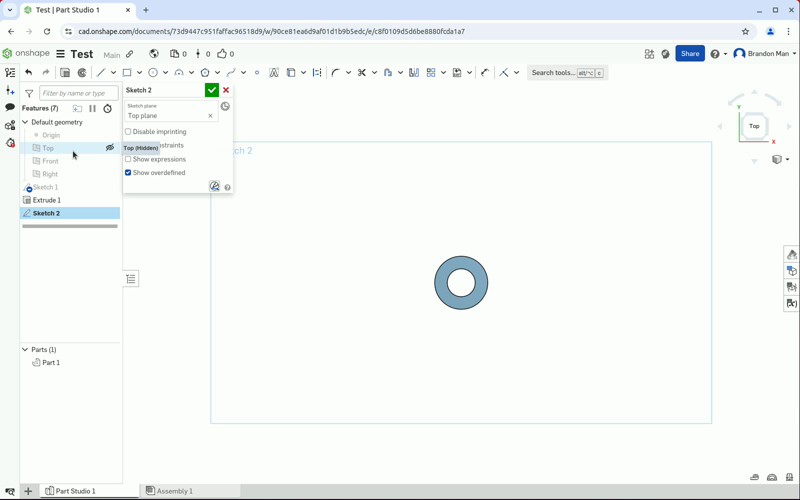
mouse_move(73, 352)
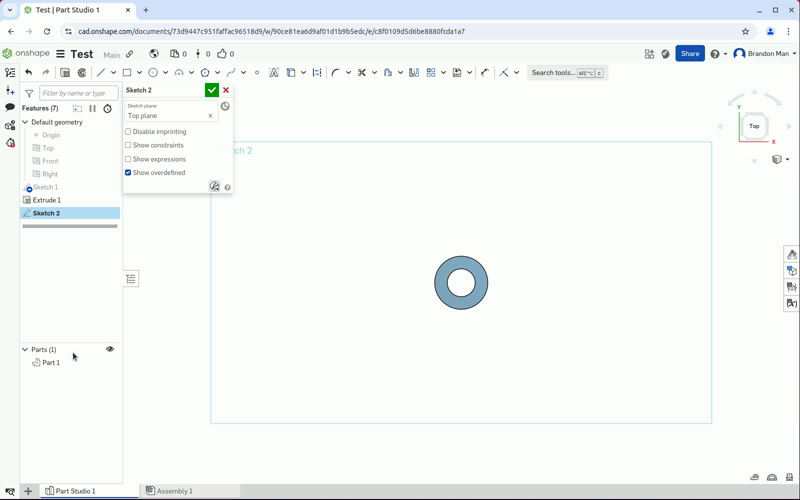
key(y)
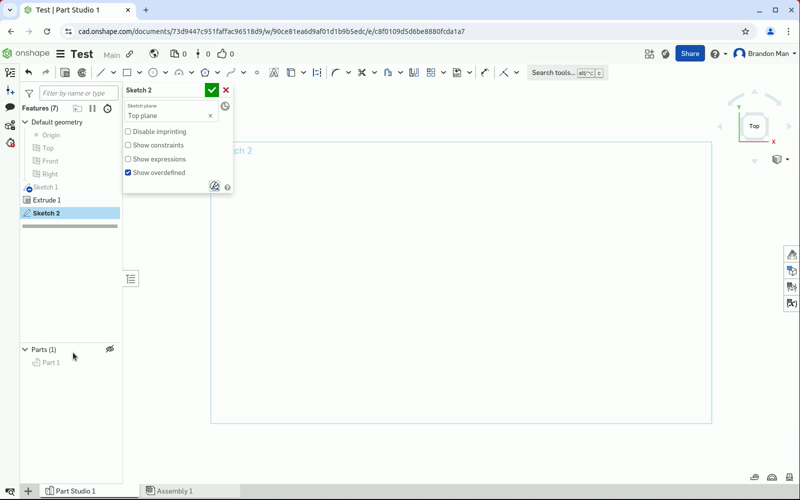
key(a)
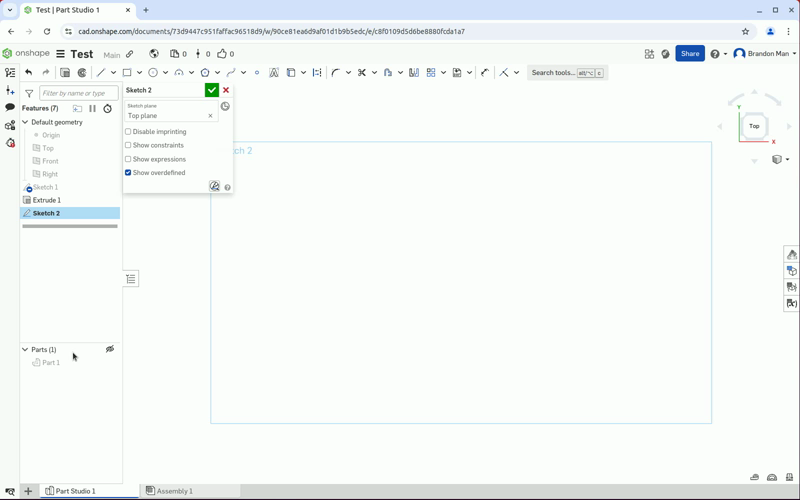
key_down(shift)
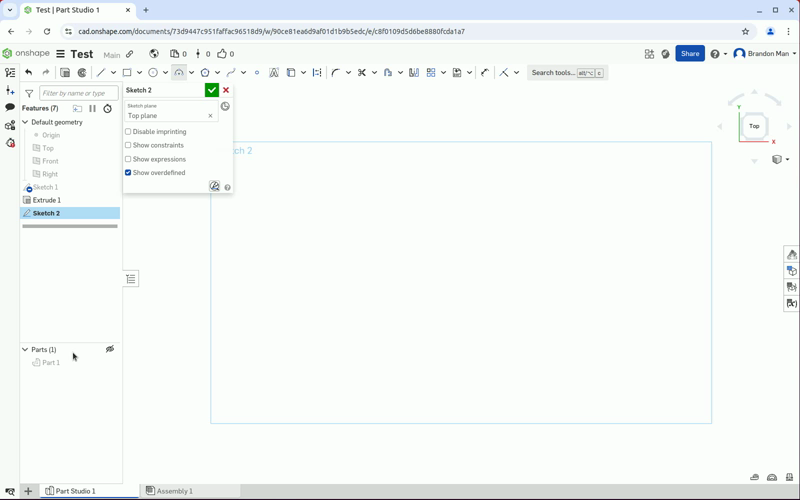
mouse_move(348, 354)
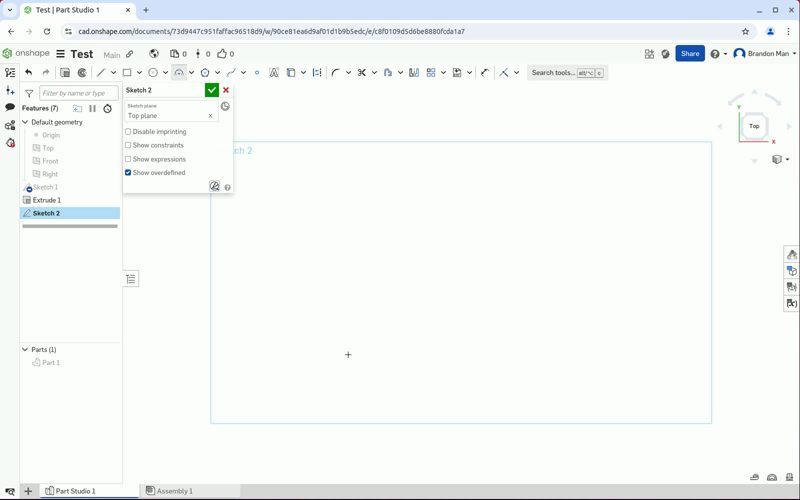
click(348, 354)
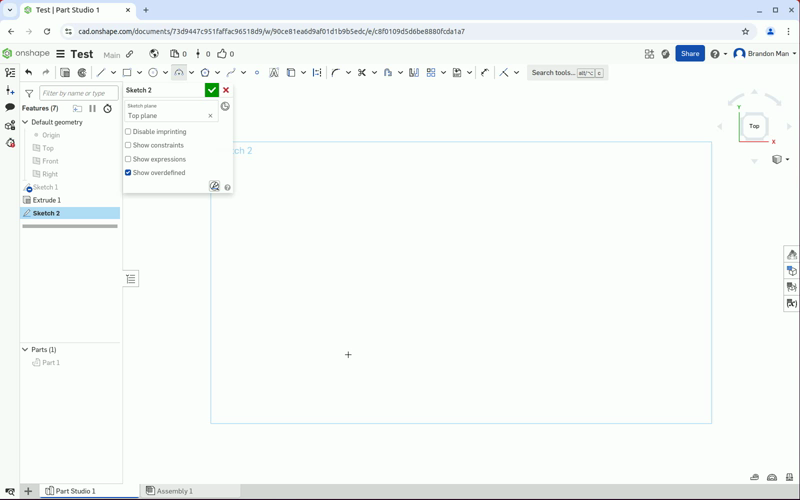
key_up(shift)
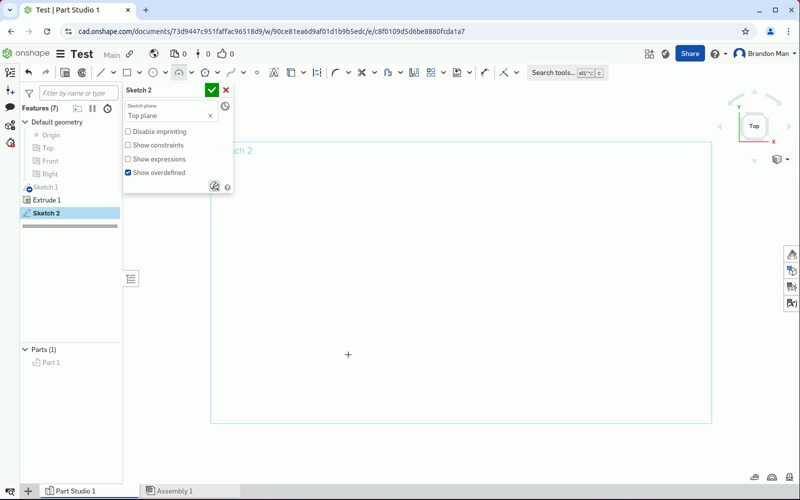
key_down(shift)
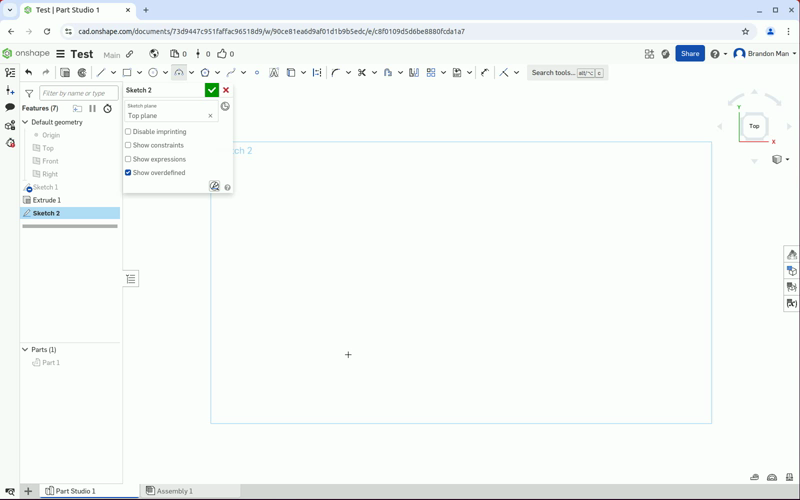
mouse_move(368, 364)
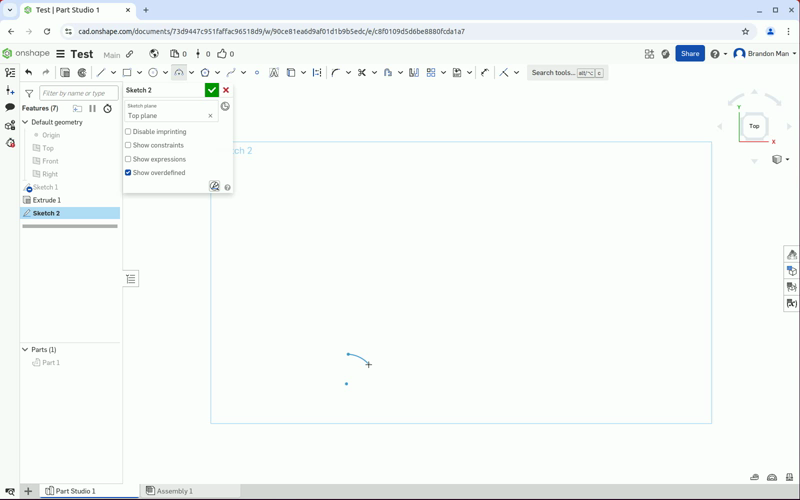
click(368, 364)
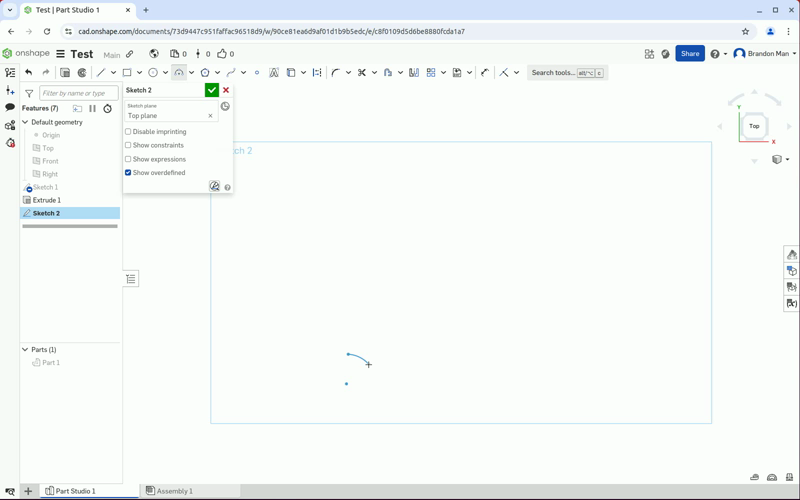
mouse_move(365, 343)
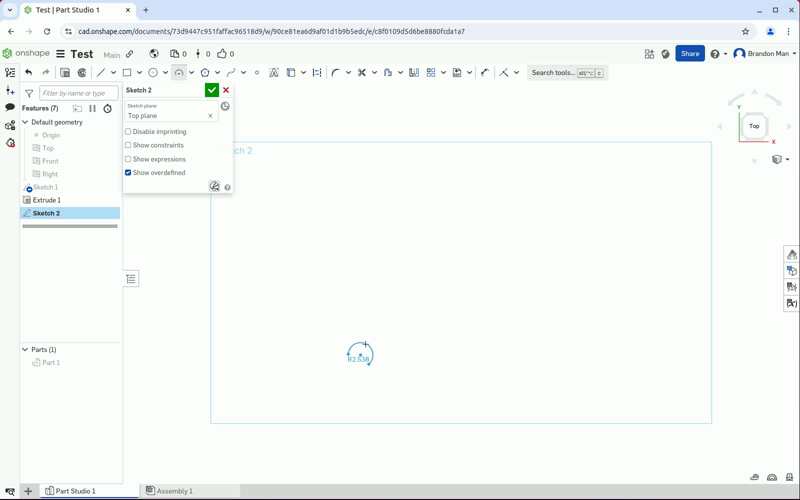
click(365, 343)
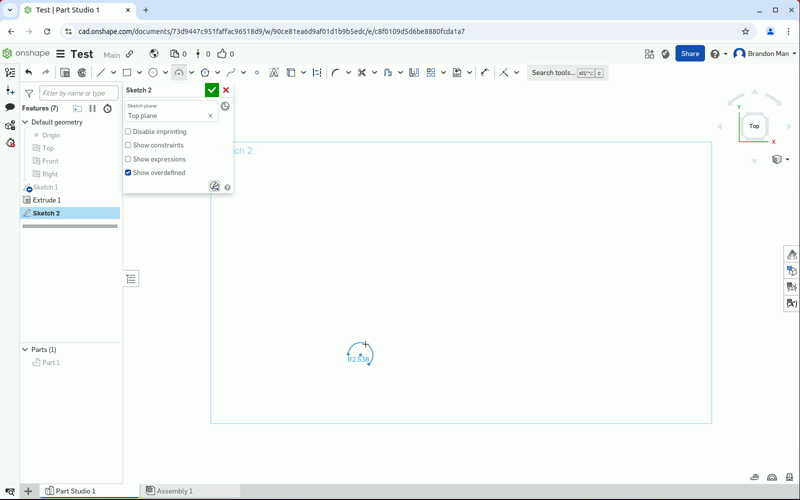
key_up(shift)
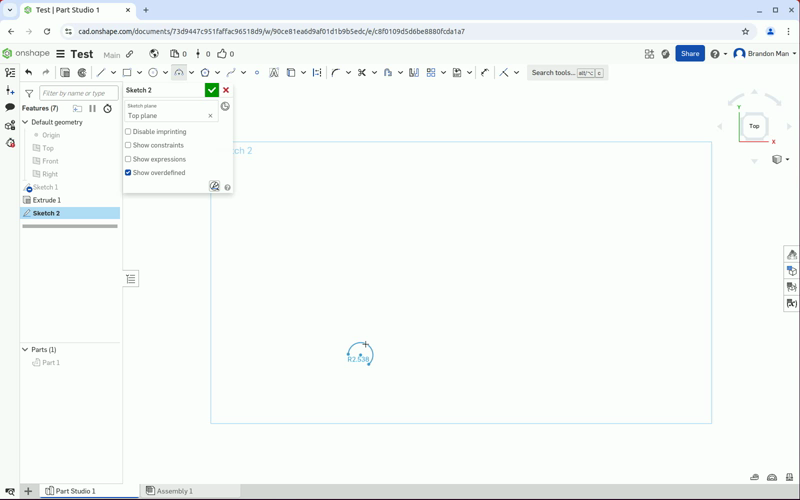
key(esc)
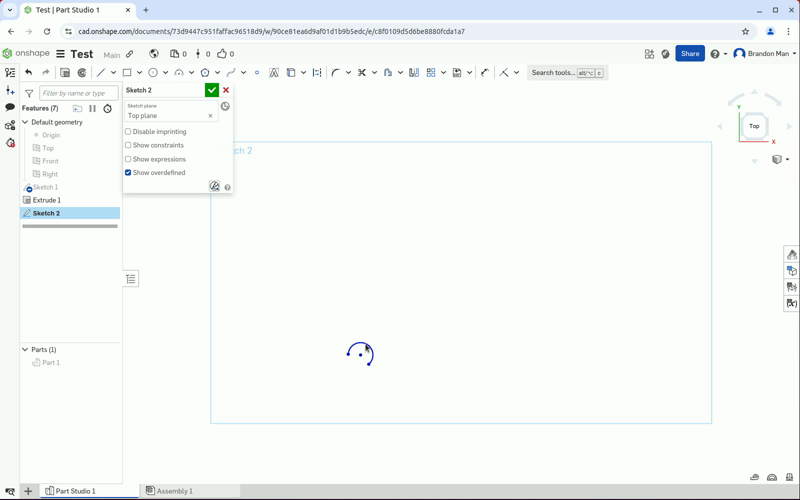
key(l)
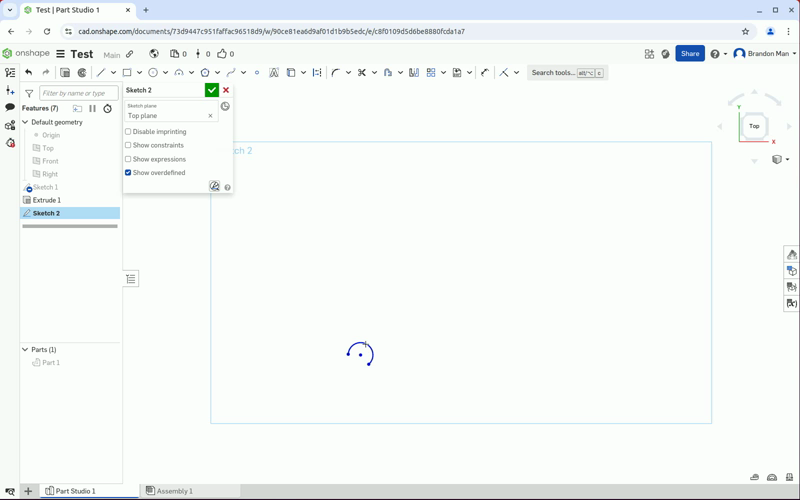
mouse_move(368, 364)
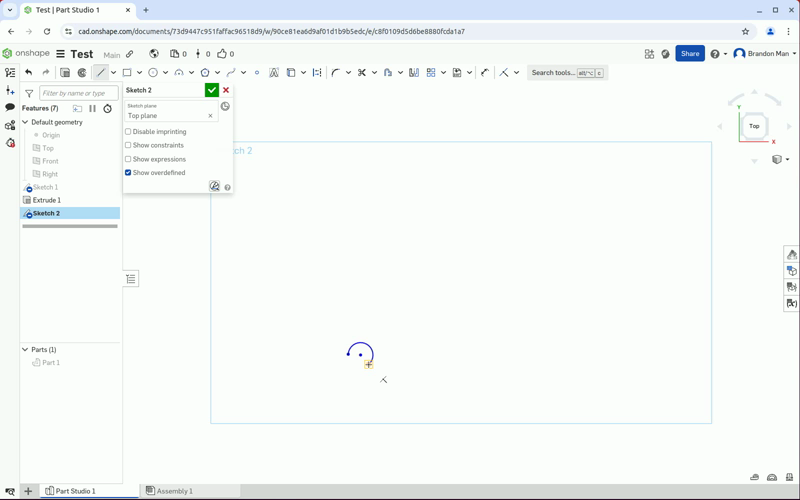
click(368, 364)
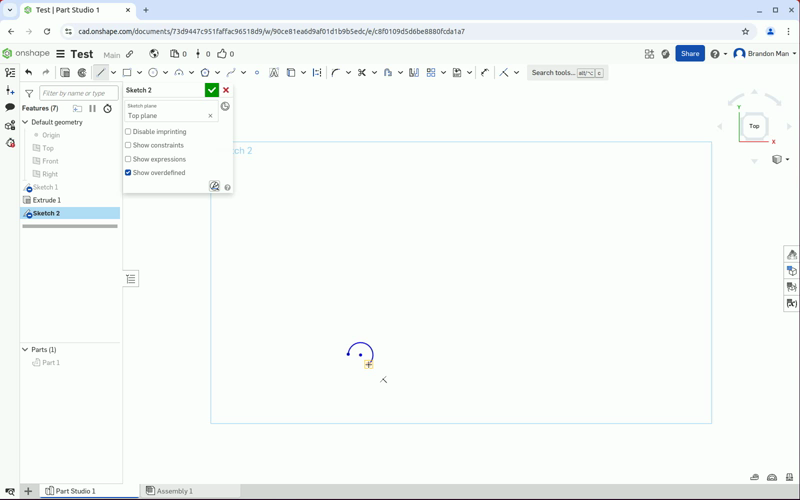
key_down(shift)
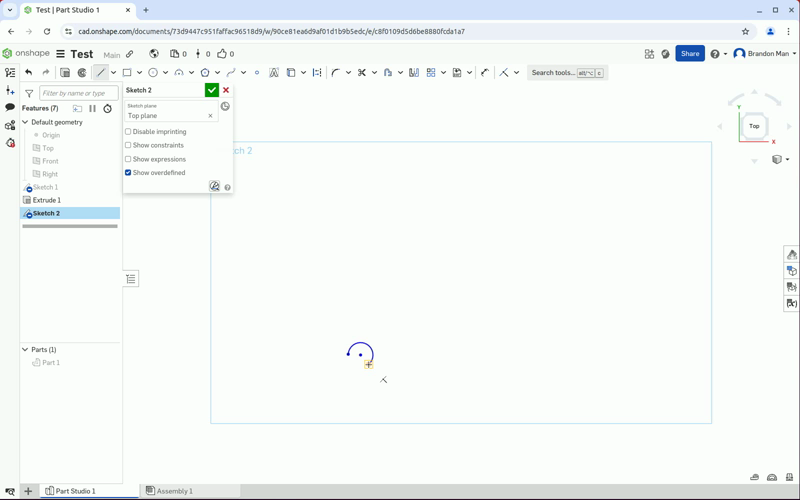
mouse_move(433, 306)
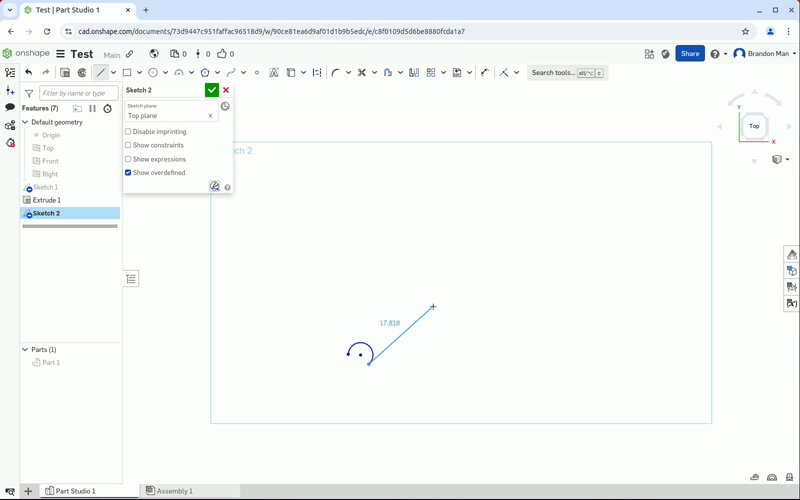
click(433, 306)
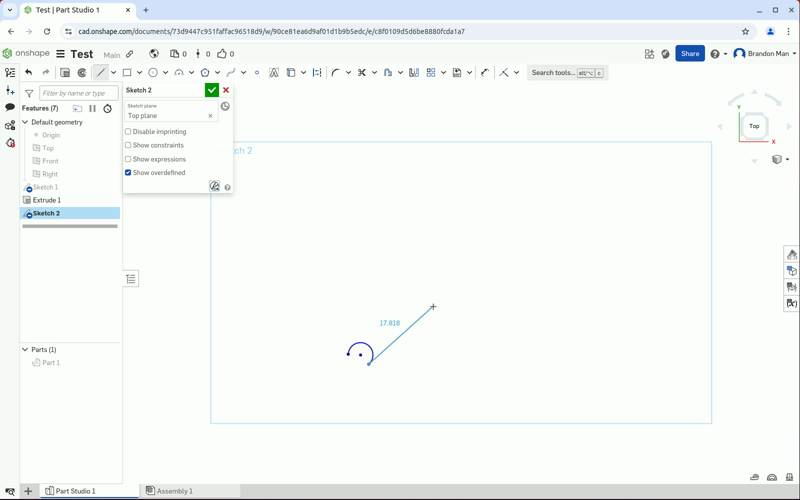
key_up(shift)
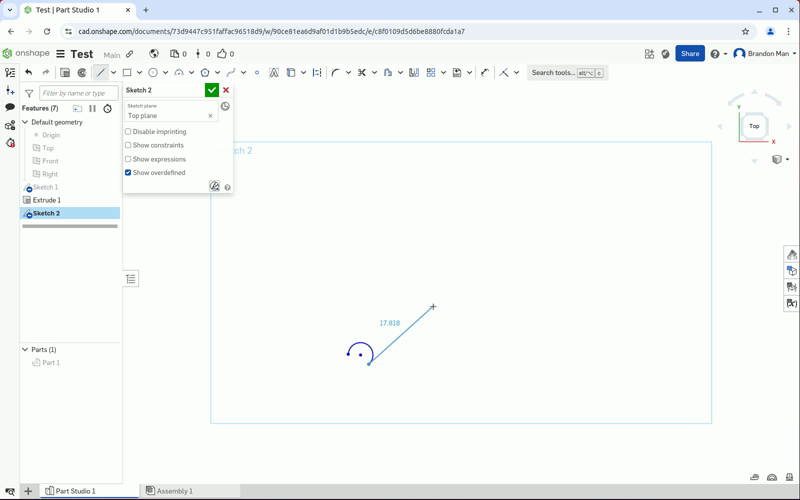
key(esc)
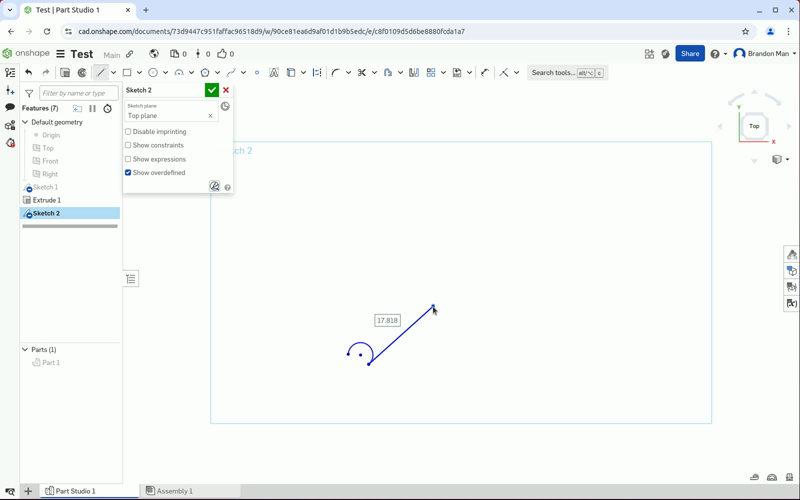
key(a)
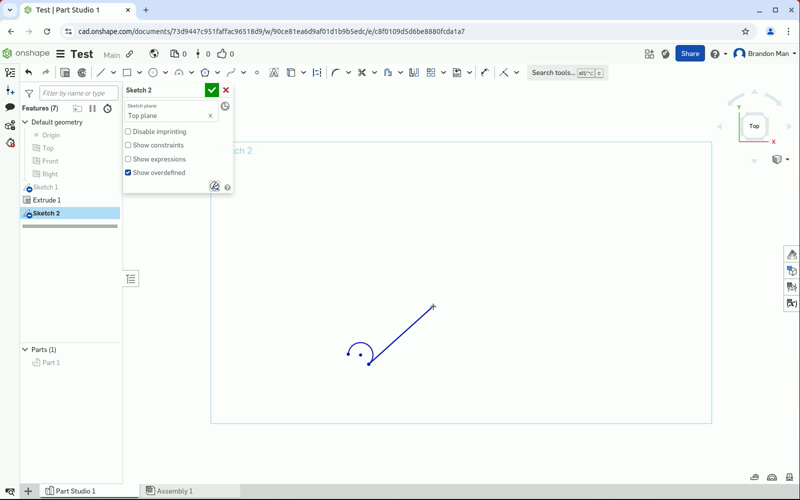
mouse_move(433, 306)
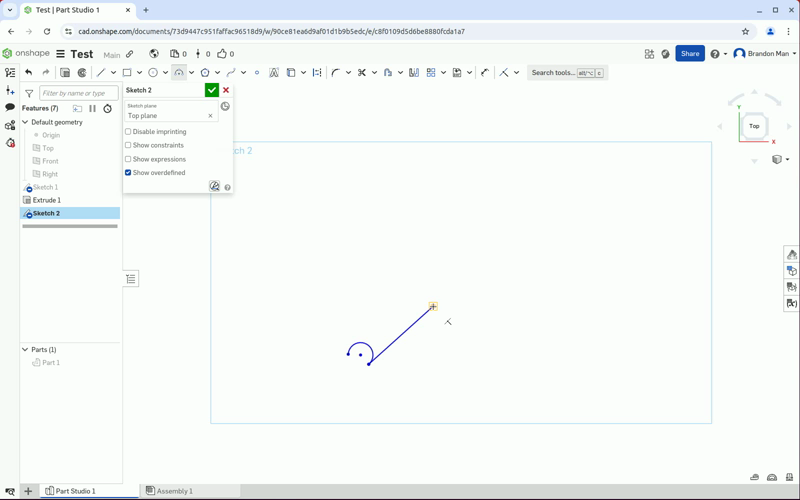
click(433, 306)
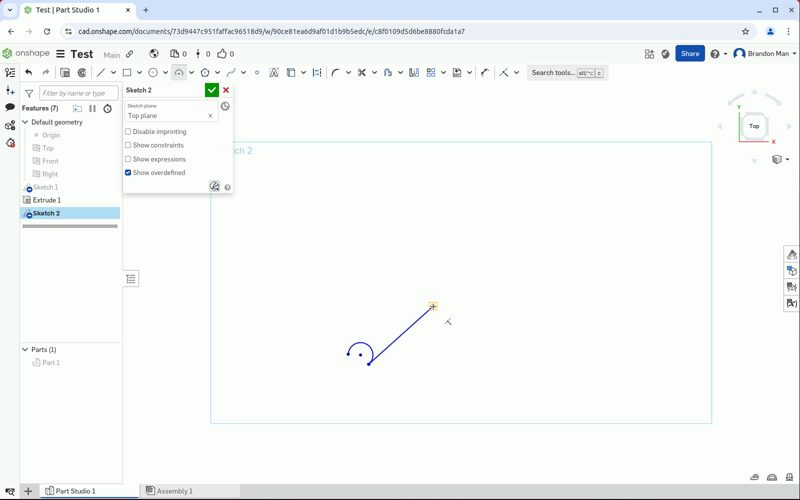
key_down(shift)
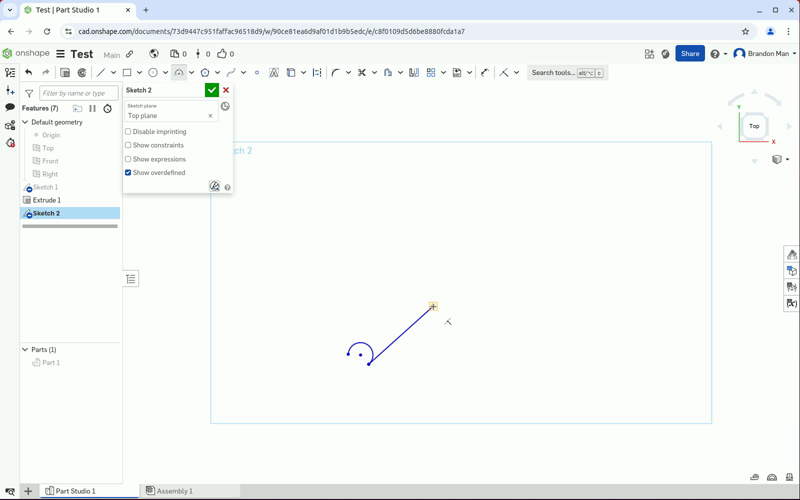
mouse_move(447, 305)
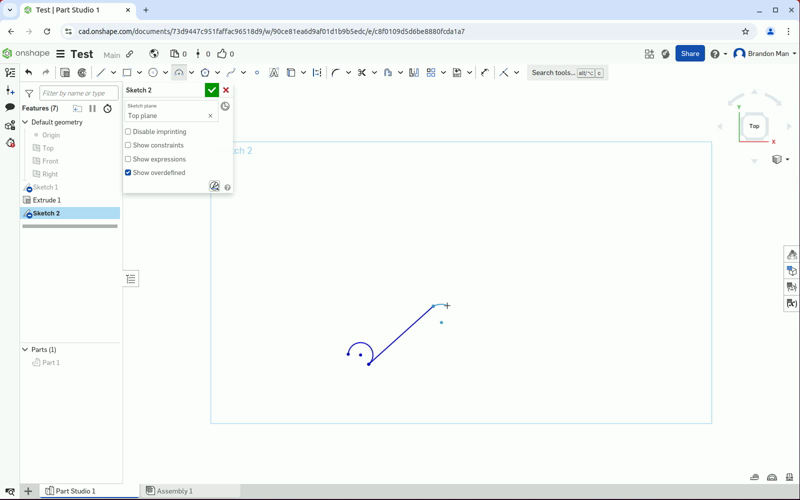
click(447, 305)
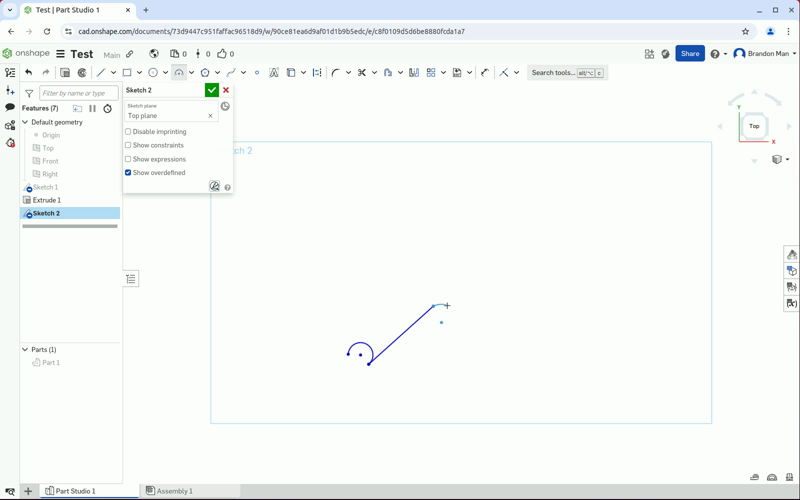
mouse_move(440, 303)
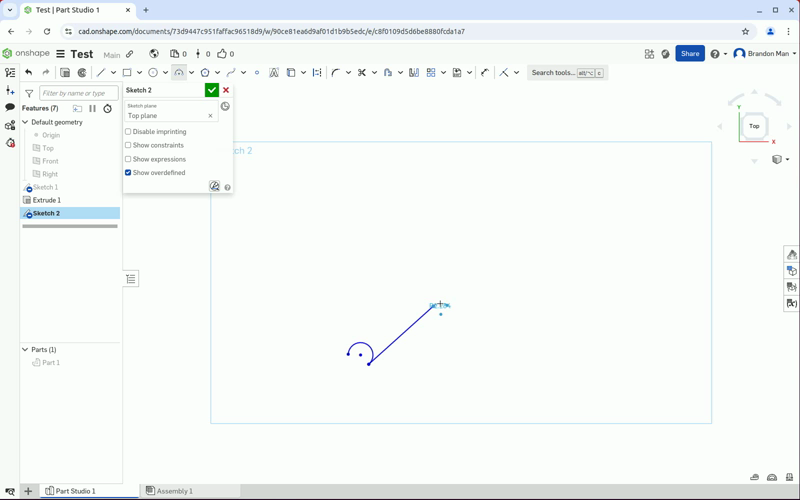
click(440, 303)
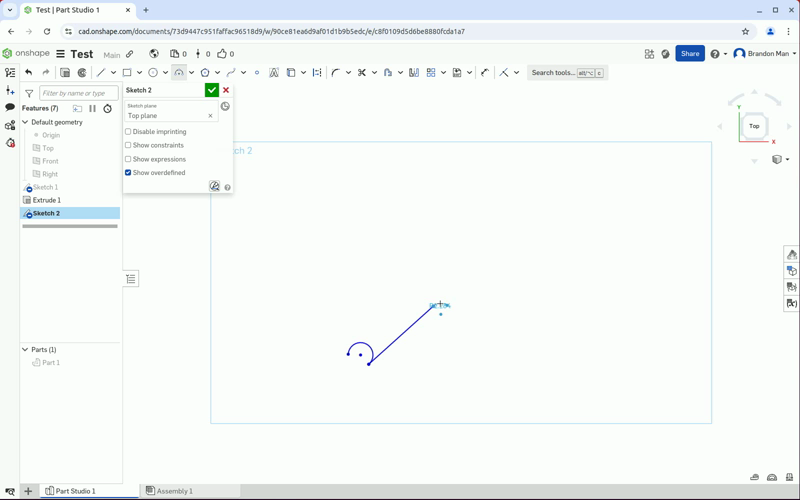
key_up(shift)
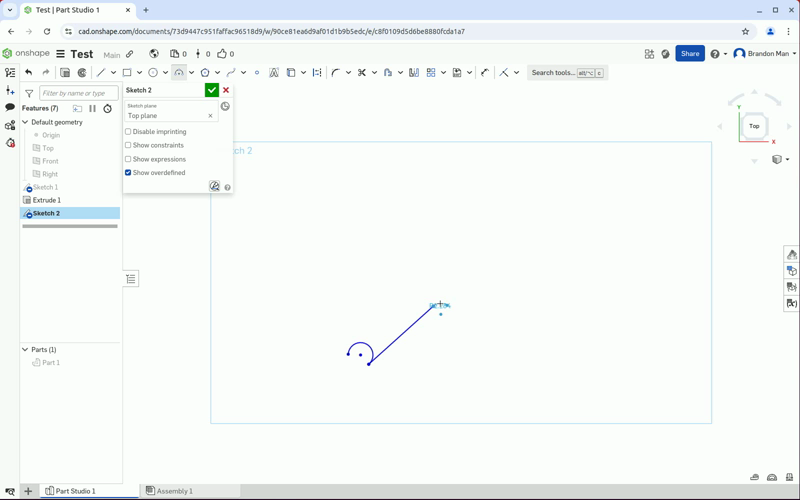
mouse_move(447, 305)
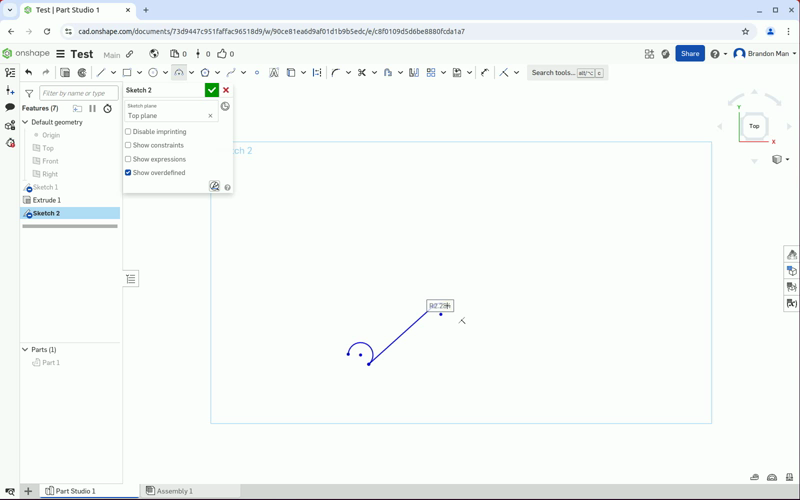
click(447, 305)
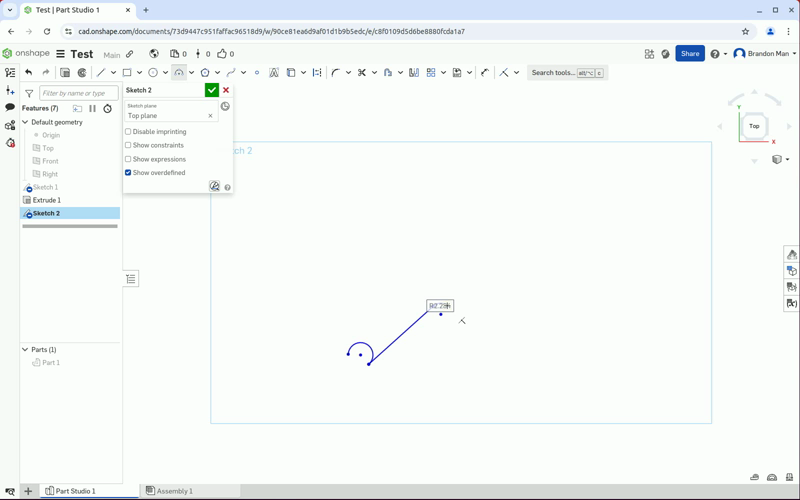
key_down(shift)
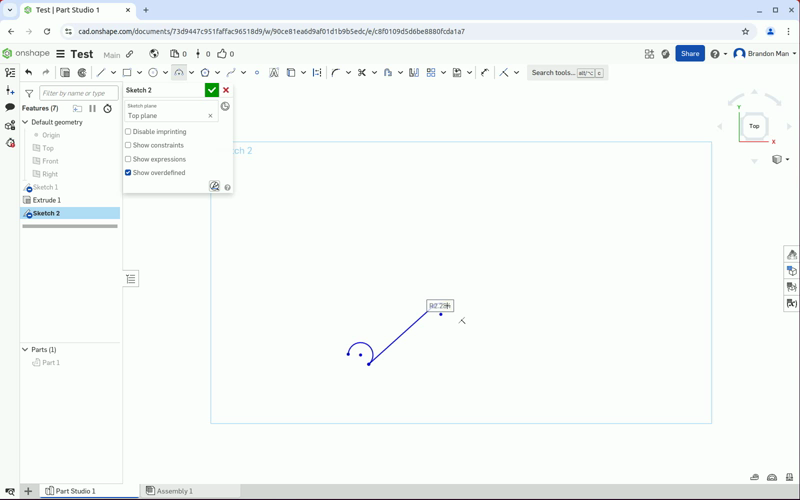
mouse_move(450, 259)
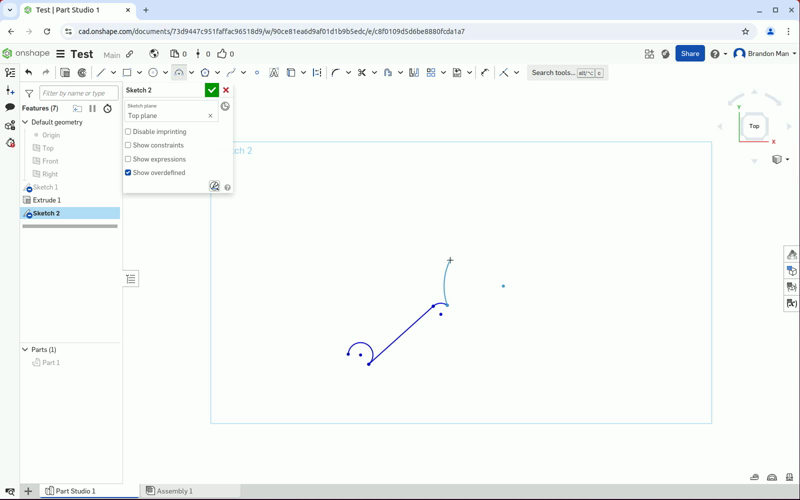
click(450, 259)
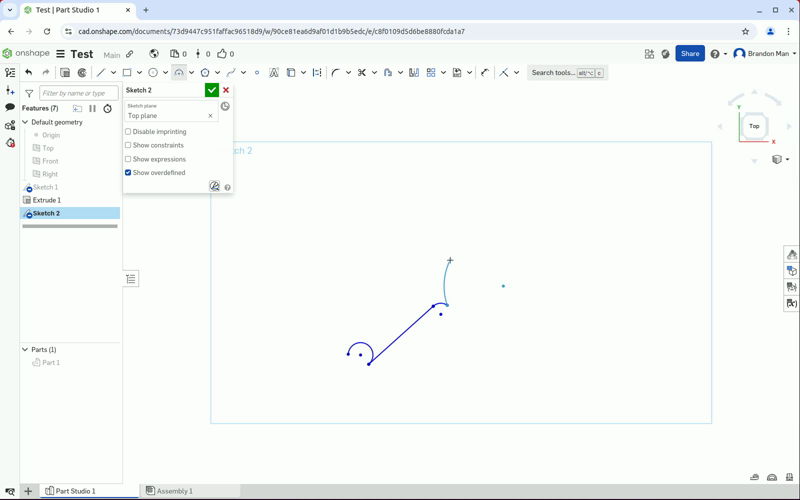
mouse_move(434, 281)
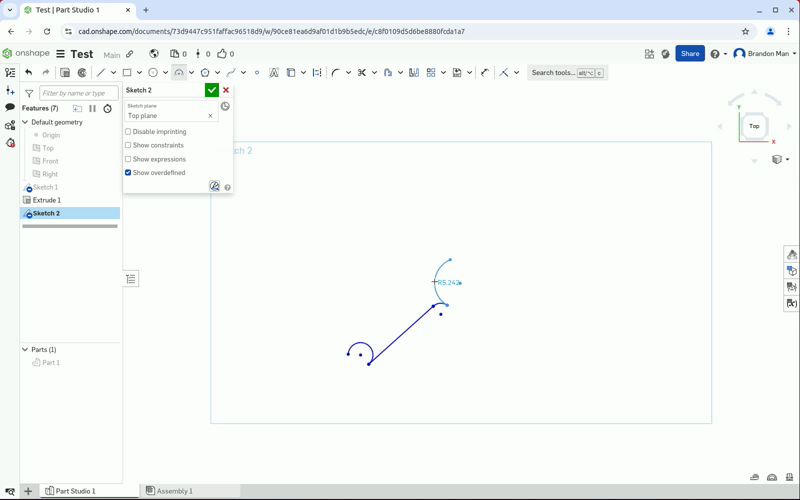
click(434, 281)
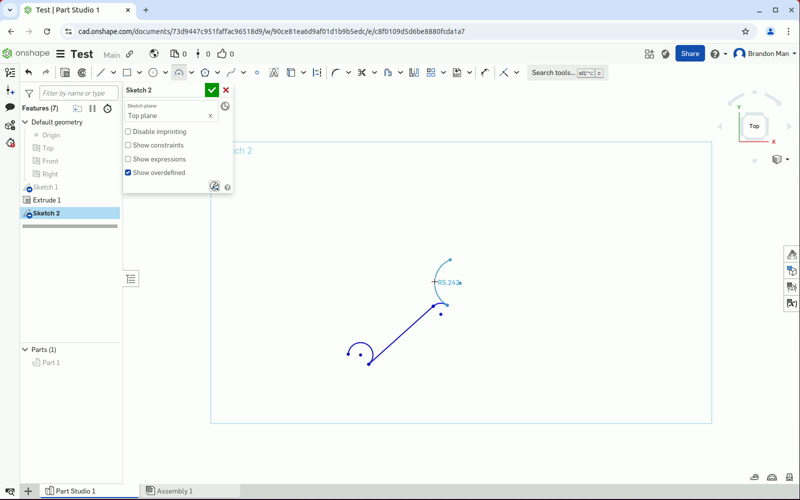
key_up(shift)
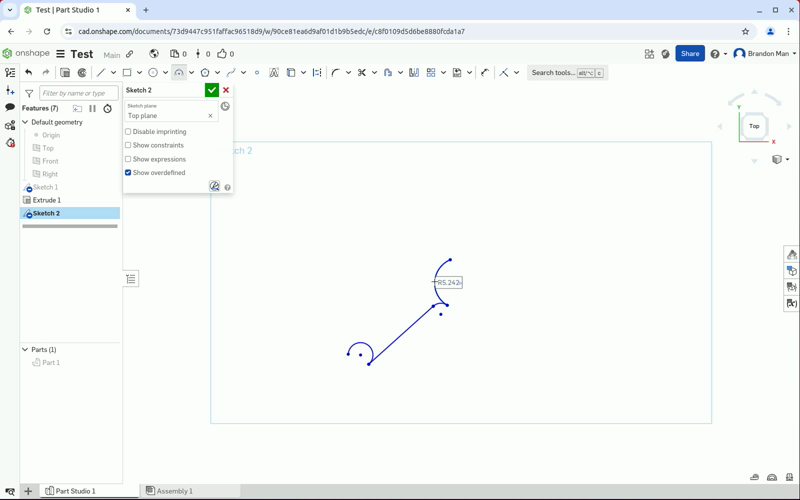
key(esc)
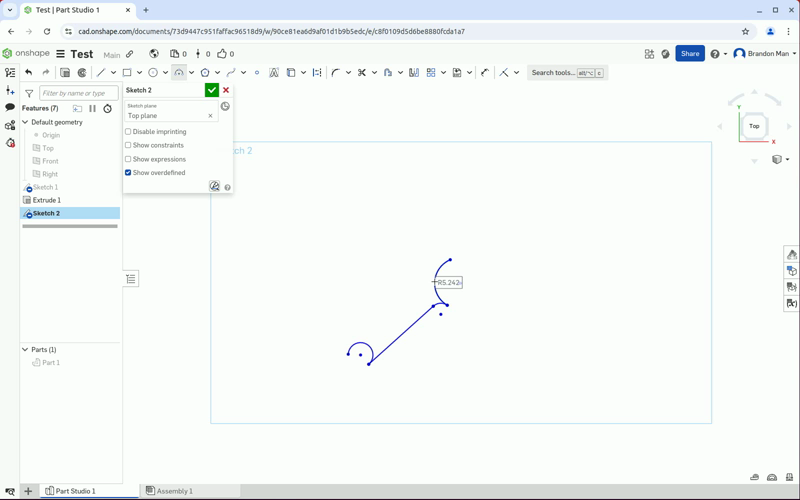
key(l)
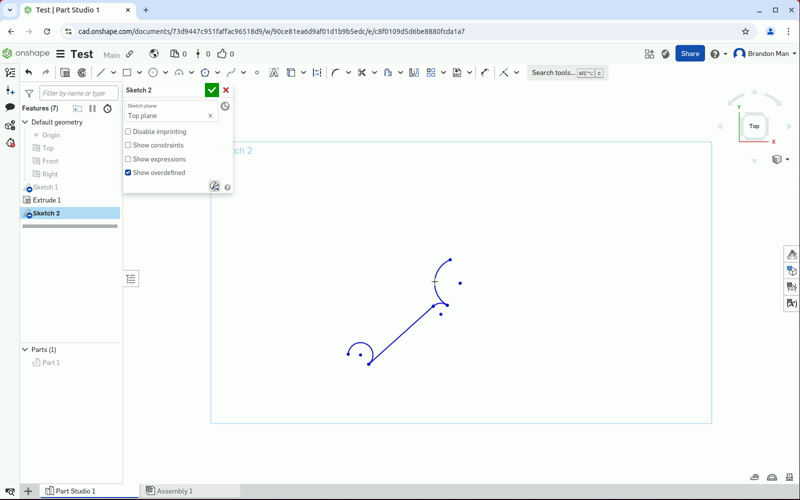
mouse_move(450, 259)
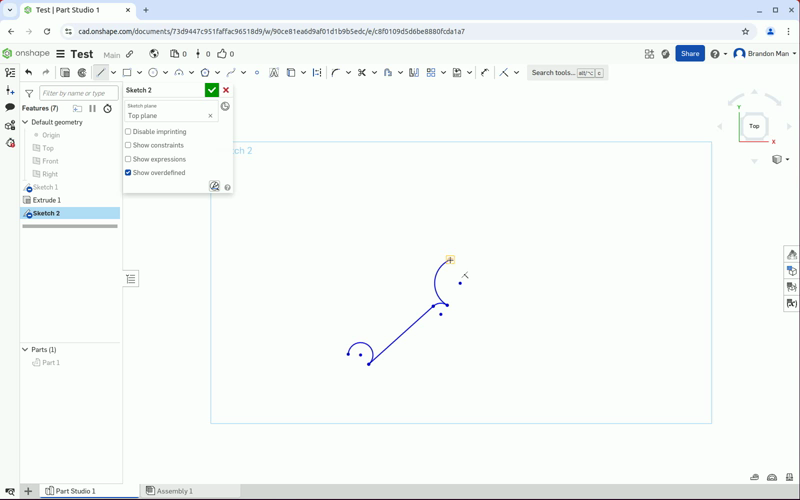
click(450, 259)
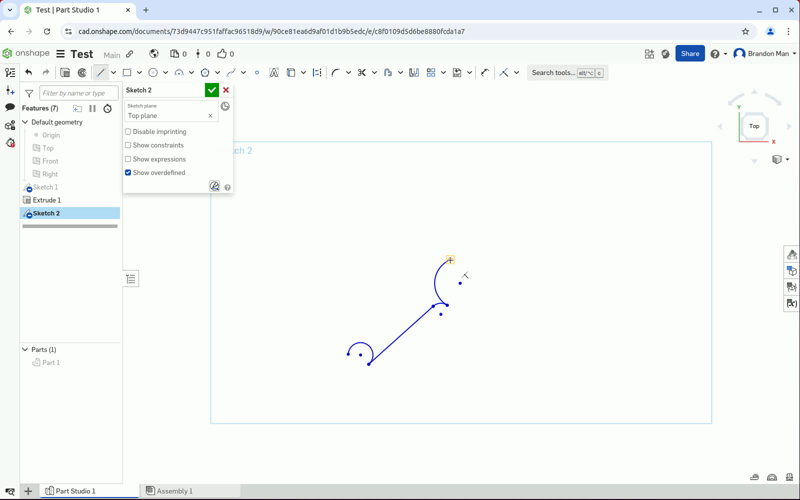
key_down(shift)
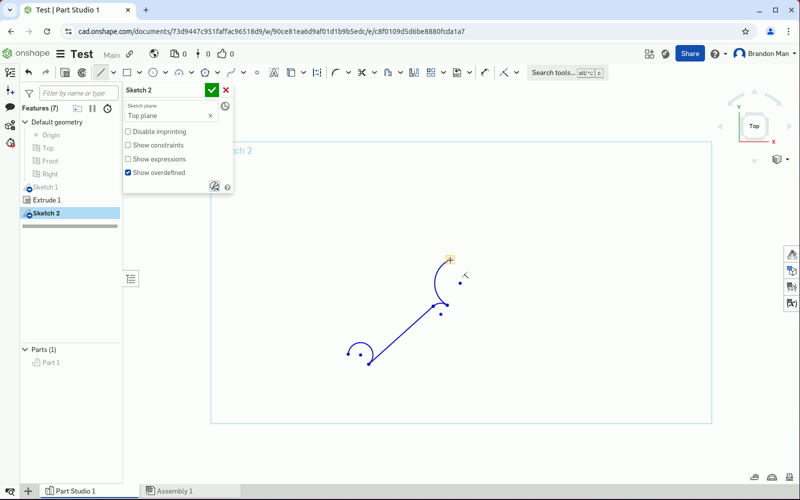
mouse_move(355, 301)
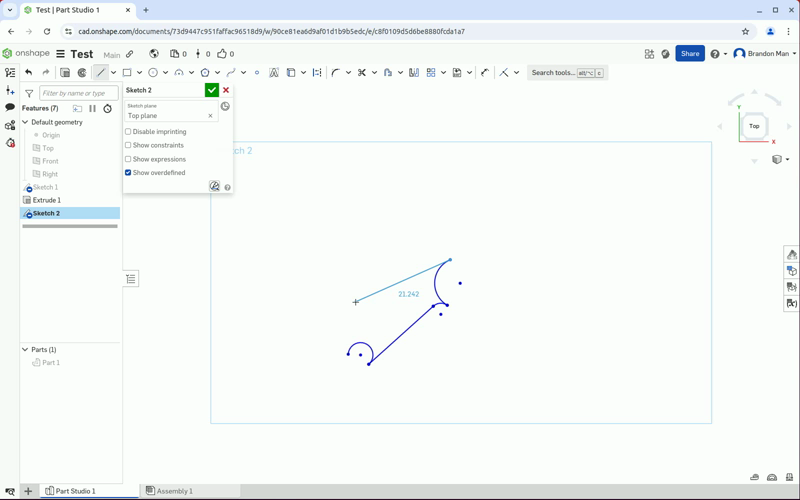
click(355, 301)
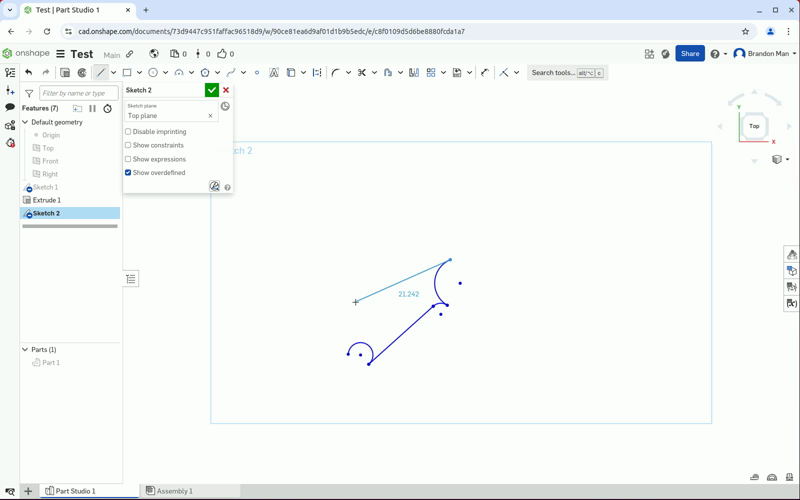
key_up(shift)
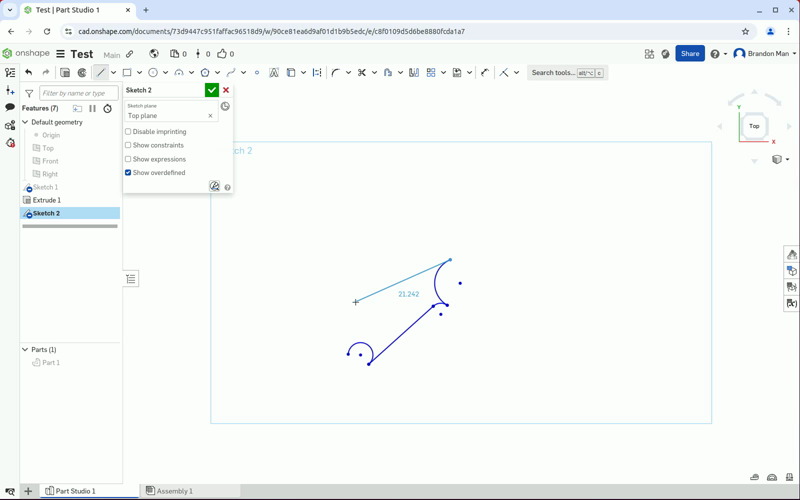
key(esc)
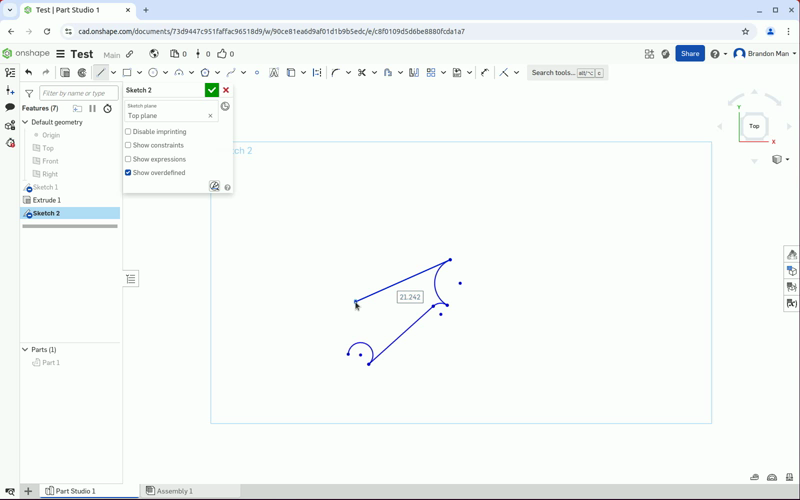
key(a)
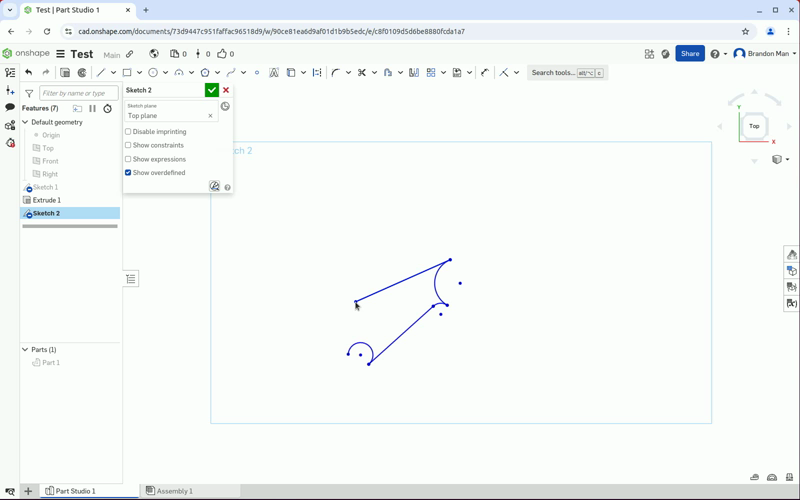
mouse_move(355, 301)
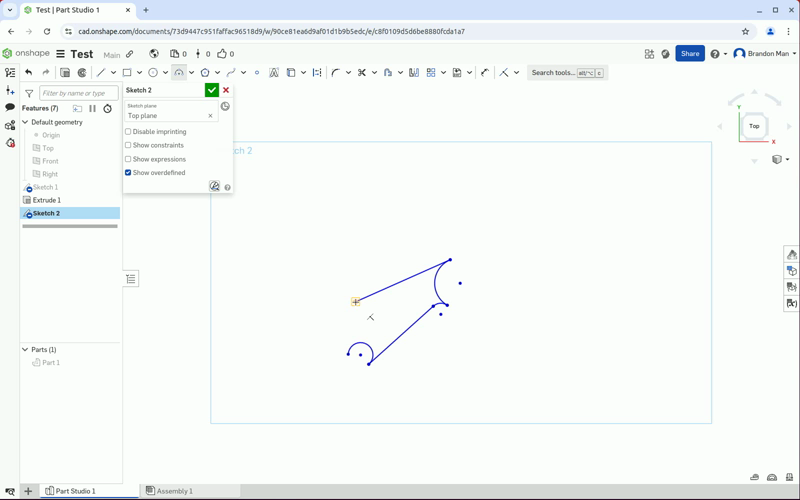
click(355, 301)
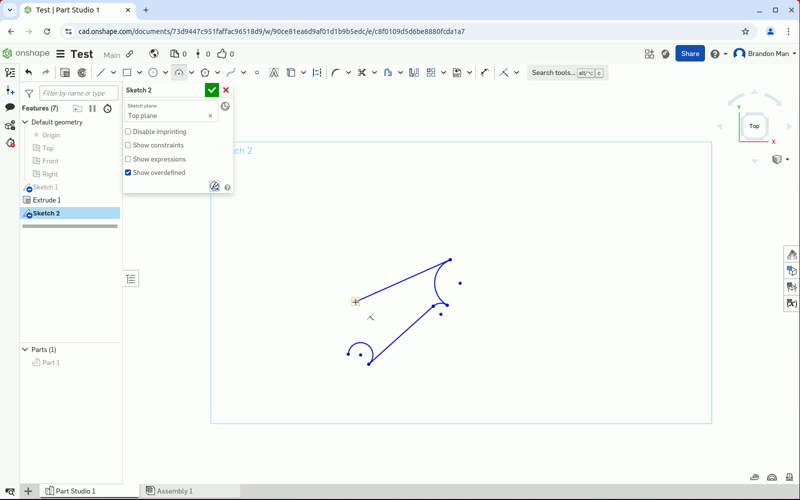
key_down(shift)
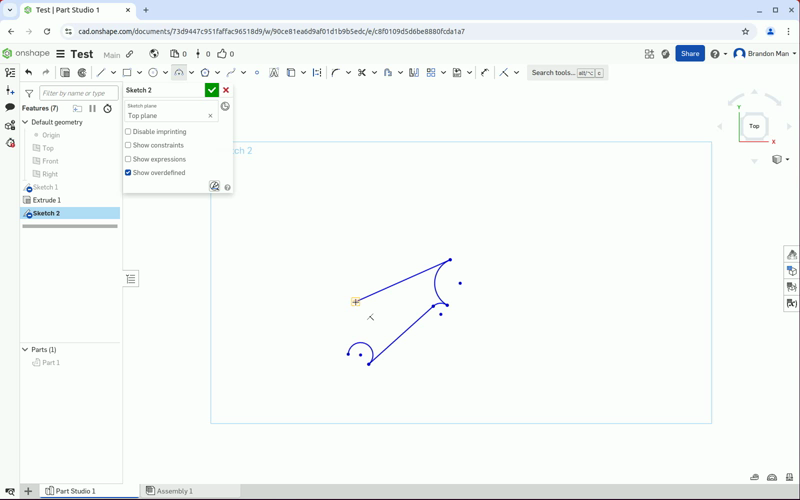
mouse_move(348, 313)
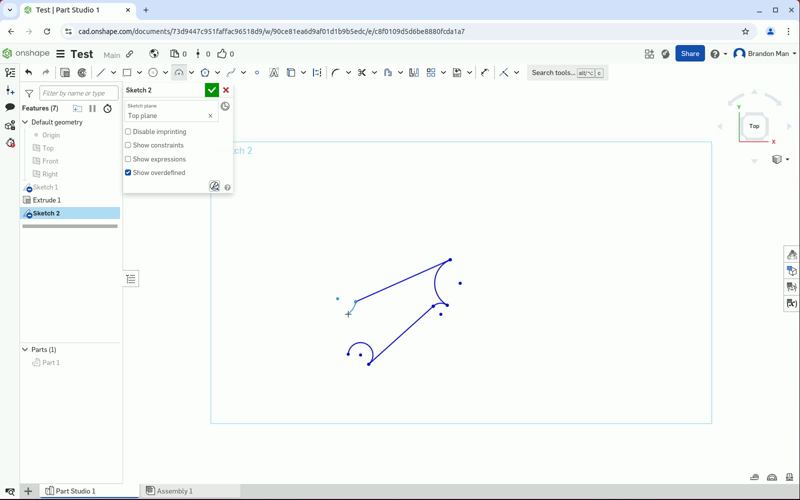
click(348, 313)
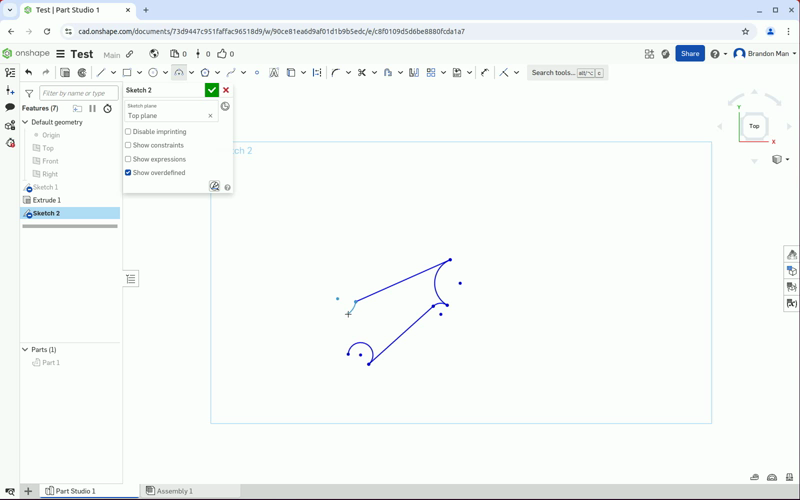
mouse_move(371, 320)
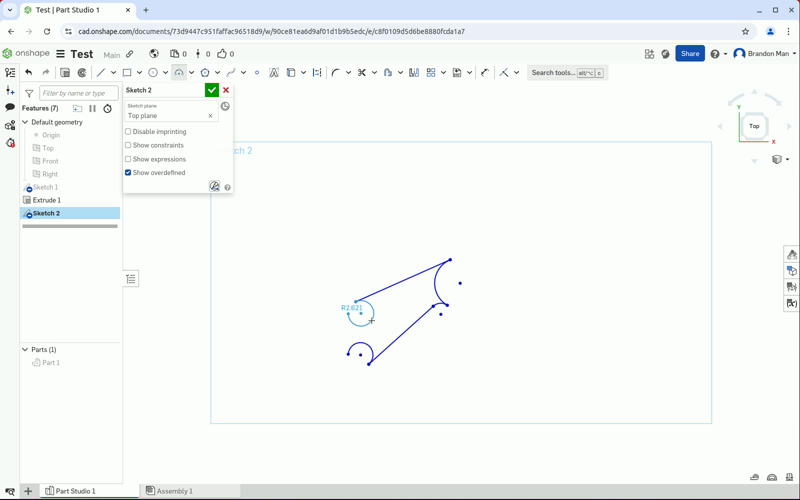
click(371, 320)
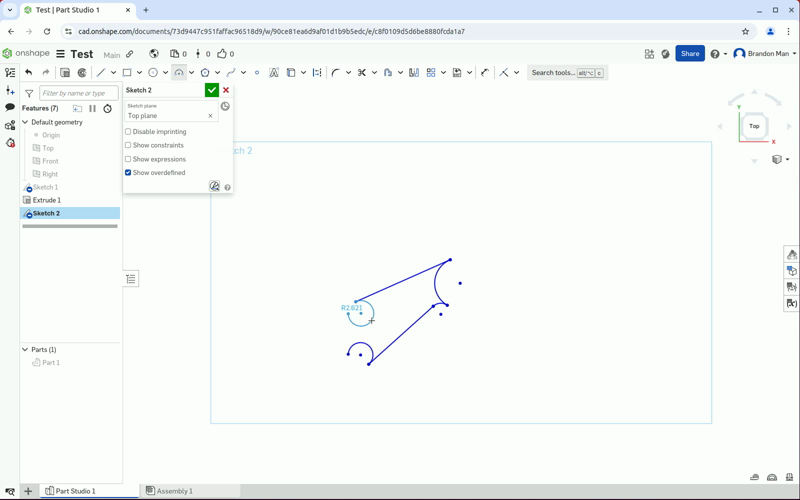
key_up(shift)
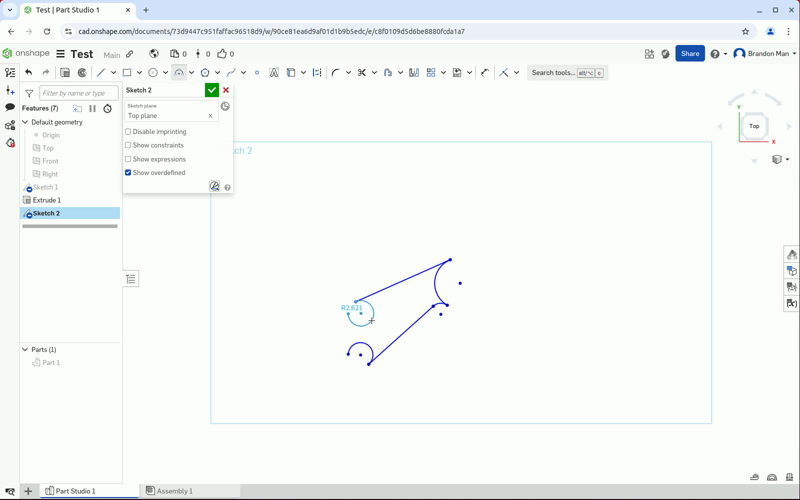
key(esc)
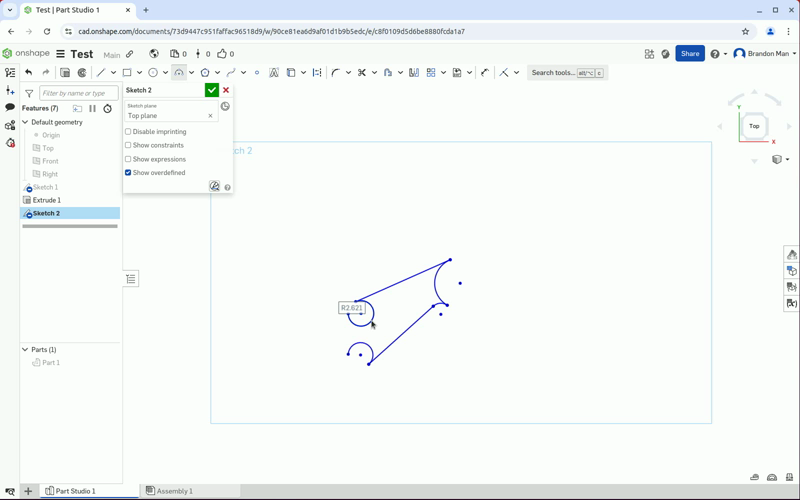
key(l)
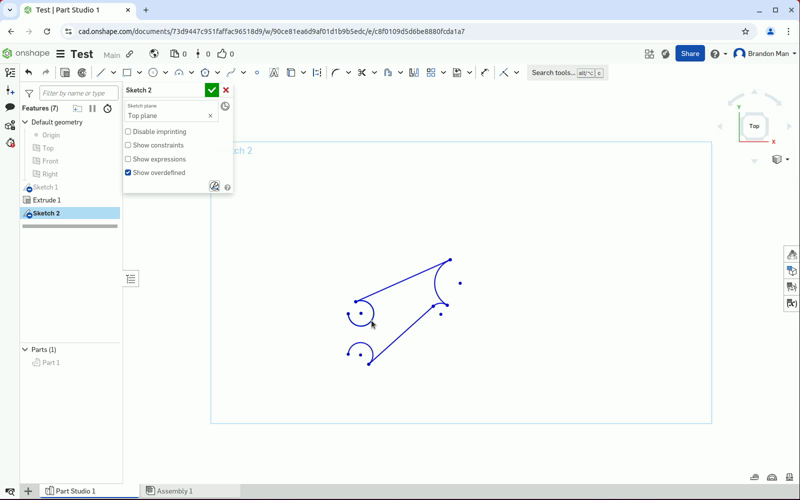
mouse_move(348, 313)
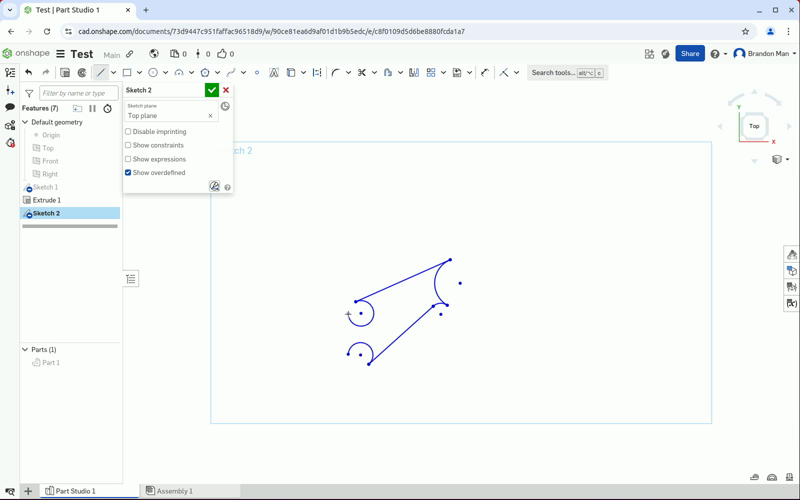
click(348, 313)
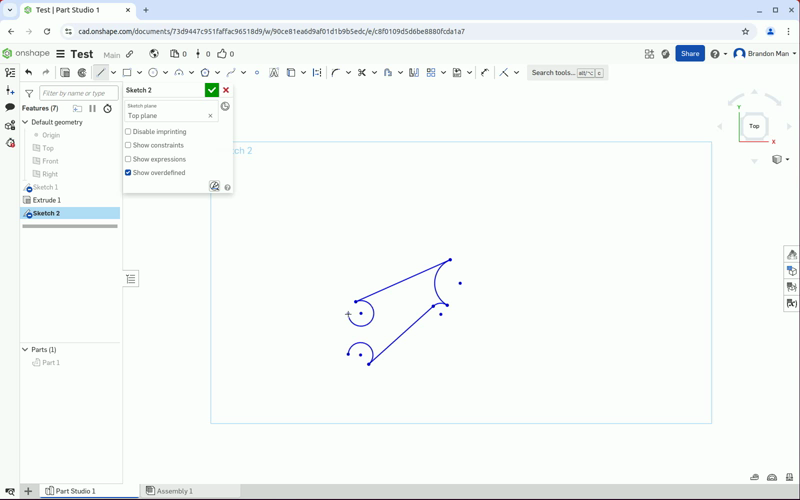
mouse_move(378, 313)
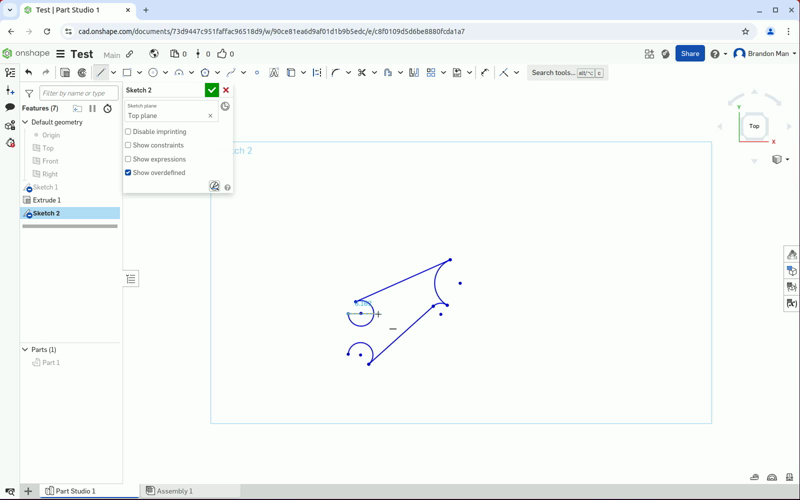
key_down(shift)
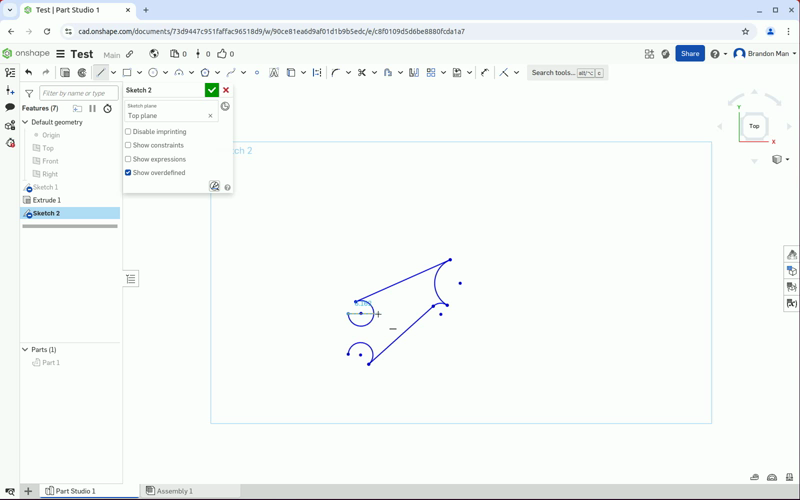
mouse_move(348, 354)
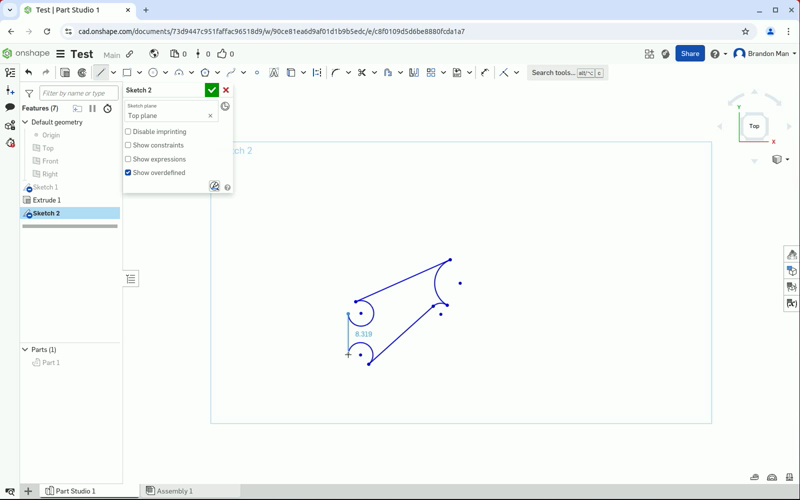
key_up(shift)
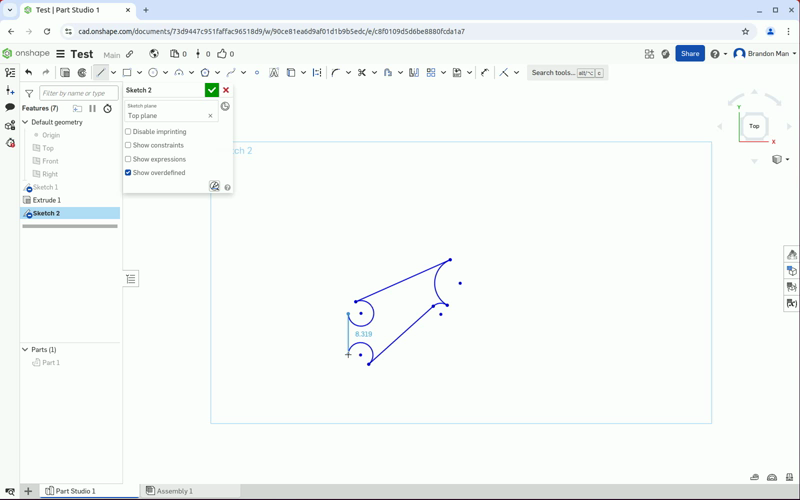
click(348, 354)
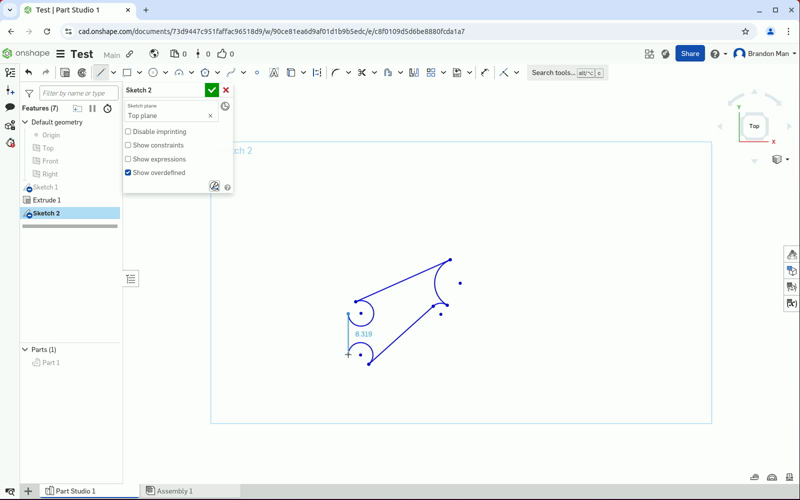
key(esc)
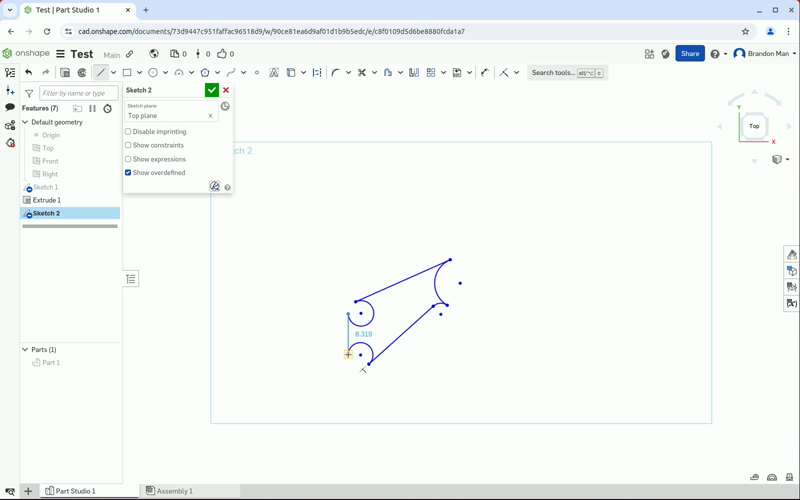
mouse_move(394, 309)
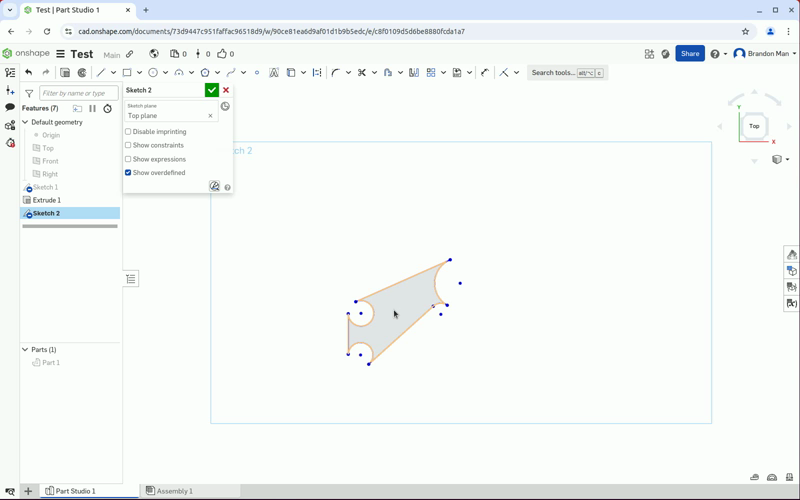
click(394, 309)
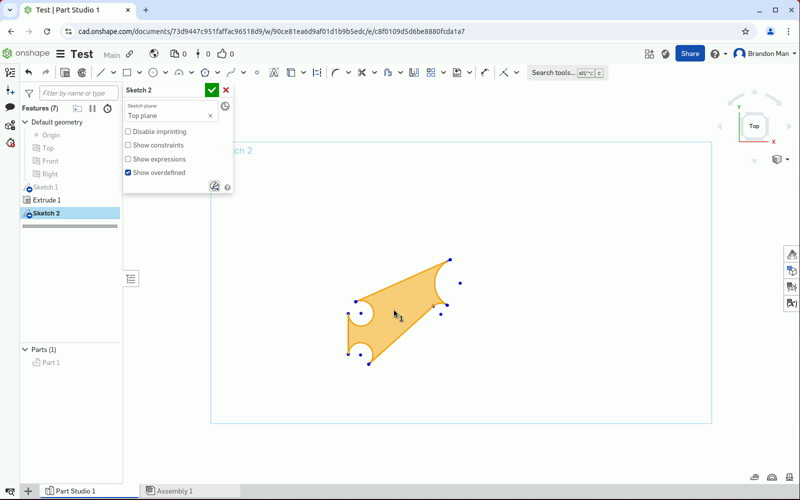
mouse_move(73, 352)
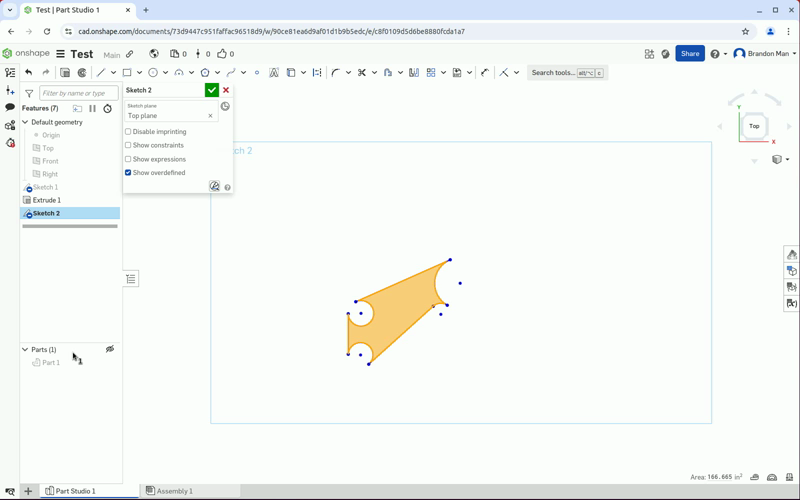
key(shift+y)
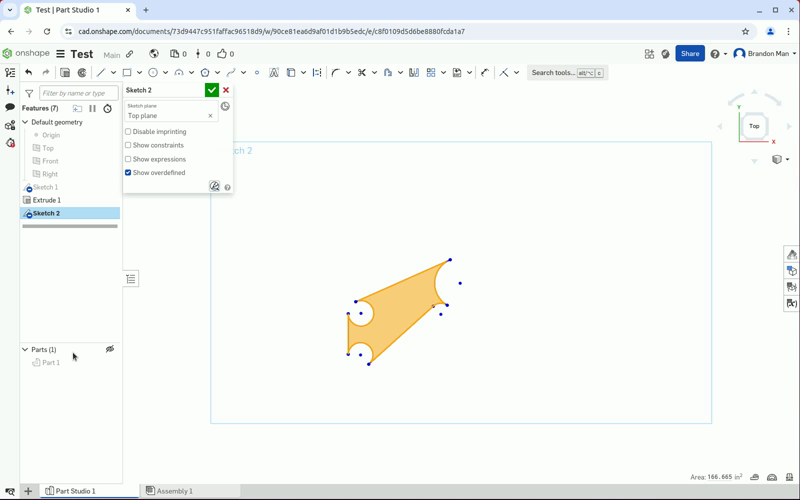
key(shift+e)
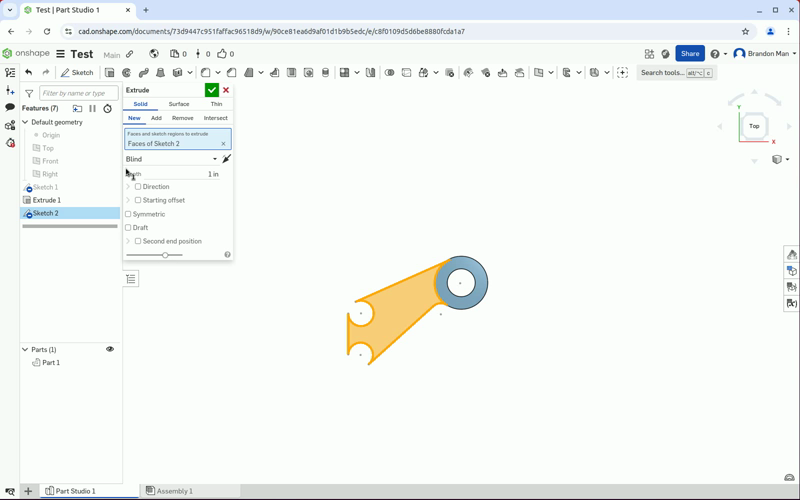
mouse_move(143, 106)
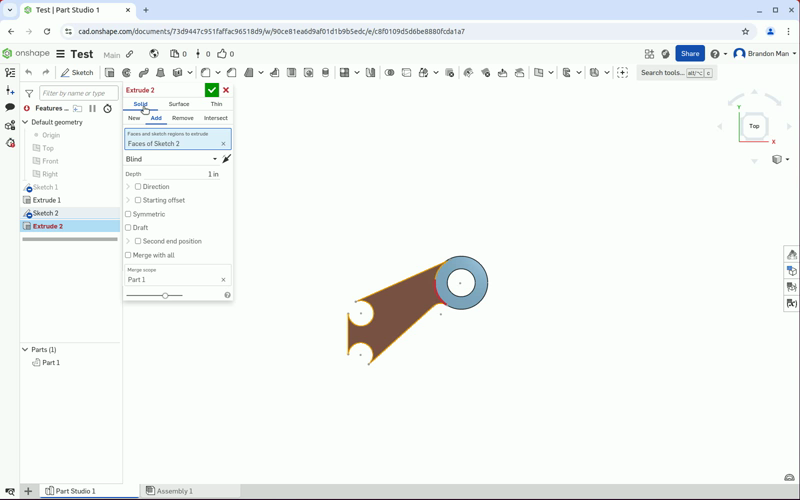
click(143, 106)
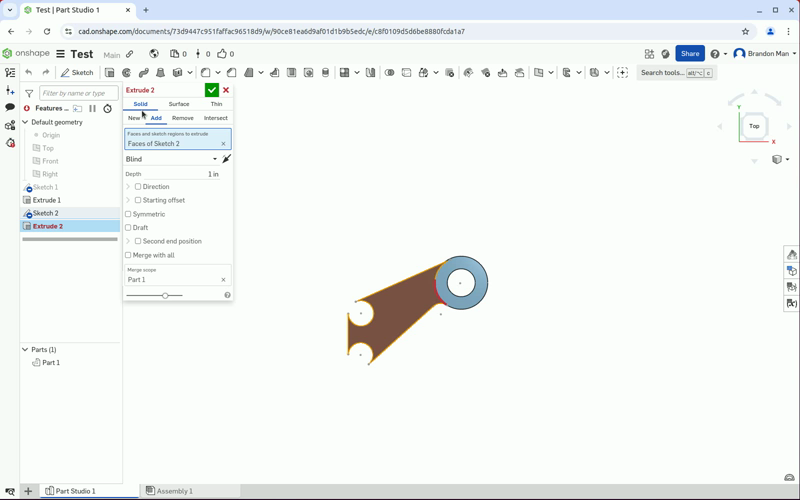
mouse_move(137, 120)
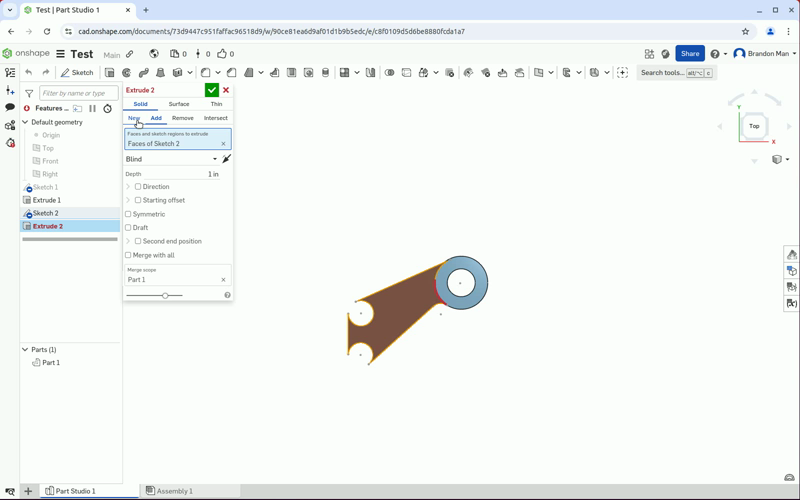
click(137, 120)
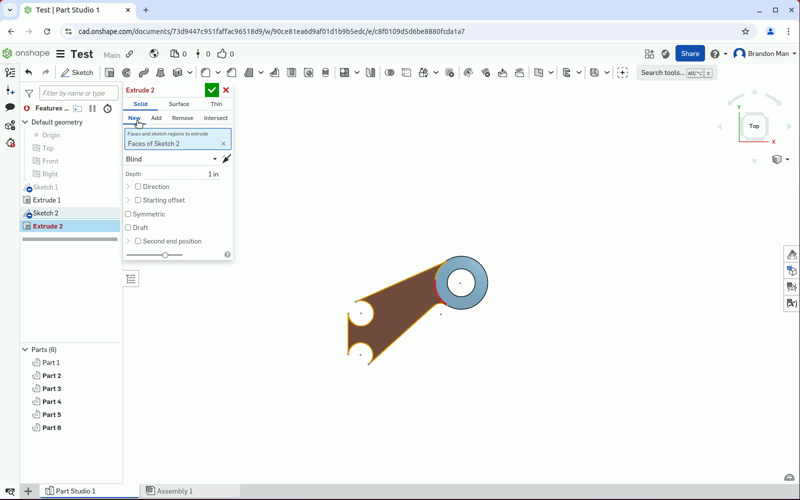
key(tab, 4)
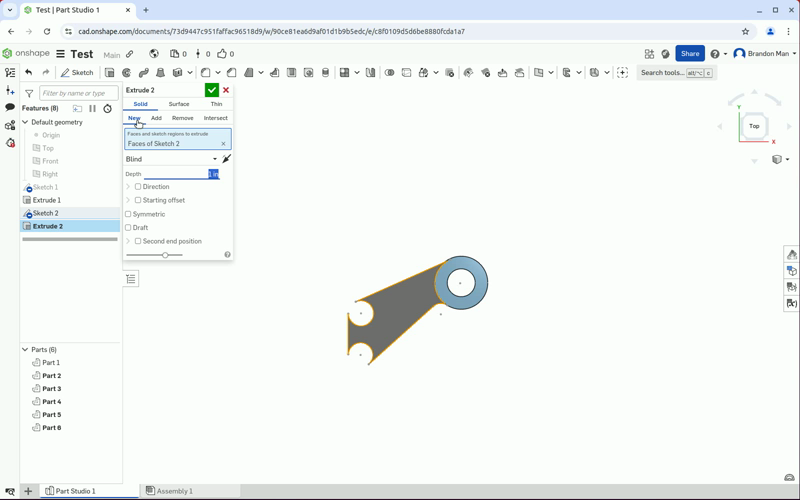
text(2.408)
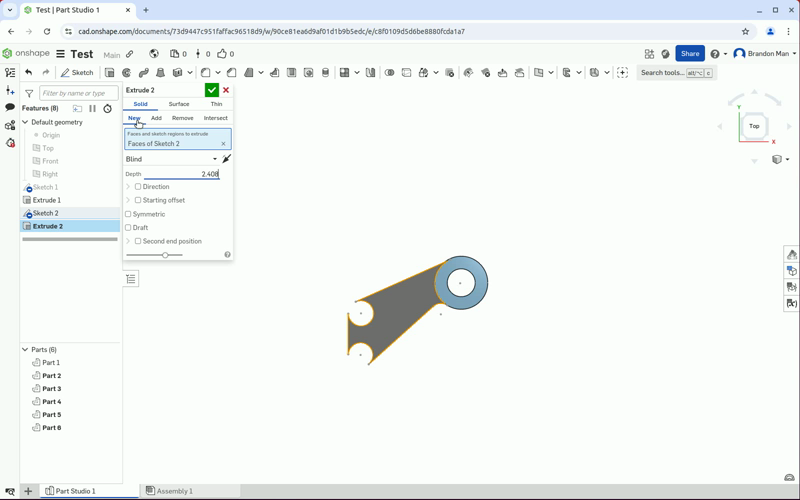
key(tab, 3)
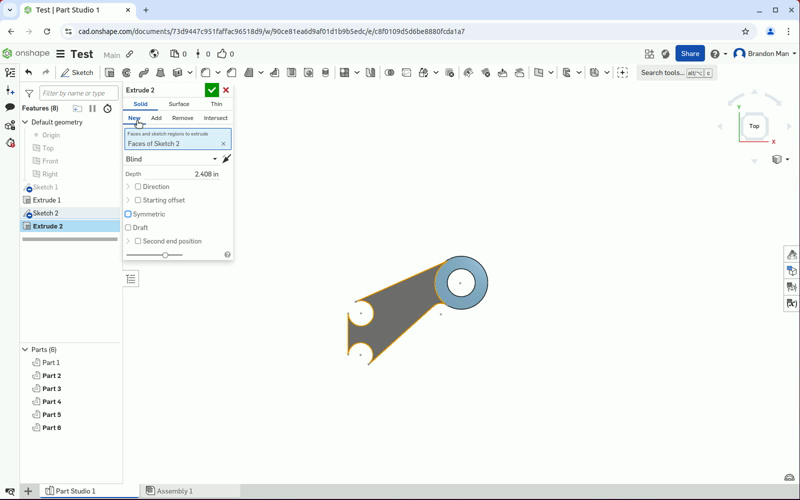
key(space)
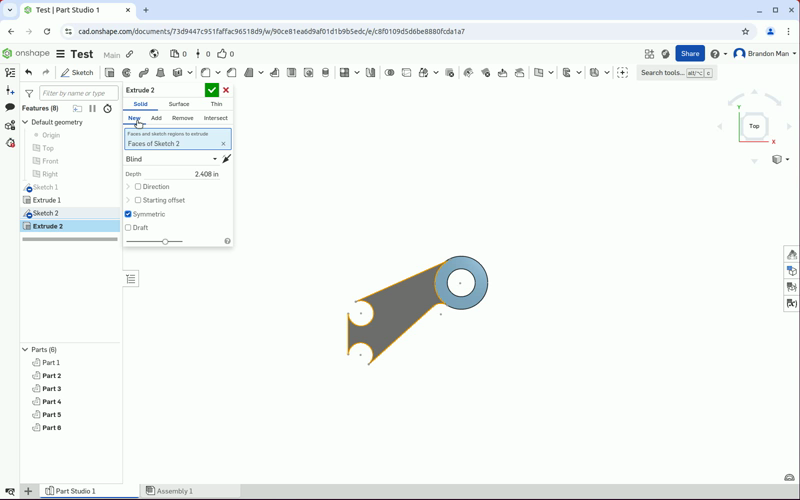
key(enter)
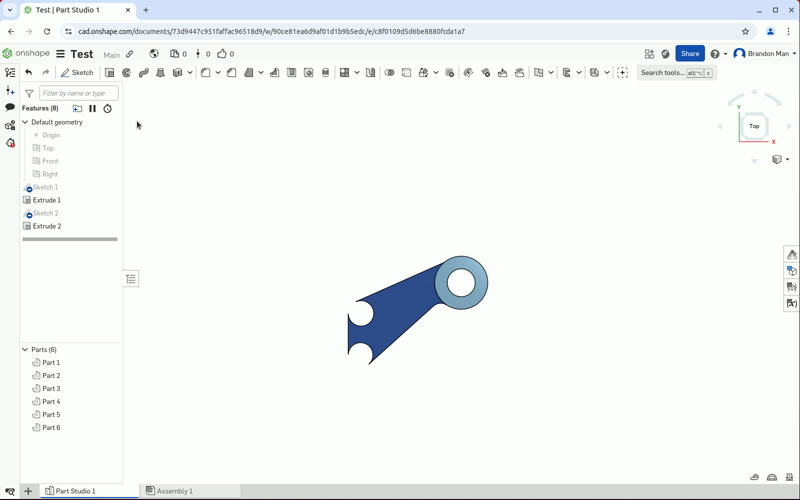
key(shift+h)
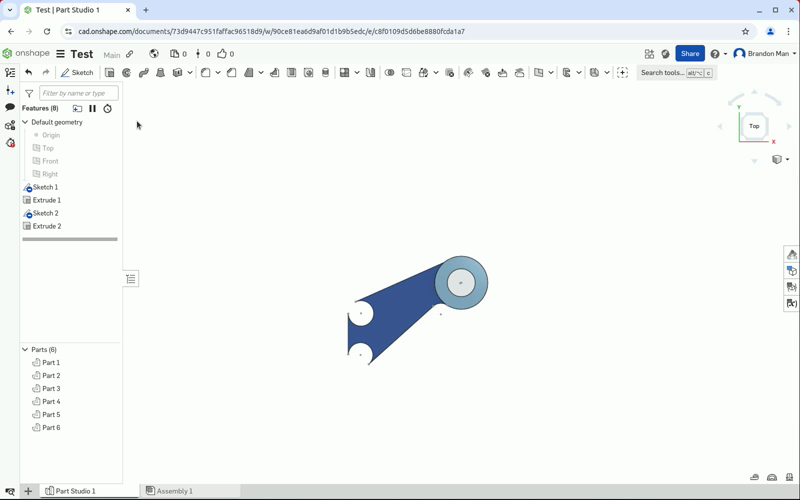
key(shift+h)
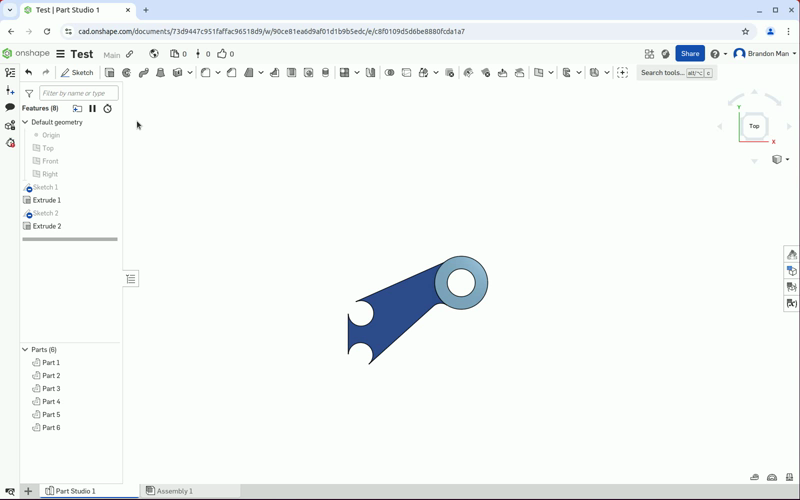
mouse_move(73, 189)
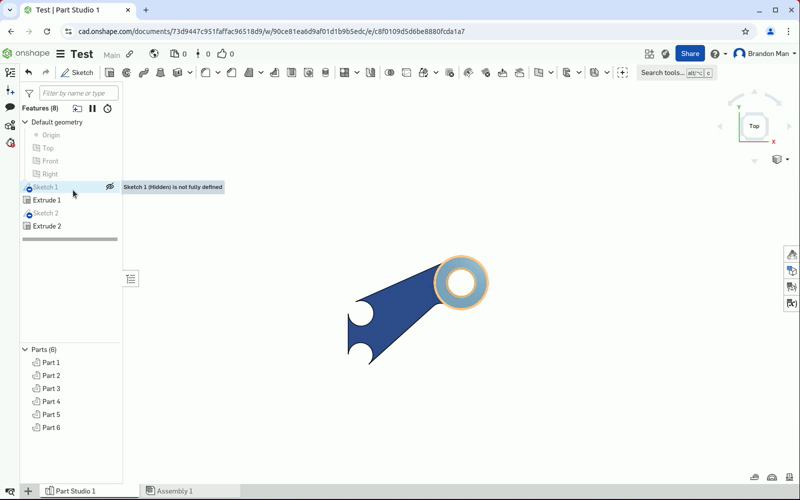
click(73, 189)
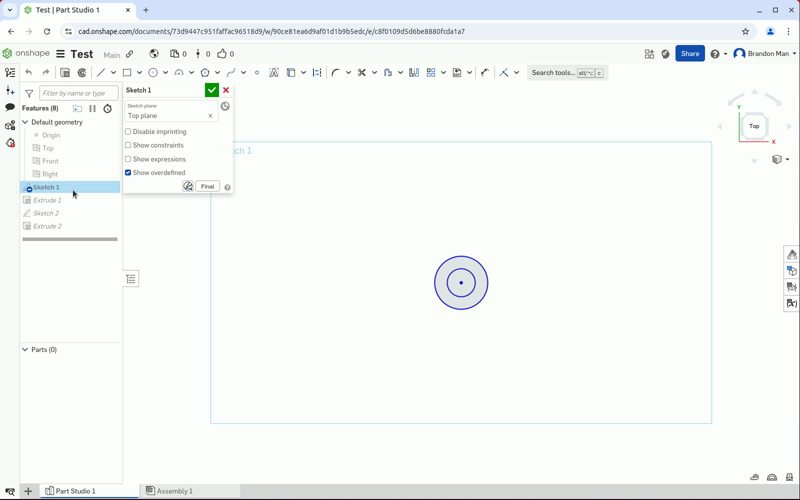
mouse_move(229, 92)
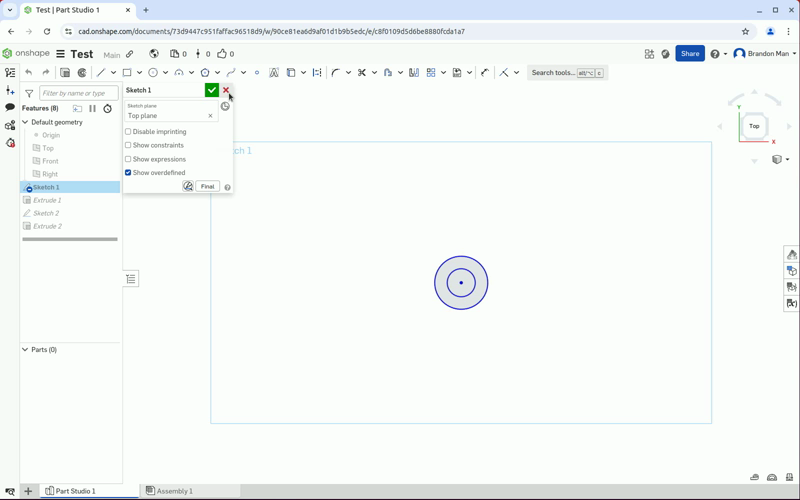
click(229, 92)
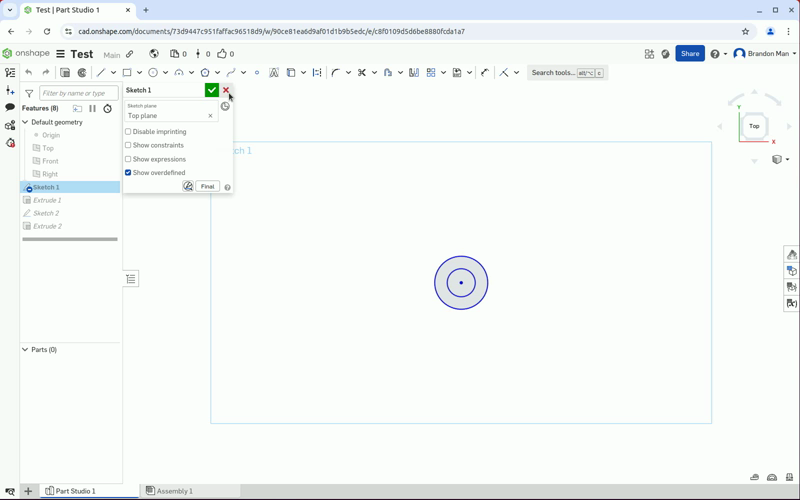
key(shift+s)
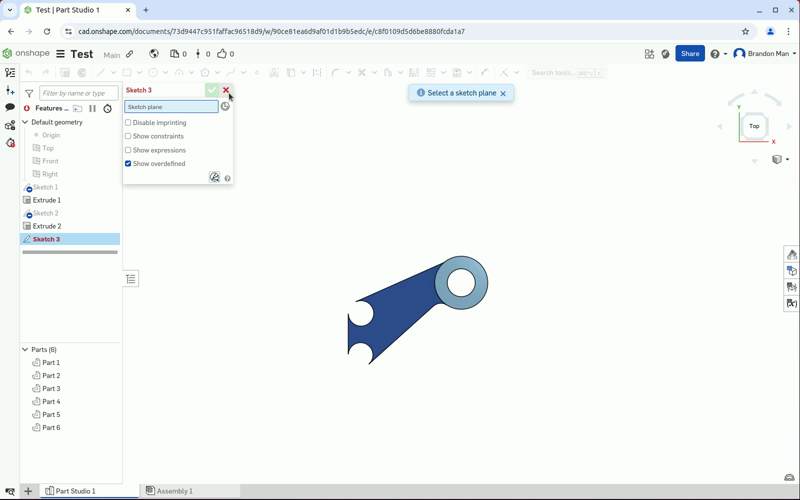
mouse_move(73, 150)
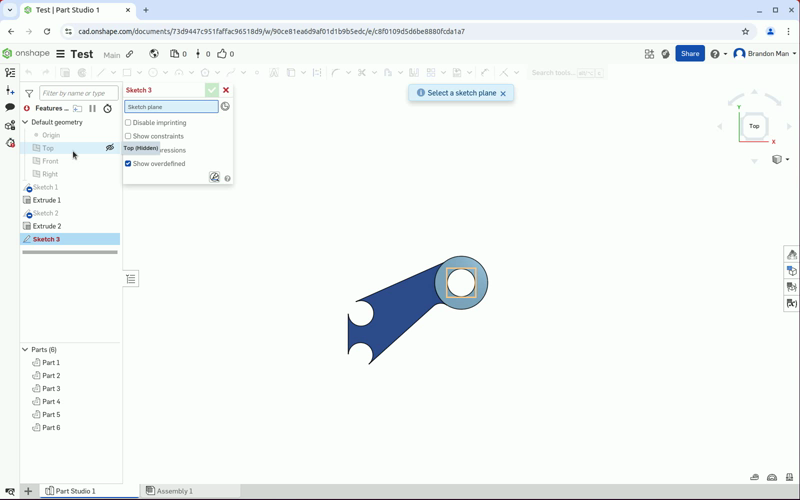
click(73, 150)
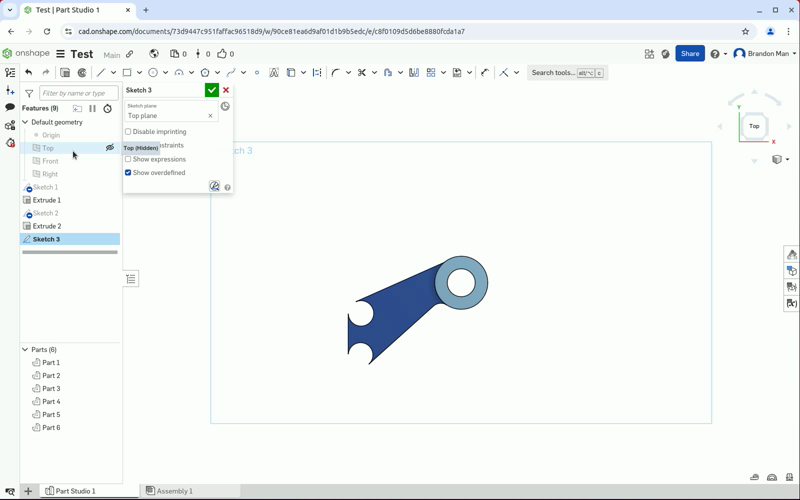
mouse_move(73, 352)
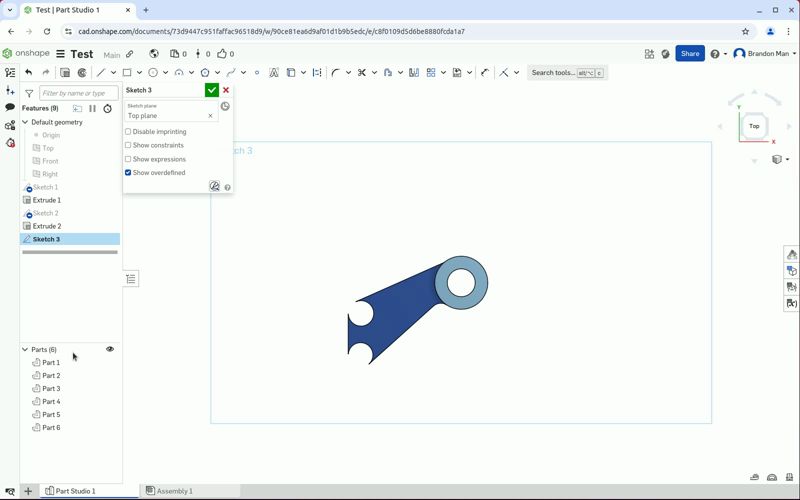
key(y)
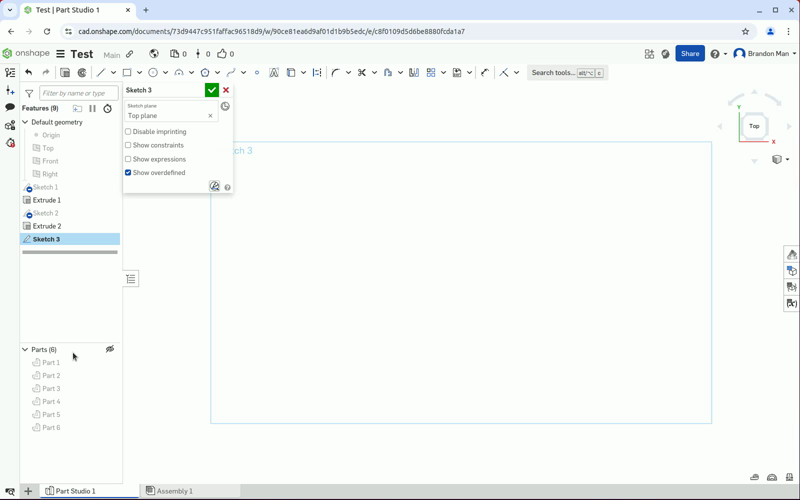
key(c)
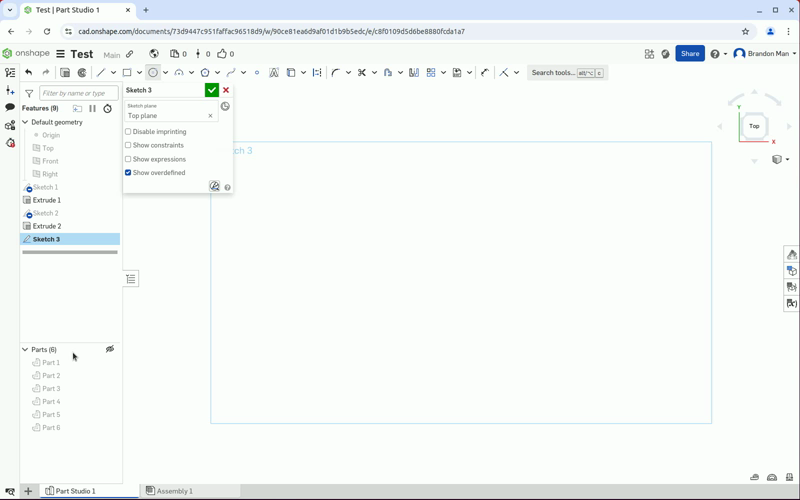
key_down(shift)
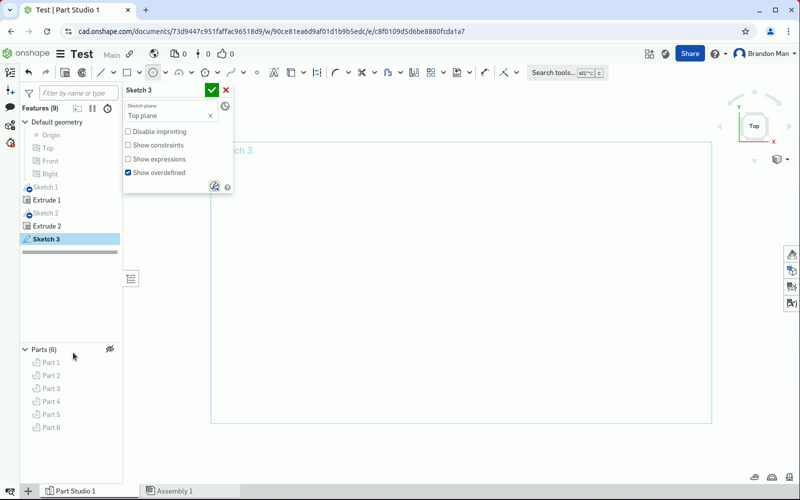
mouse_move(361, 313)
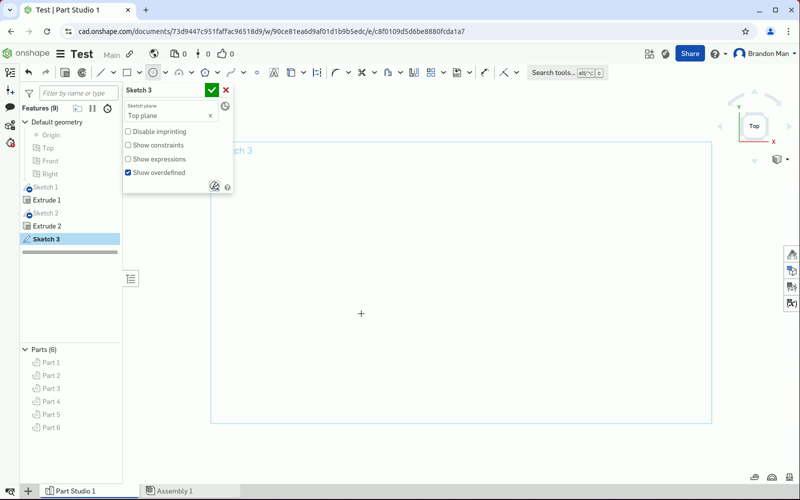
click(361, 313)
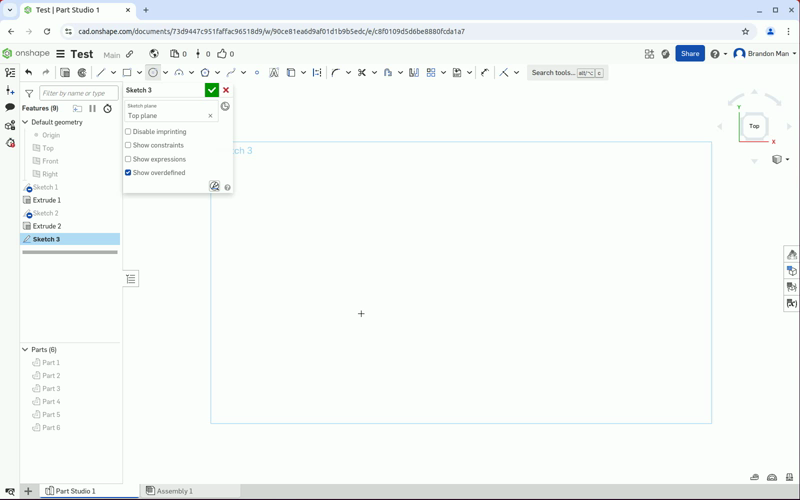
key_up(shift)
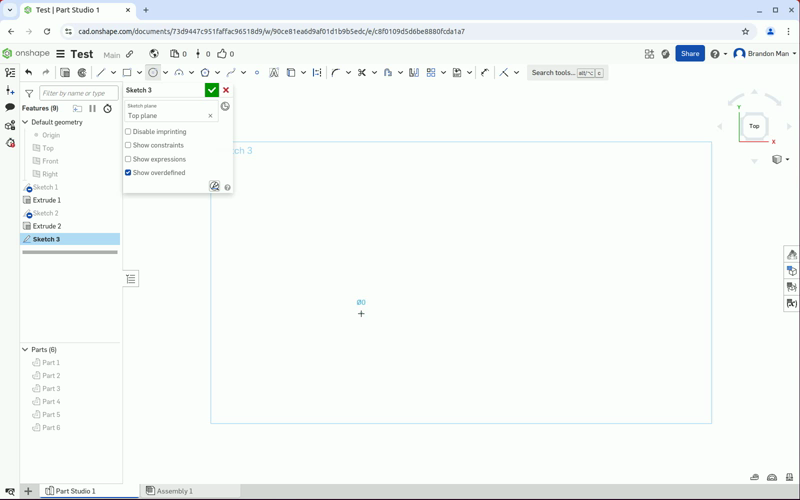
mouse_move(374, 313)
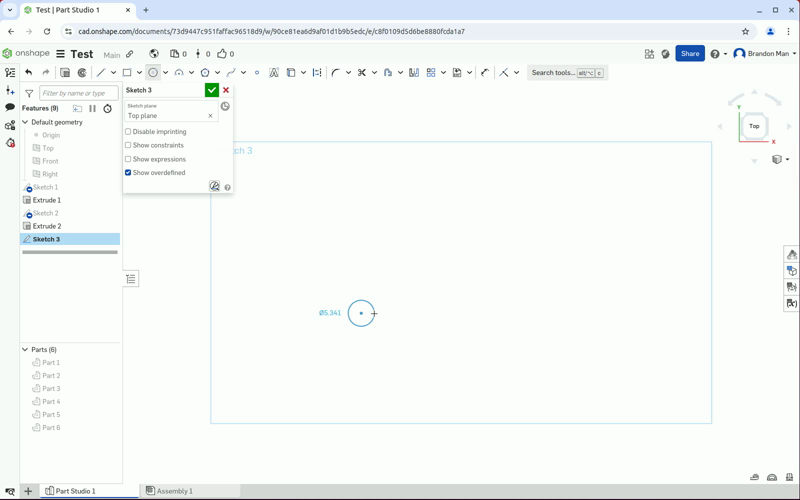
click(374, 313)
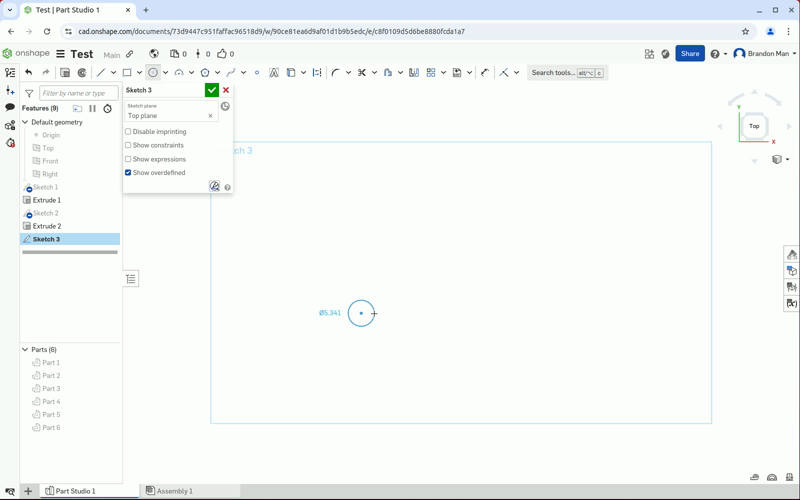
key(esc)
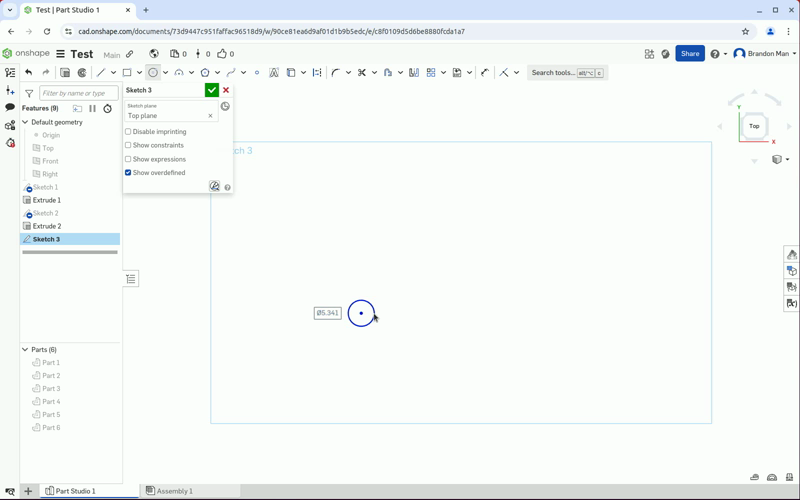
key(c)
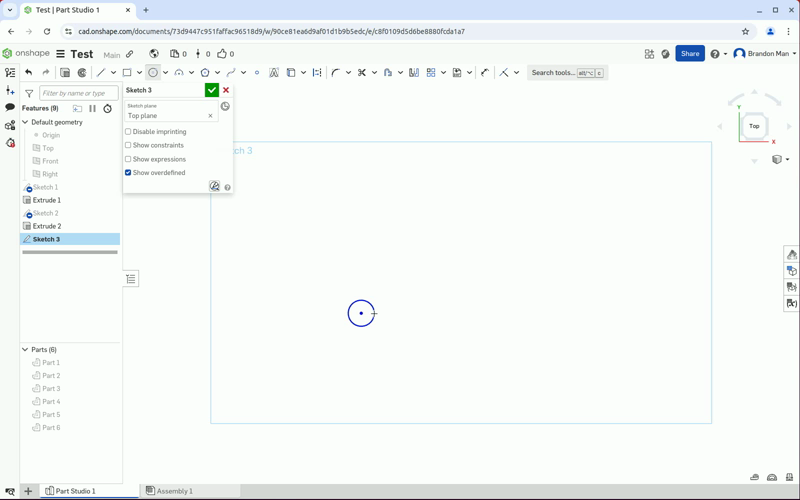
key_down(shift)
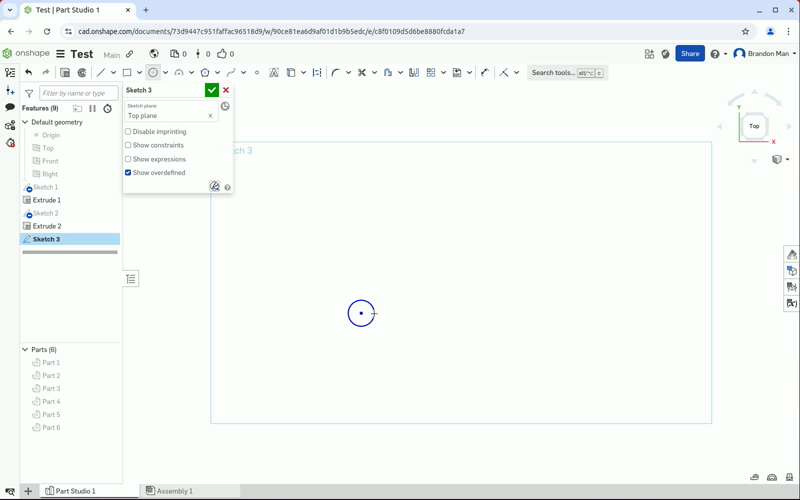
mouse_move(361, 313)
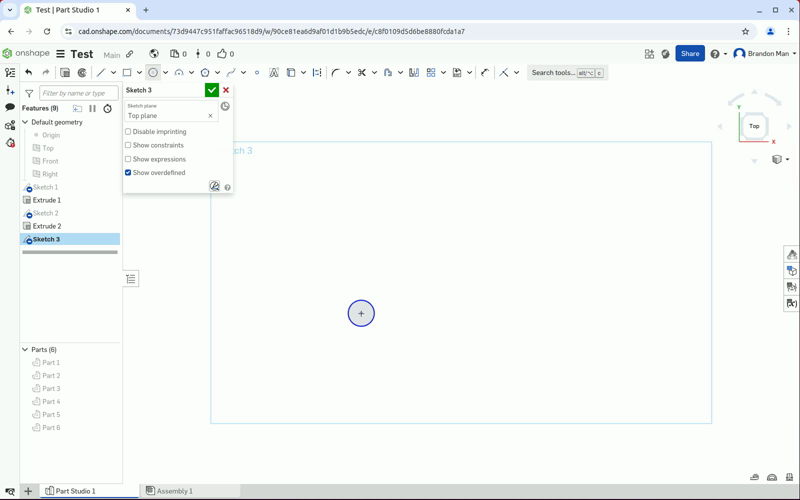
click(361, 313)
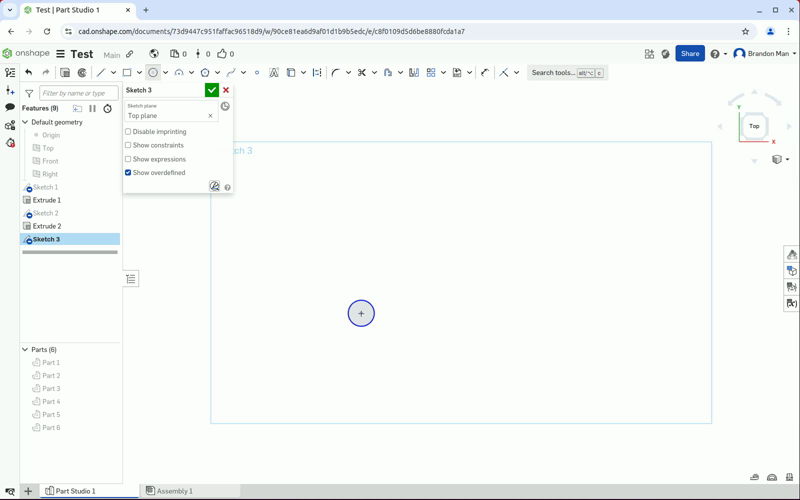
key_up(shift)
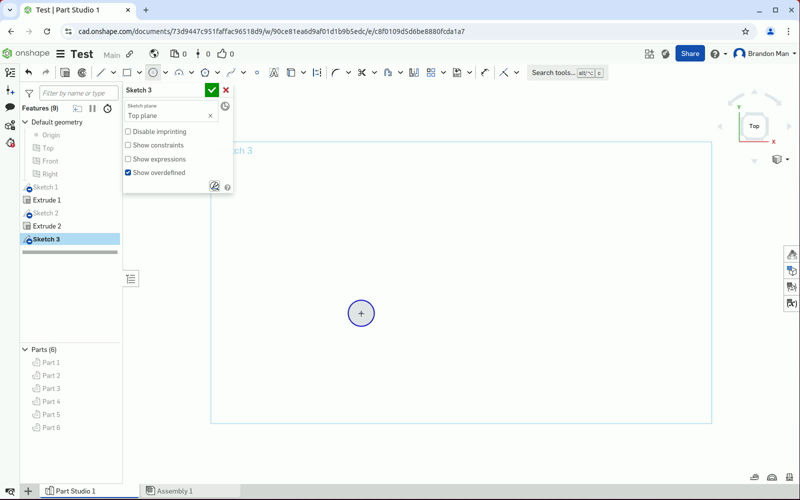
mouse_move(367, 313)
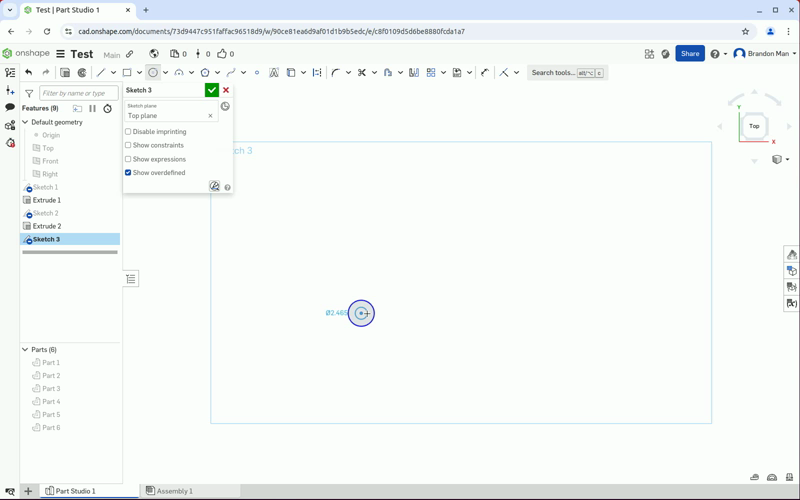
click(367, 313)
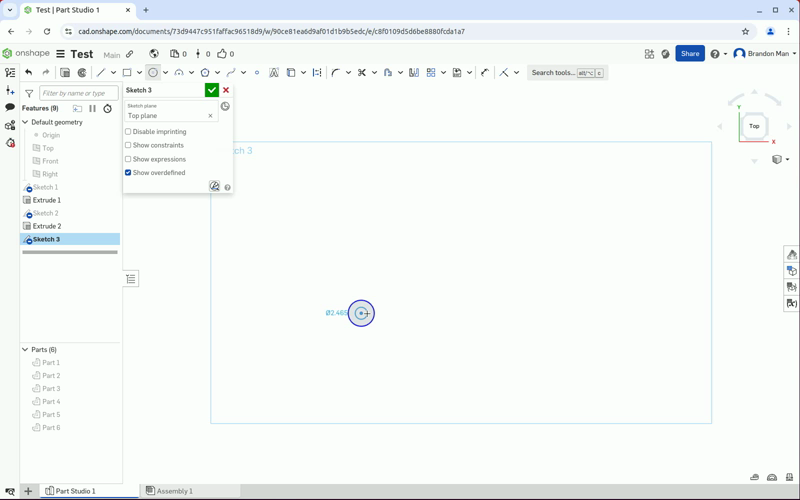
key(esc)
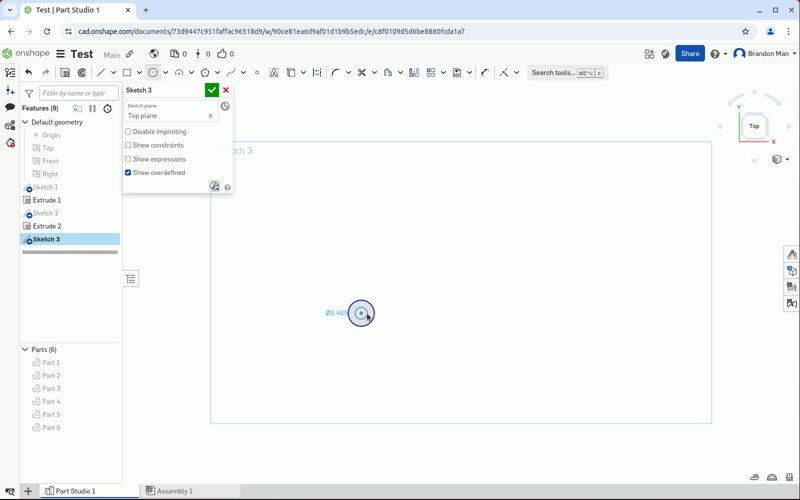
mouse_move(354, 317)
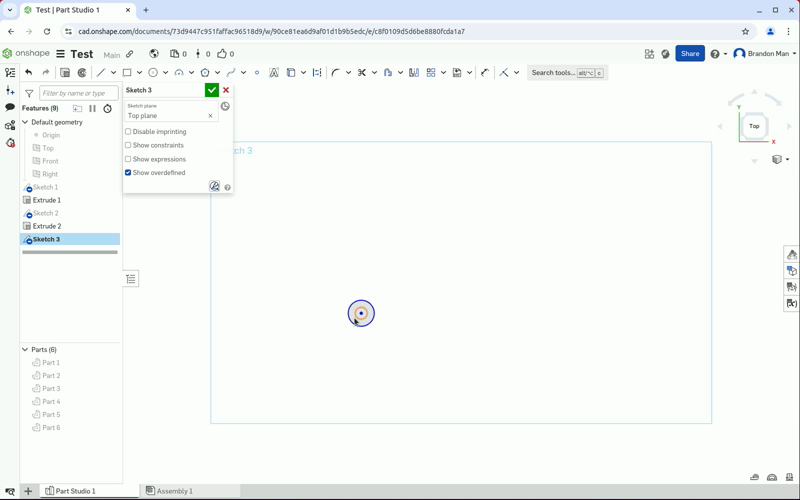
scroll(6)
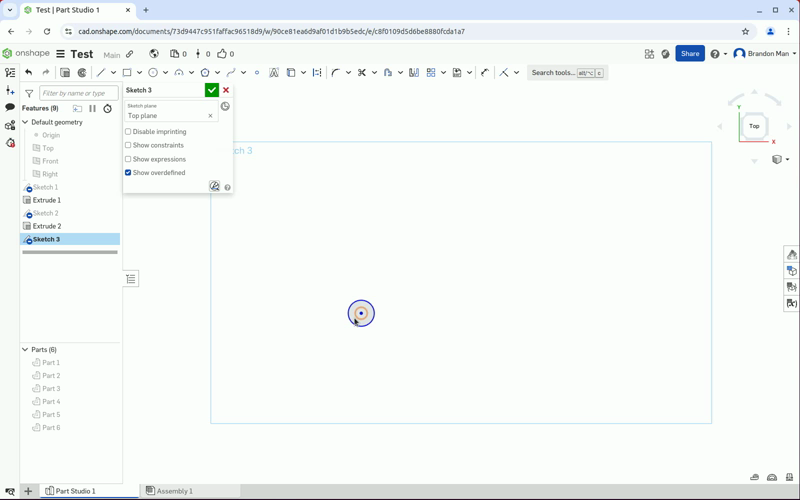
scroll(6)
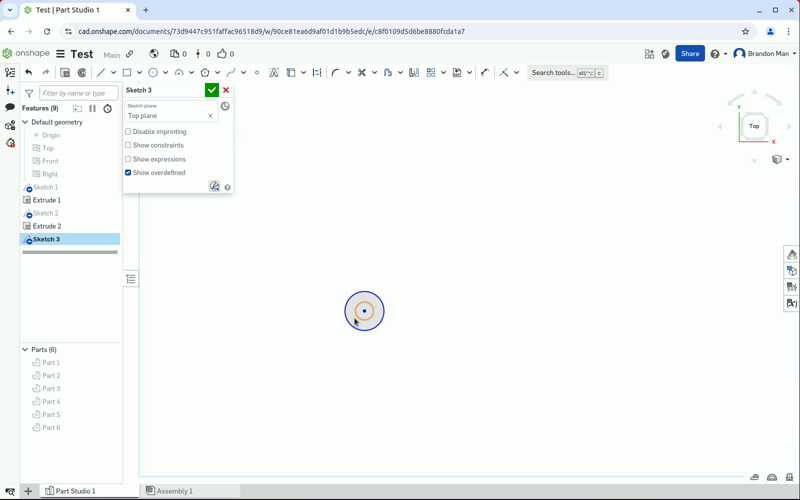
scroll(6)
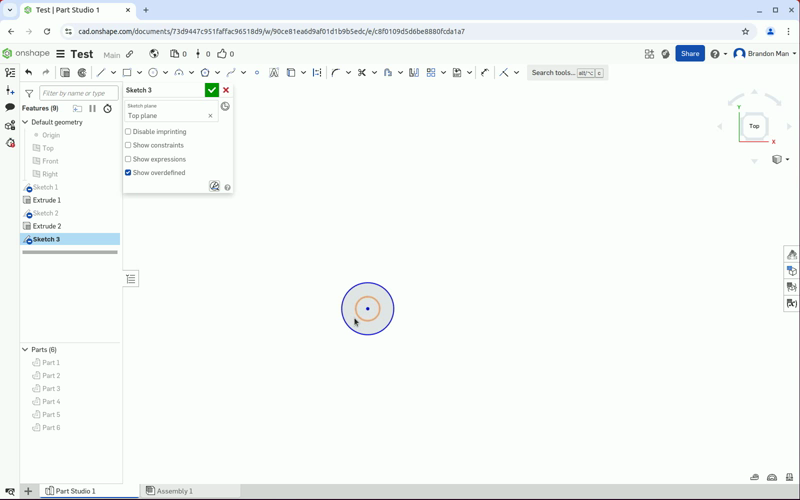
scroll(6)
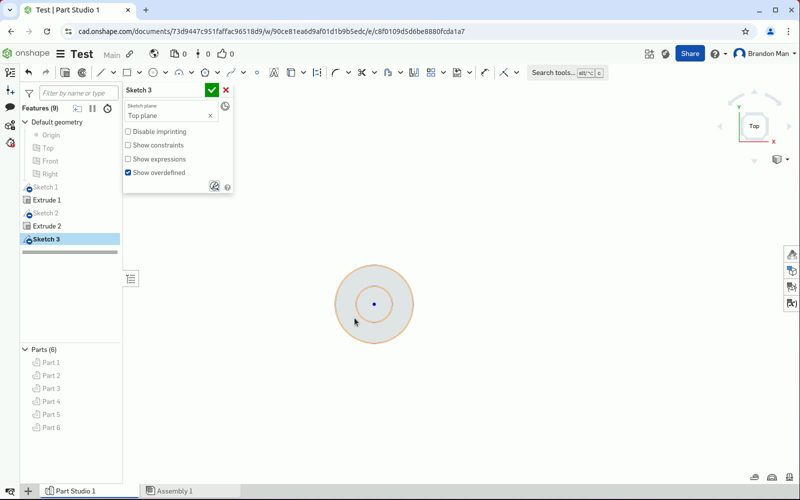
scroll(6)
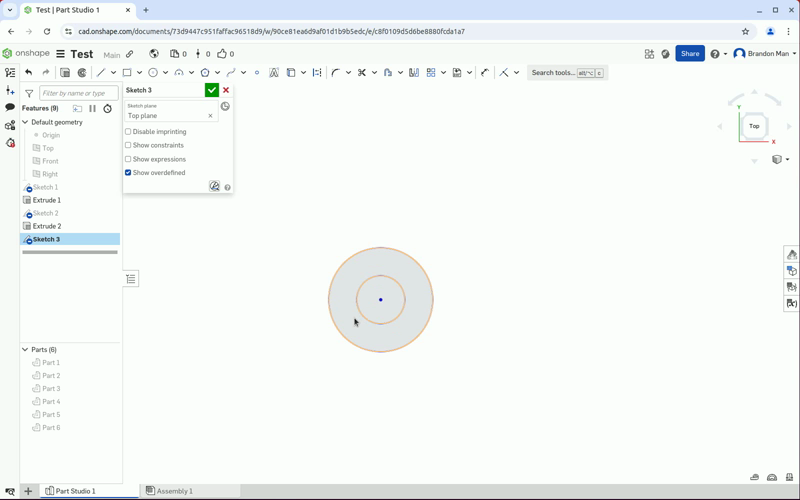
scroll(6)
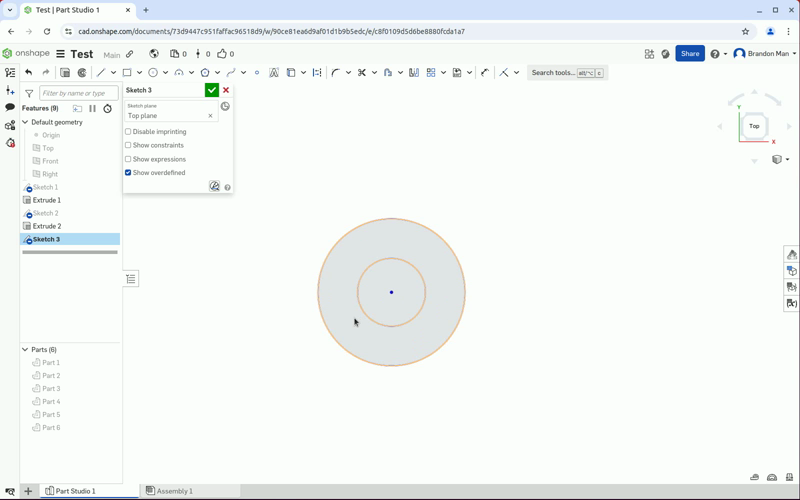
scroll(6)
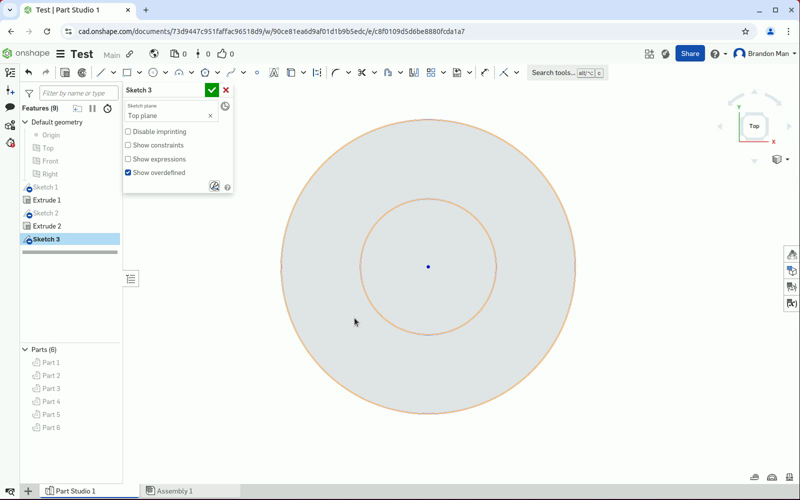
click(354, 317)
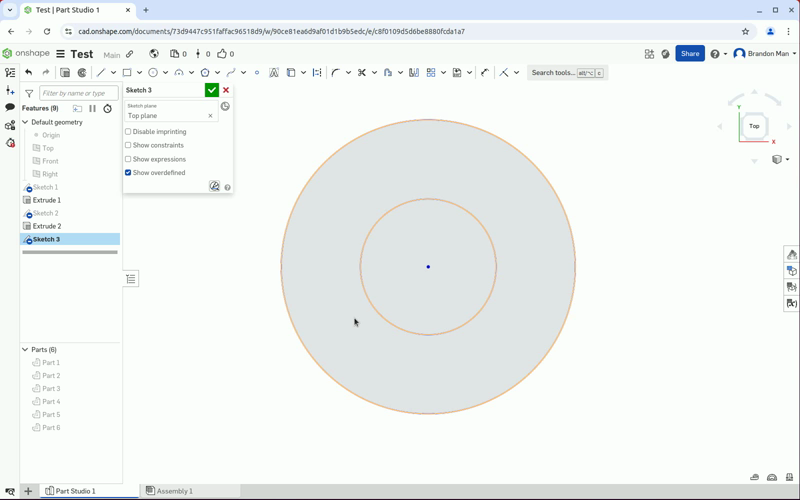
scroll(-6)
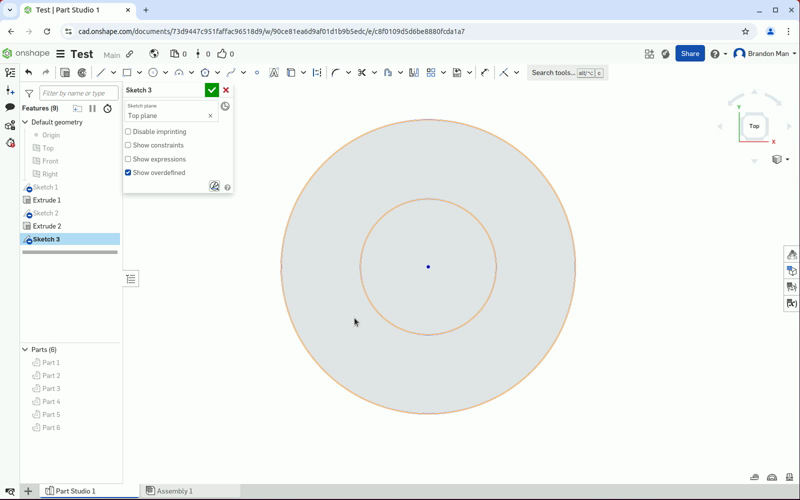
scroll(-6)
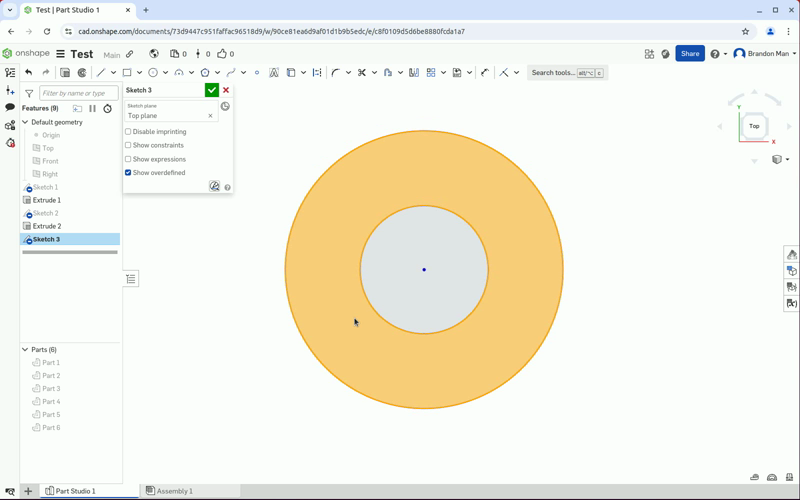
scroll(-6)
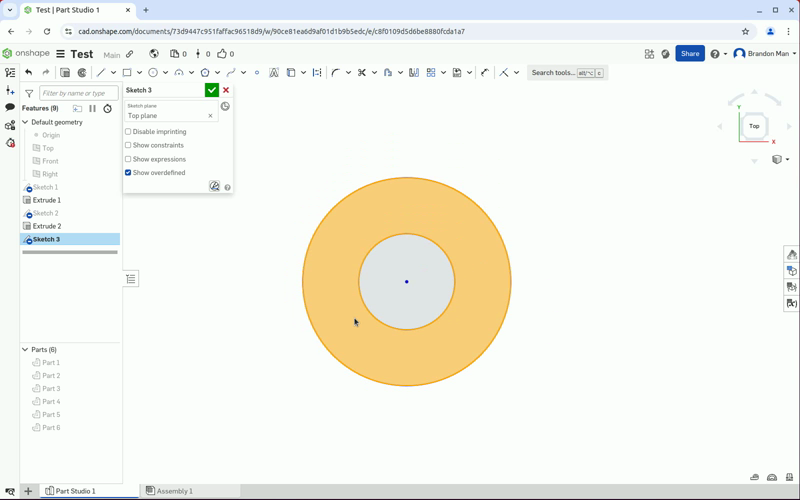
scroll(-6)
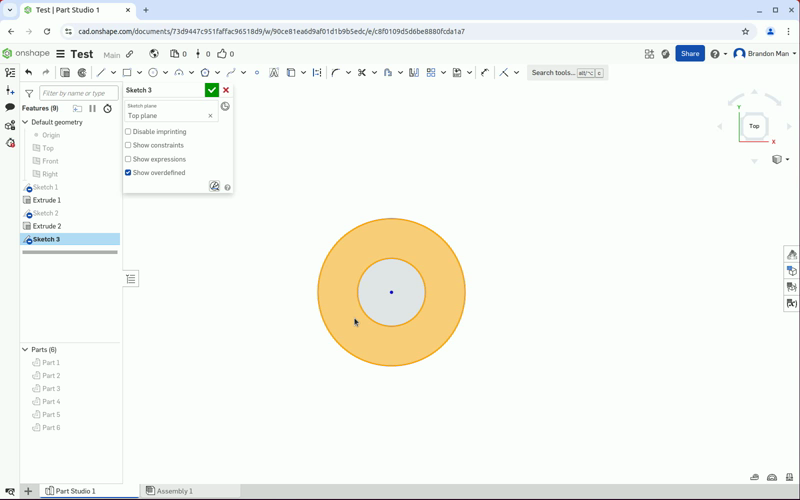
scroll(-6)
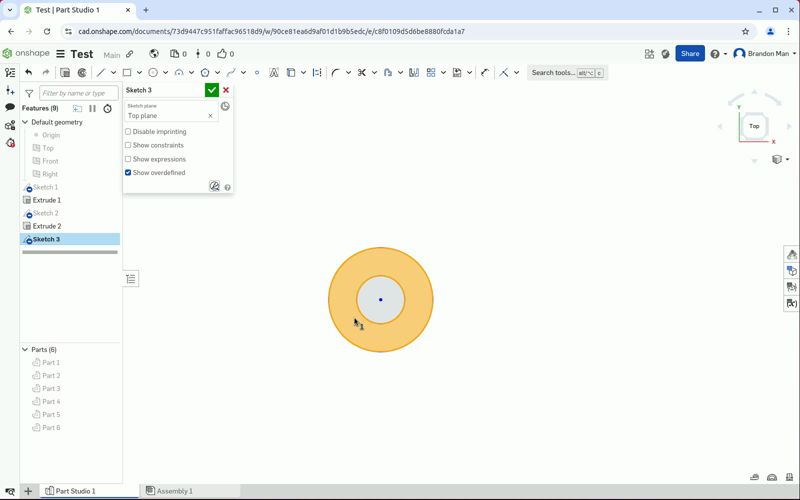
scroll(-6)
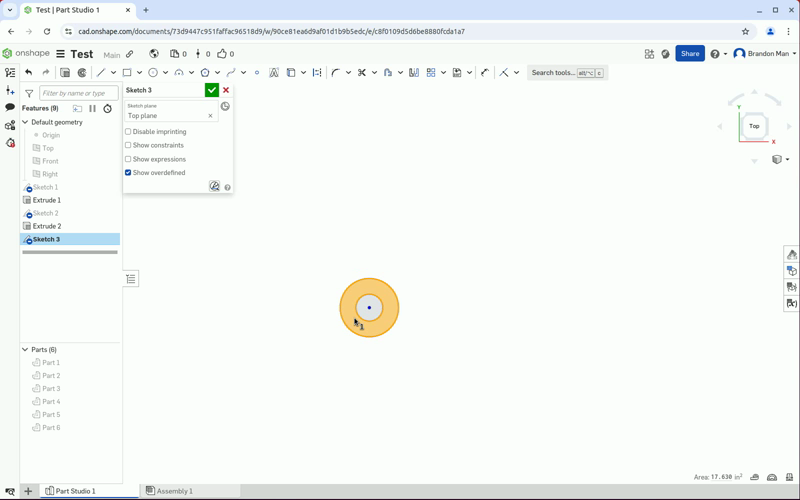
scroll(-6)
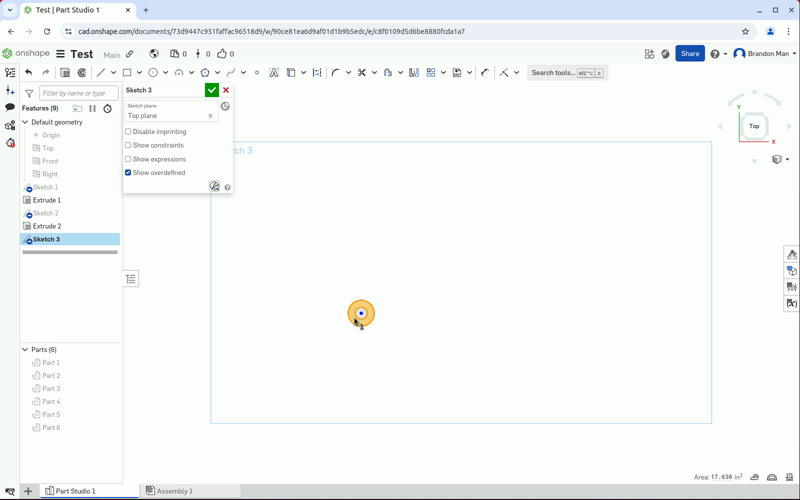
mouse_move(73, 352)
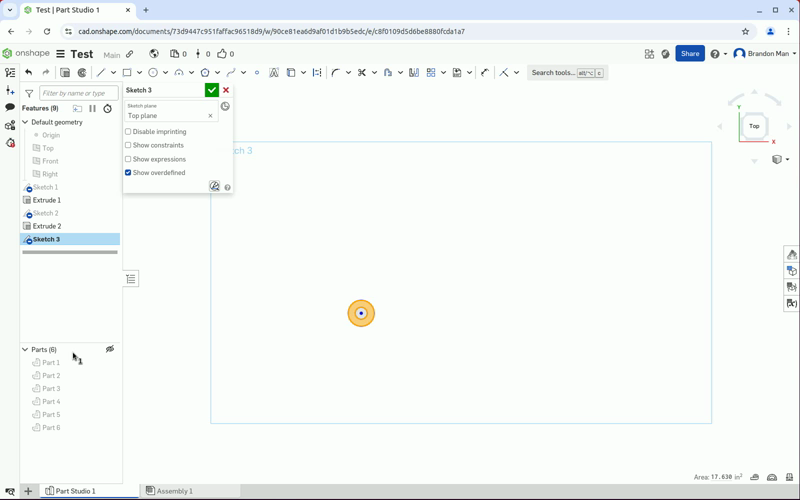
key(shift+y)
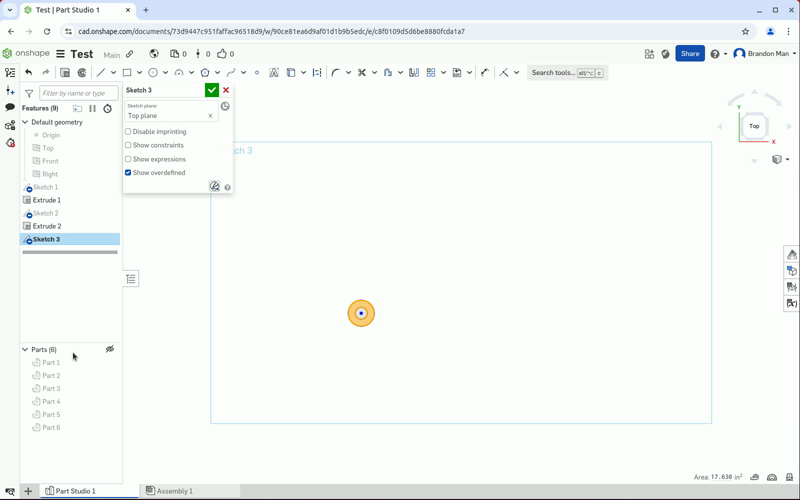
key(shift+e)
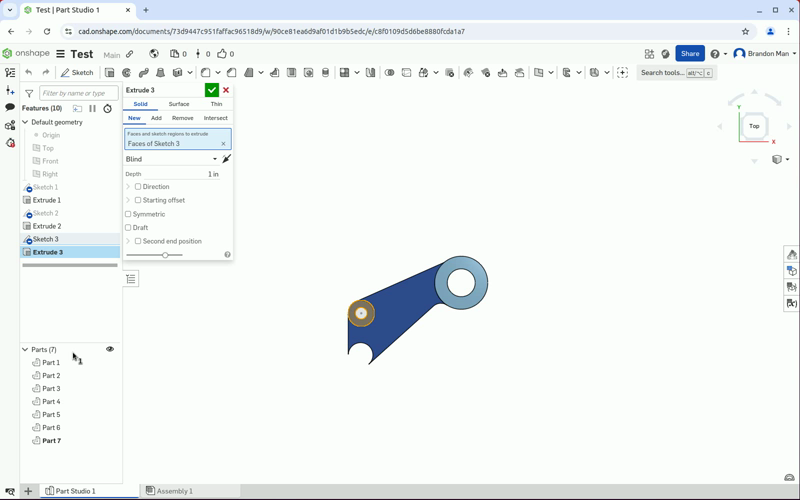
mouse_move(143, 106)
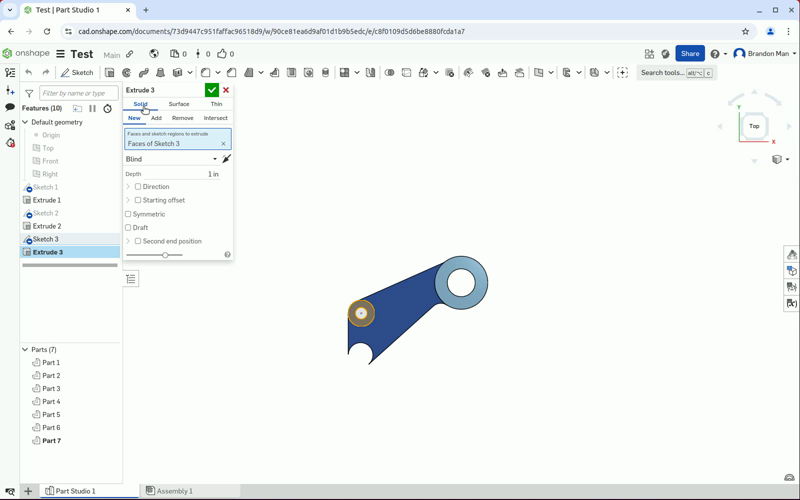
click(143, 106)
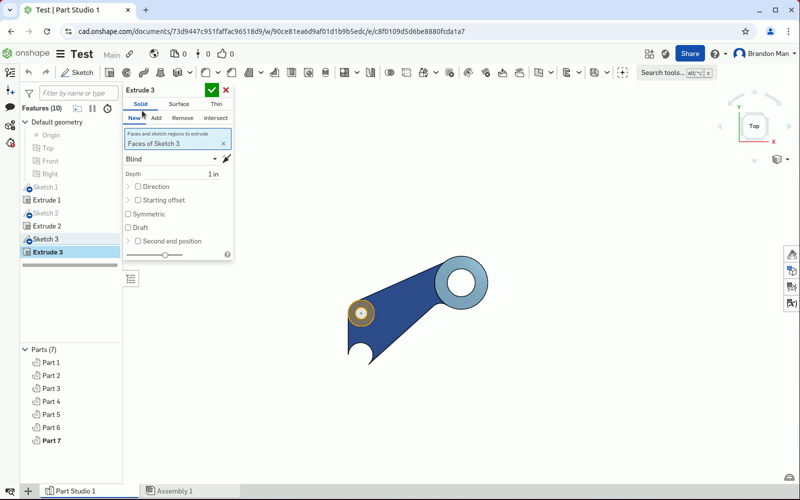
mouse_move(137, 120)
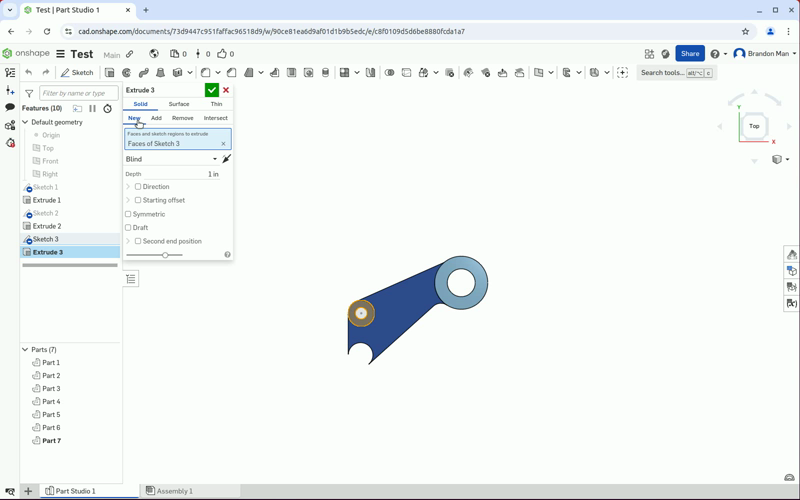
click(137, 120)
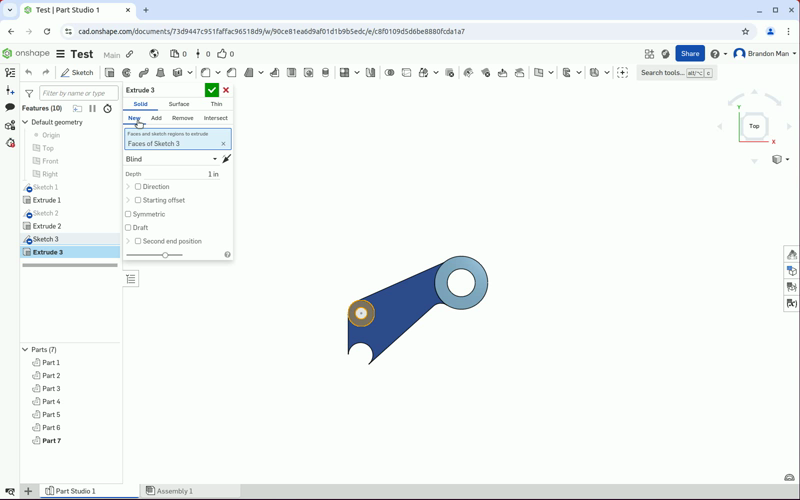
key(tab, 4)
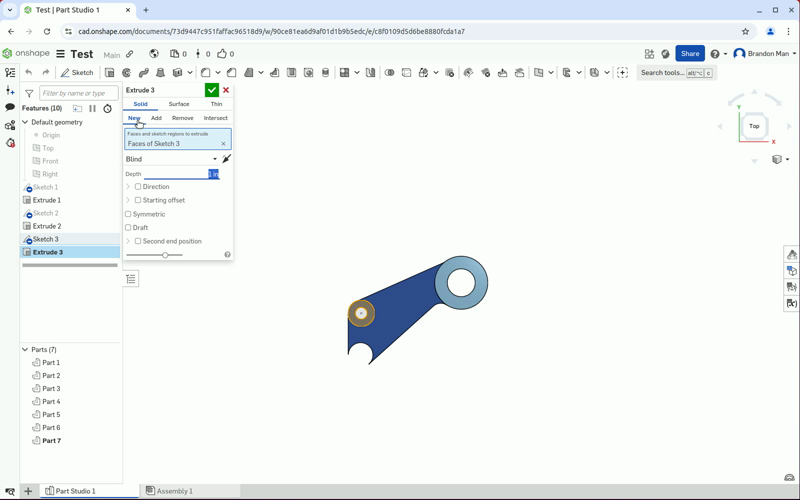
text(5.296)
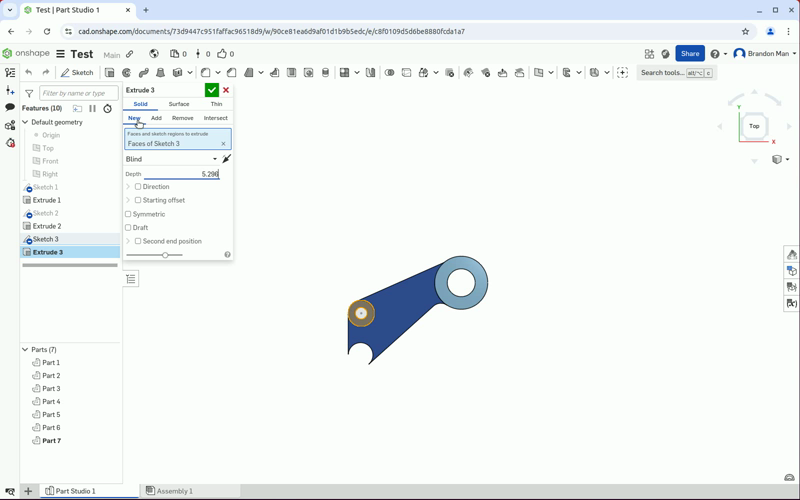
key(tab, 3)
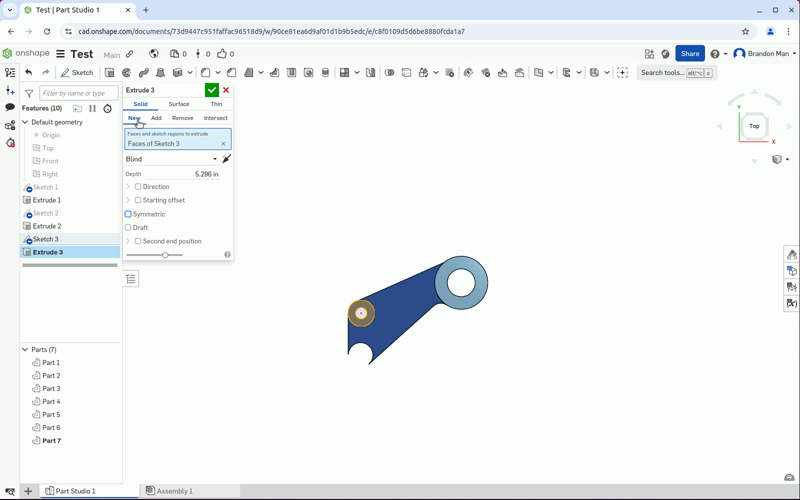
key(space)
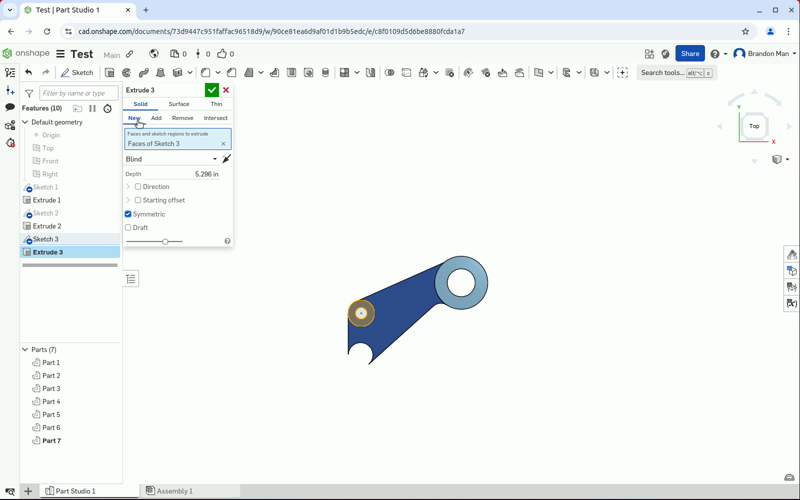
key(enter)
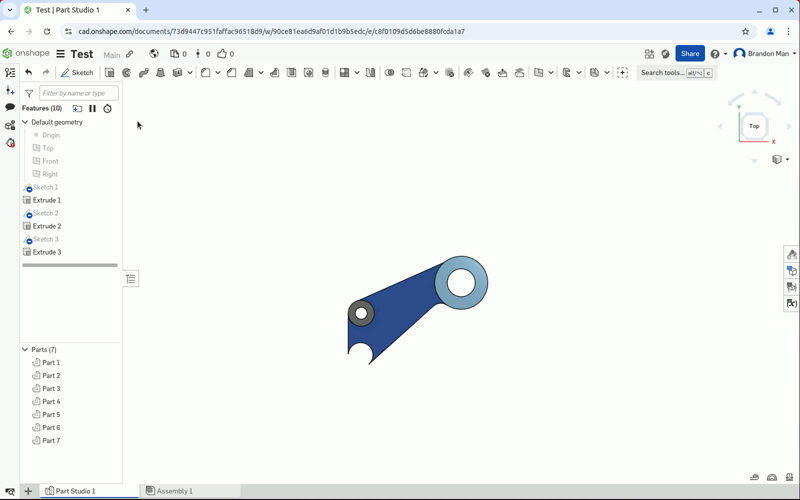
key(shift+h)
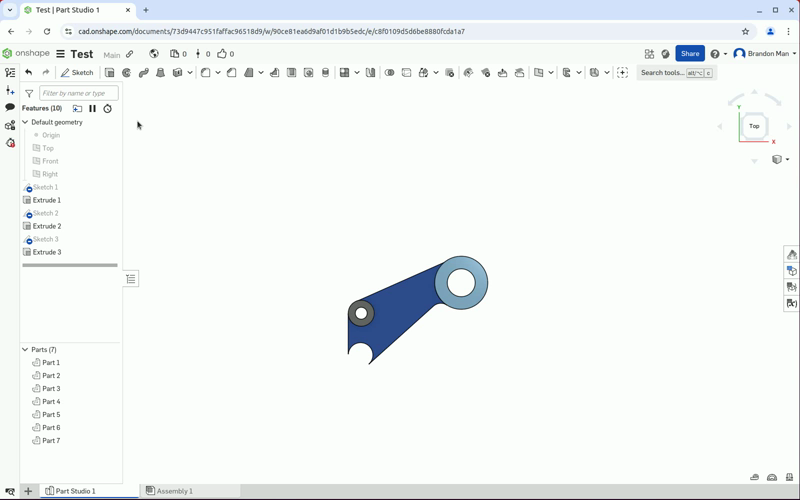
key(shift+h)
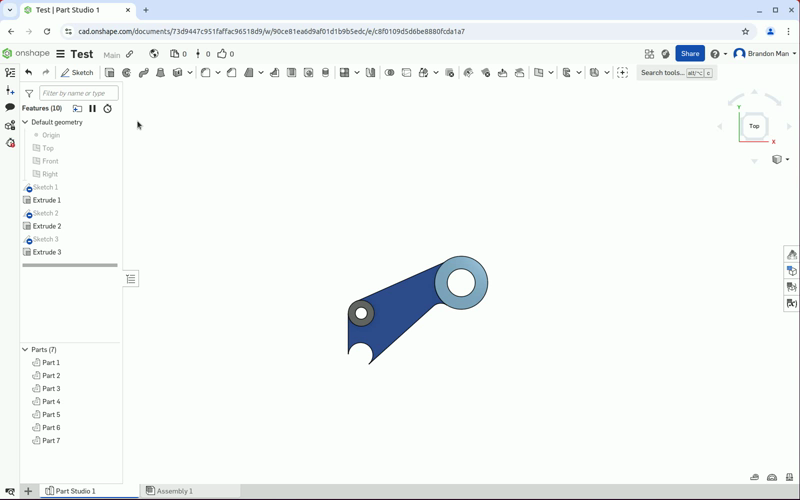
mouse_move(73, 189)
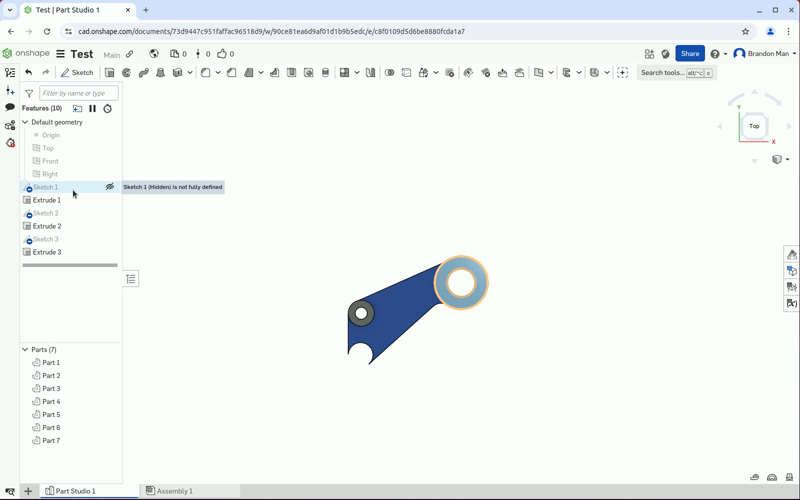
click(73, 189)
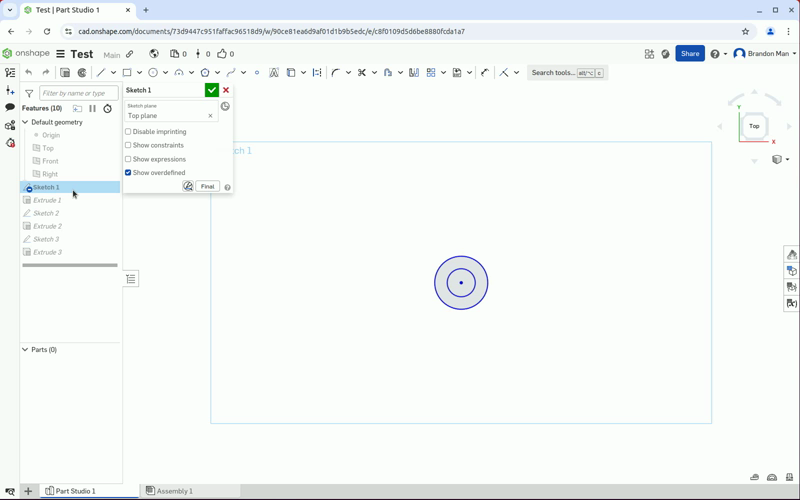
mouse_move(229, 92)
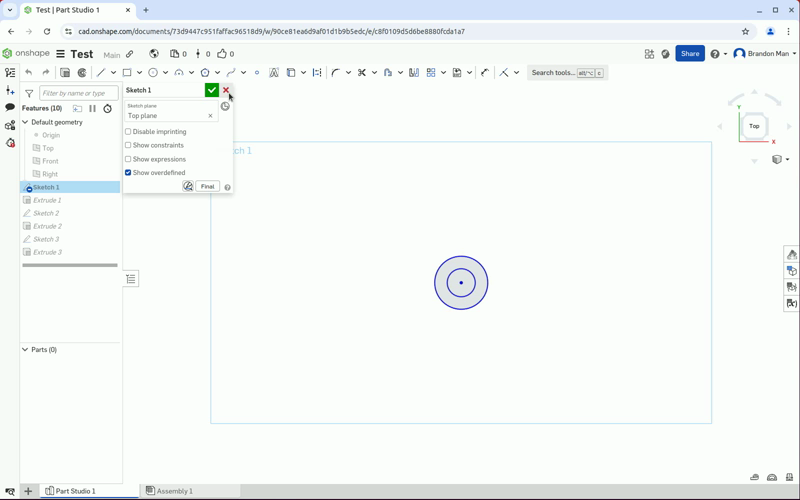
click(229, 92)
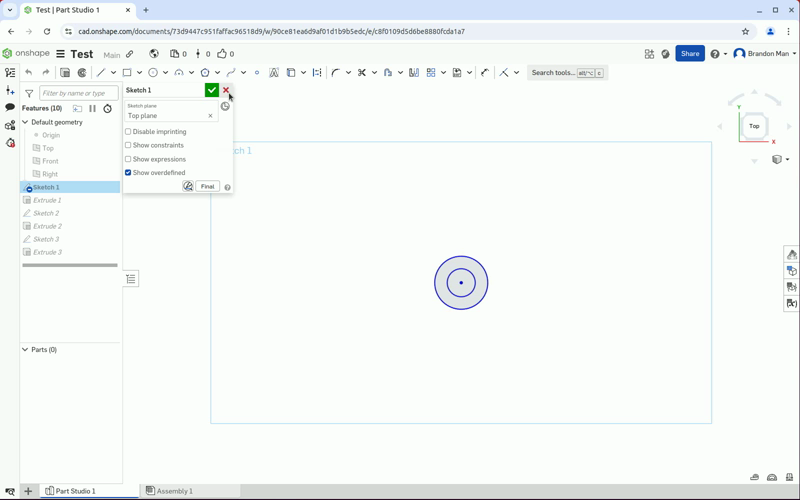
key(shift+s)
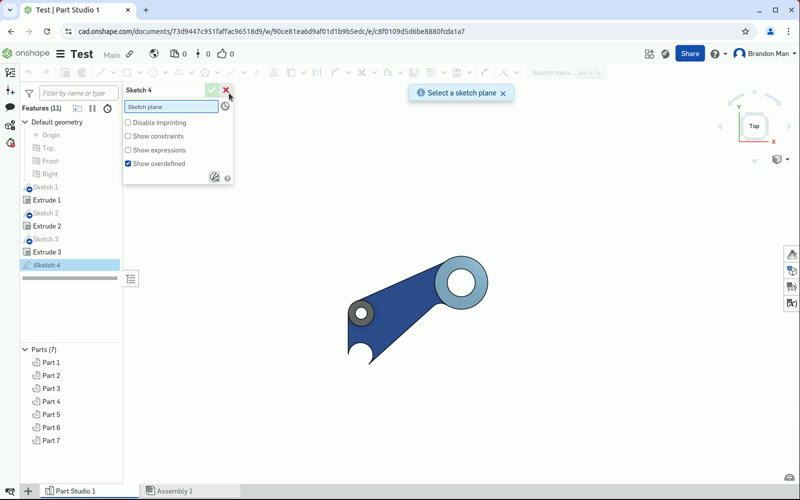
mouse_move(73, 150)
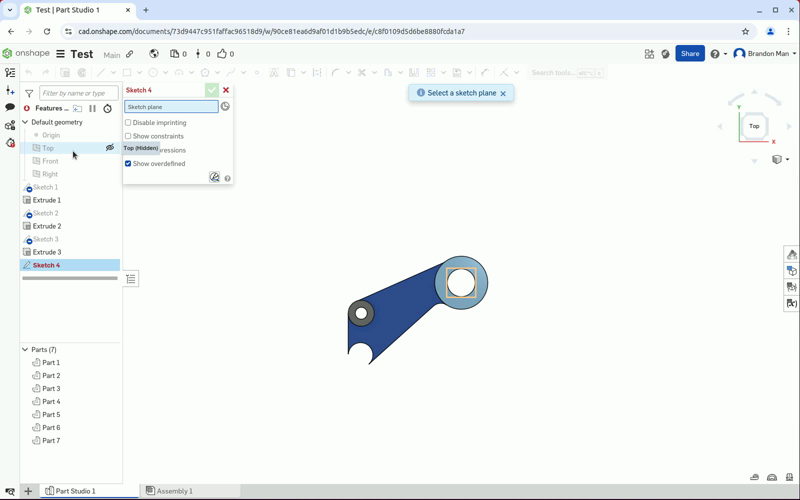
click(73, 150)
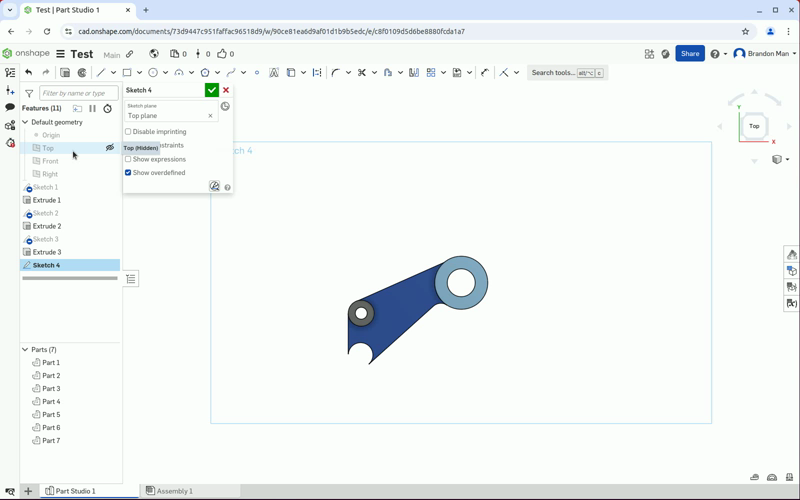
mouse_move(73, 352)
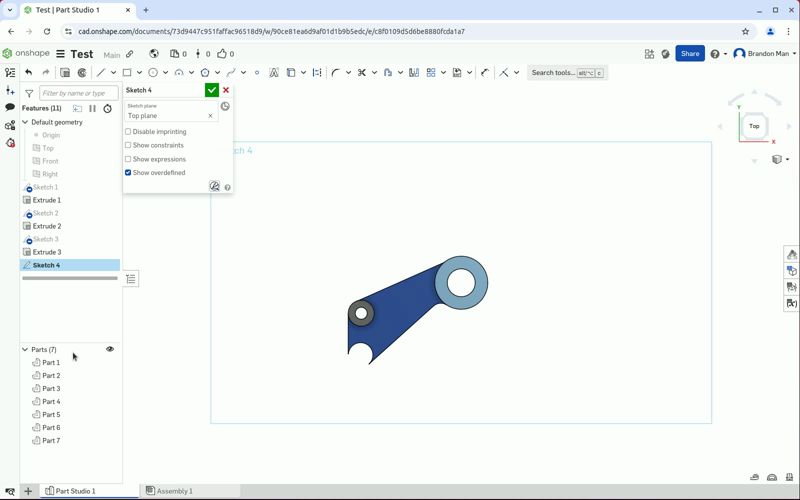
key(y)
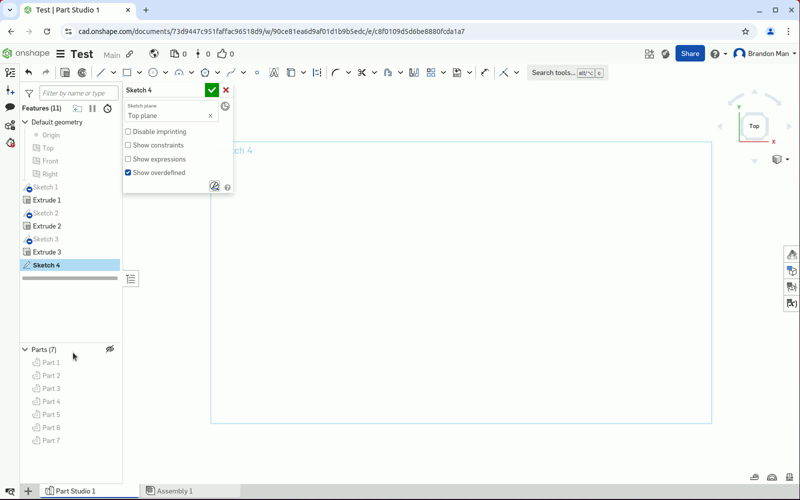
key(c)
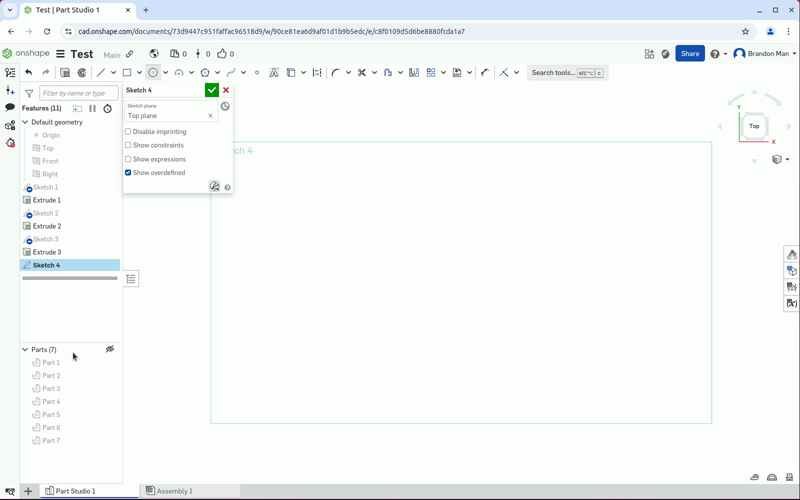
key_down(shift)
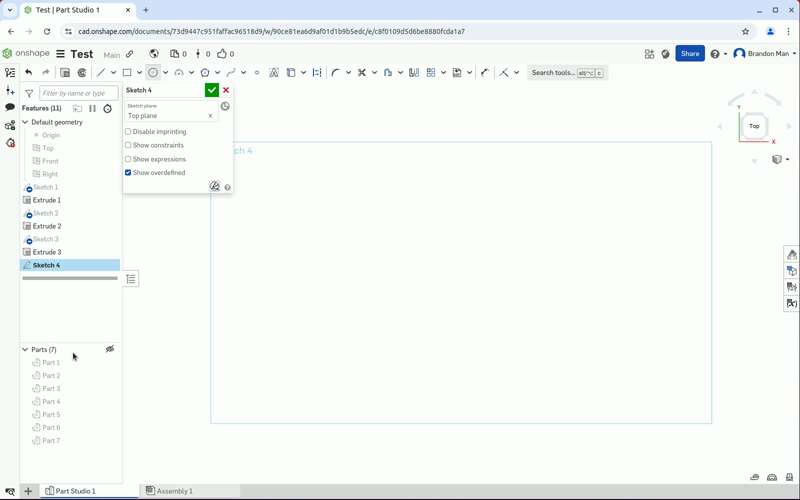
mouse_move(361, 354)
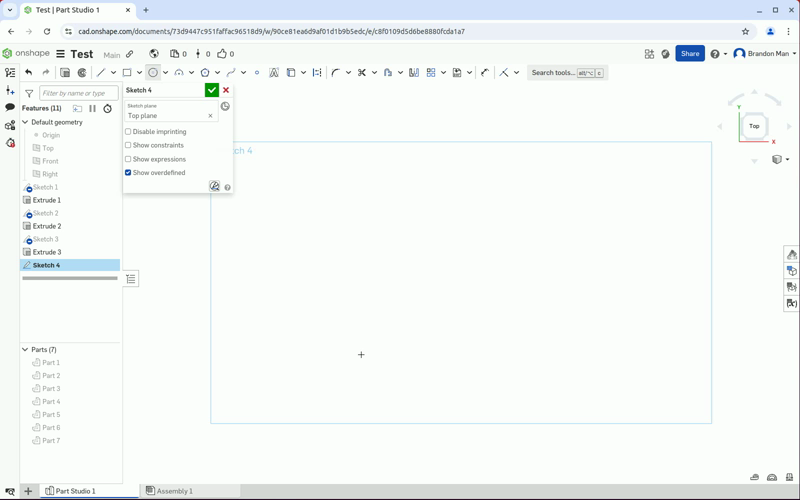
click(361, 354)
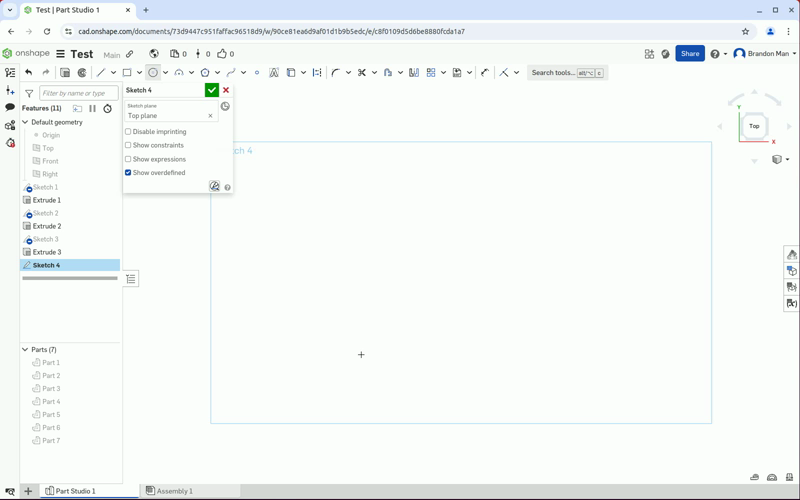
key_up(shift)
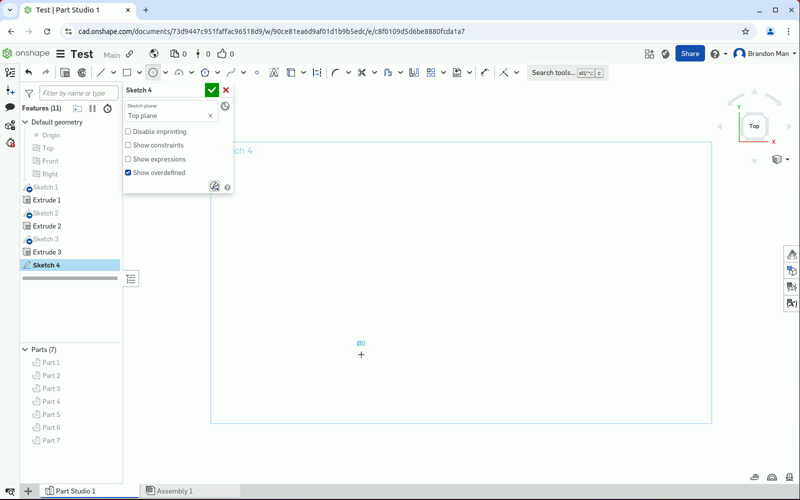
mouse_move(374, 354)
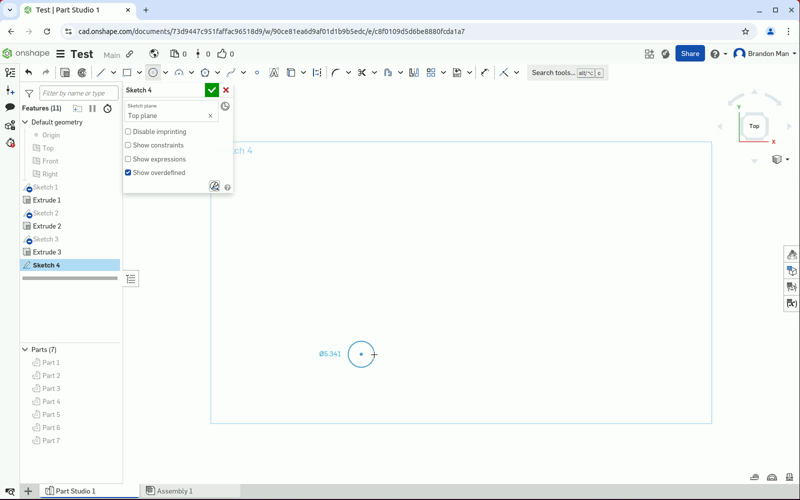
click(374, 354)
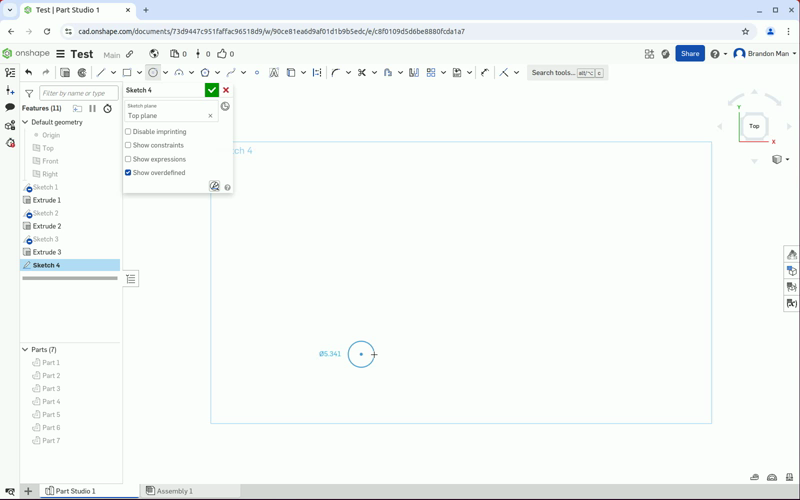
key(esc)
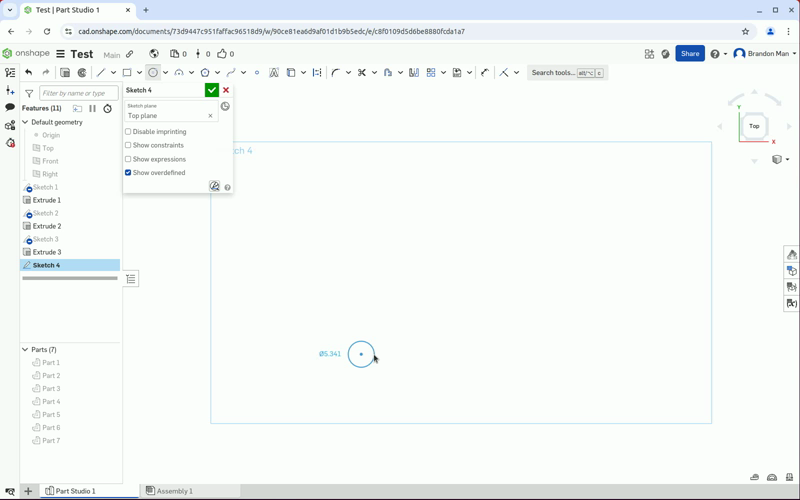
key(c)
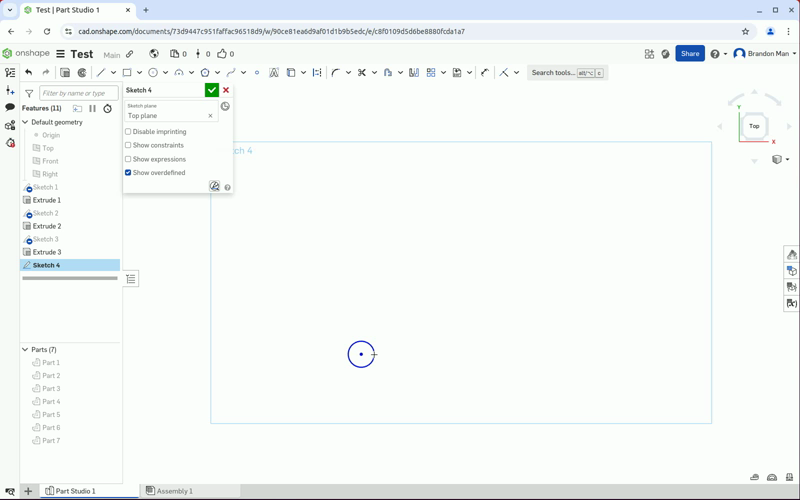
key_down(shift)
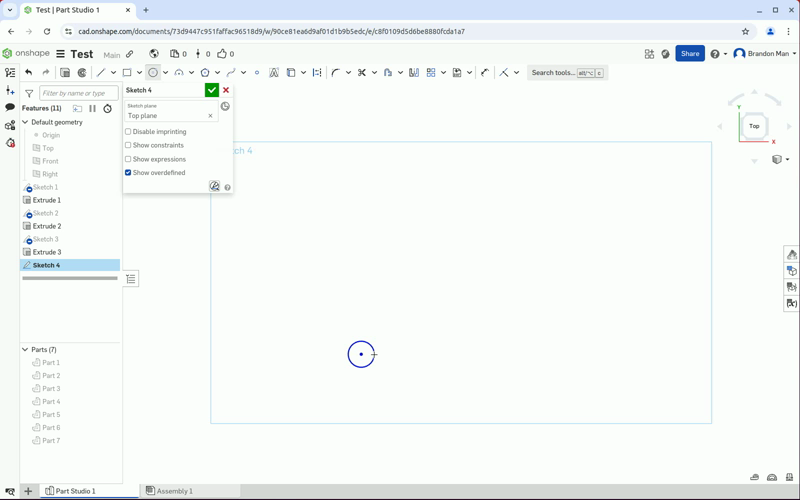
mouse_move(361, 354)
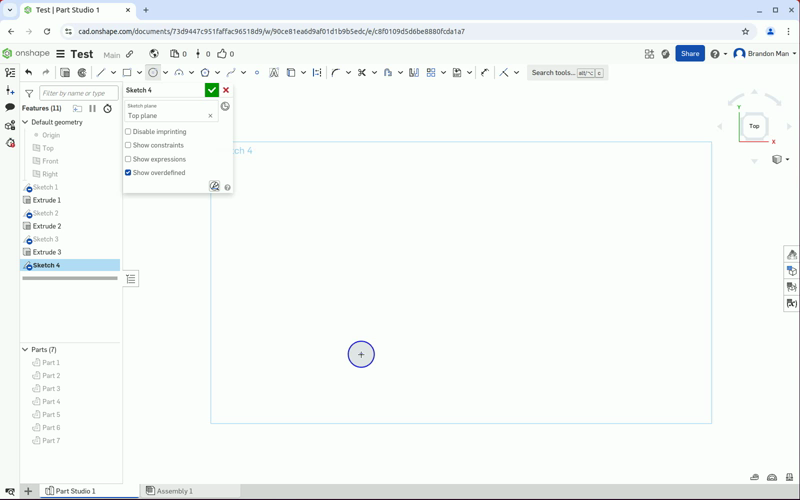
click(361, 354)
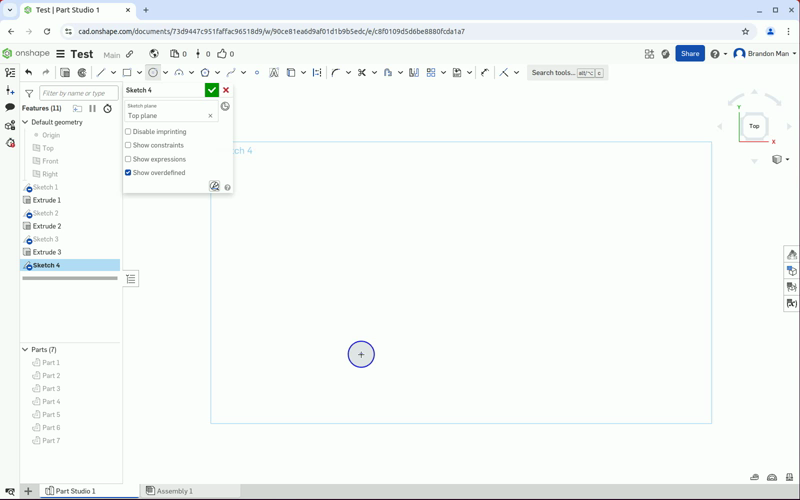
key_up(shift)
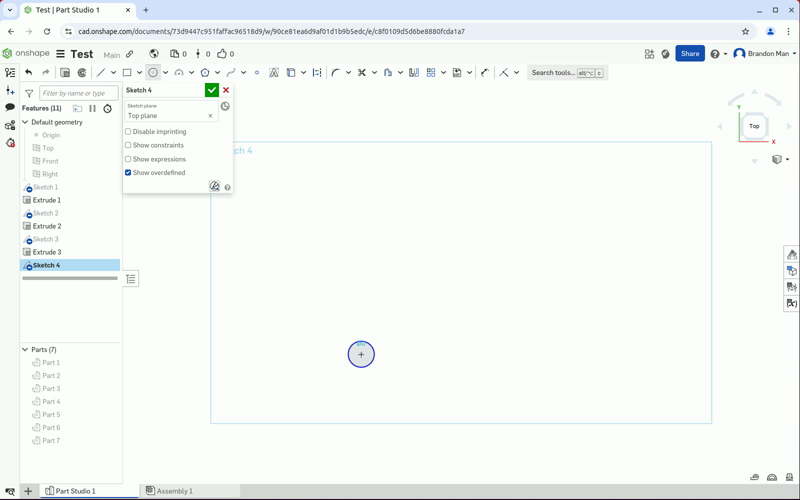
mouse_move(367, 354)
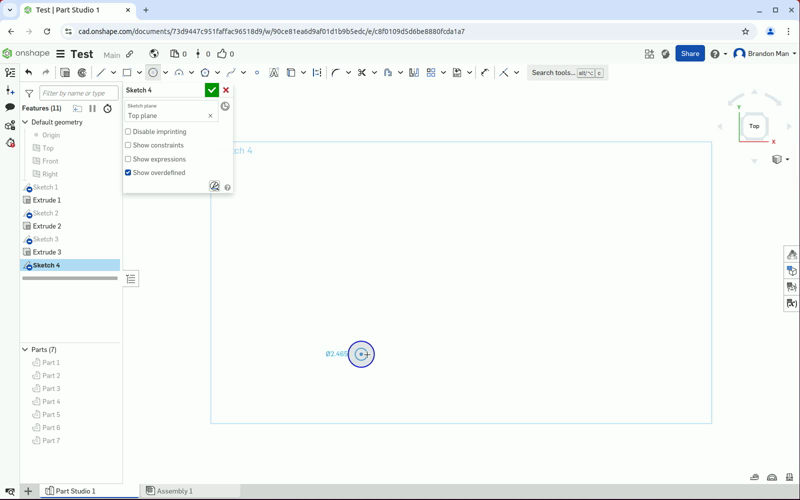
click(367, 354)
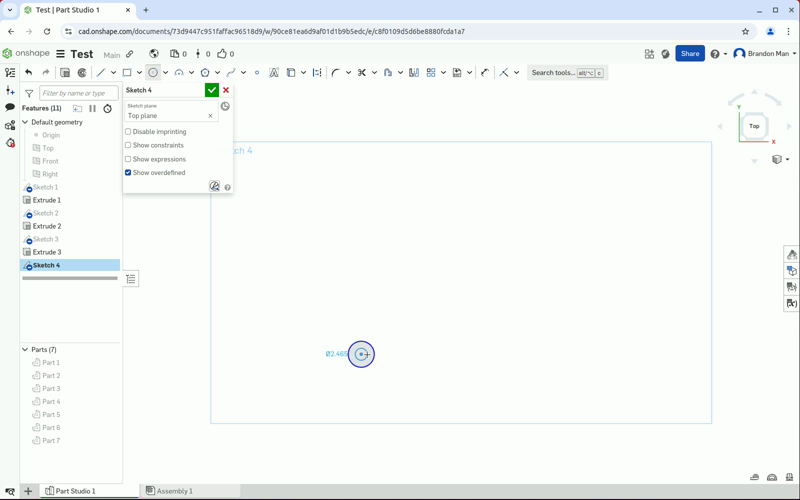
key(esc)
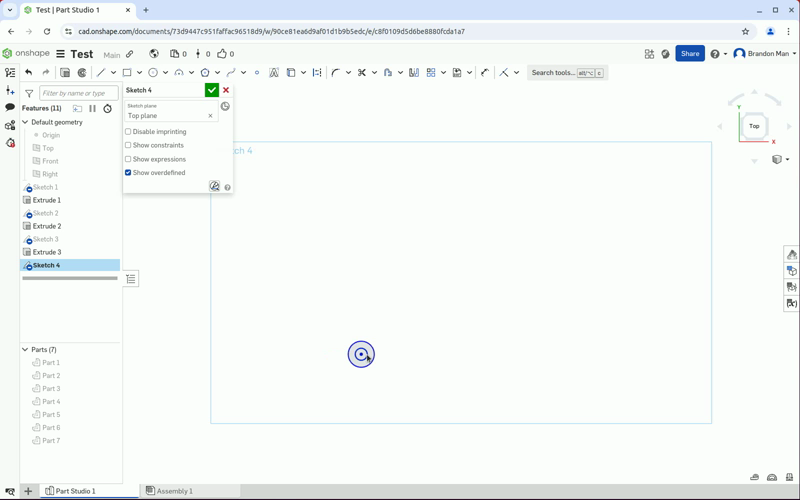
mouse_move(357, 364)
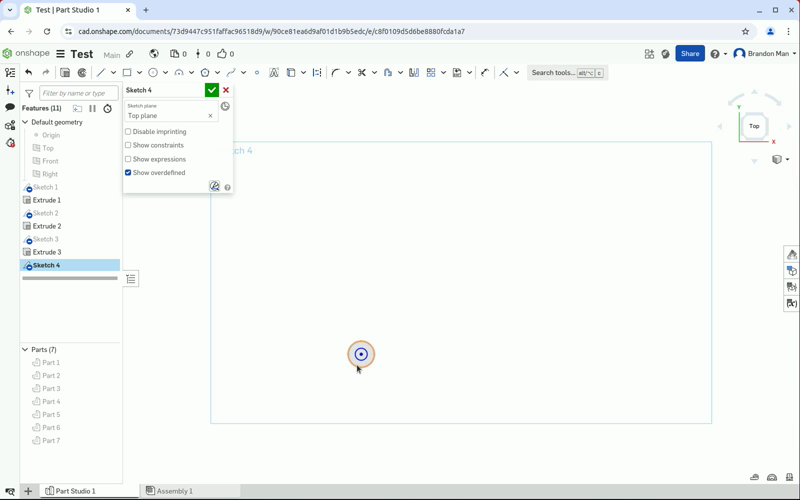
scroll(6)
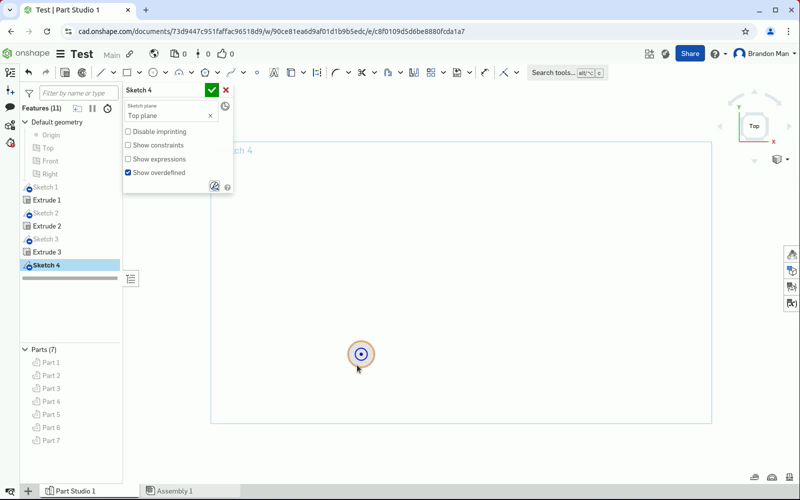
scroll(6)
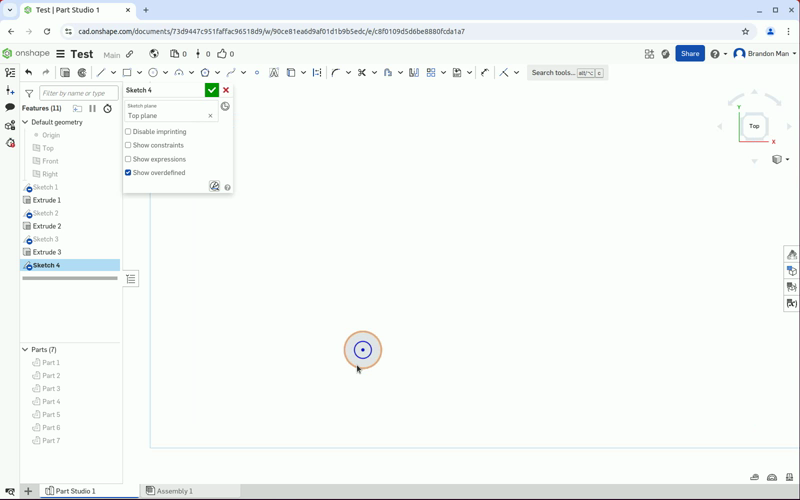
scroll(6)
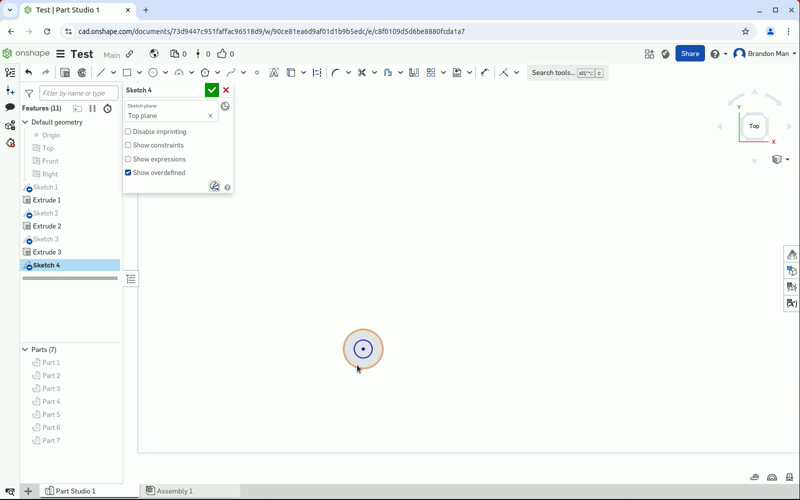
scroll(6)
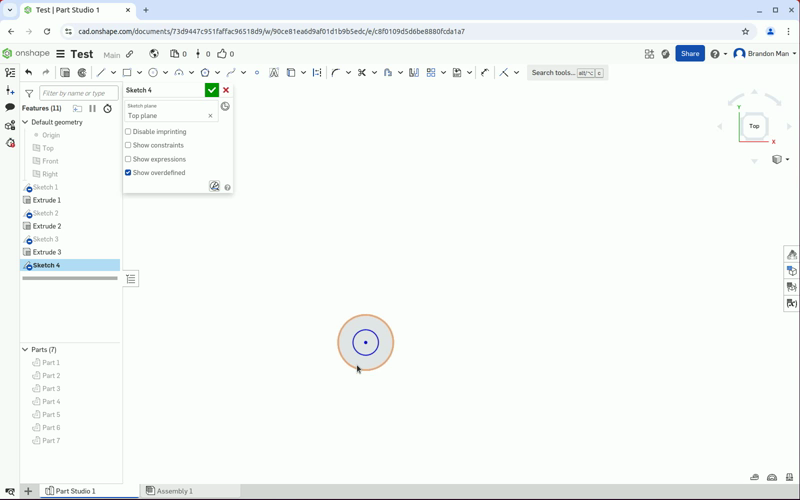
scroll(6)
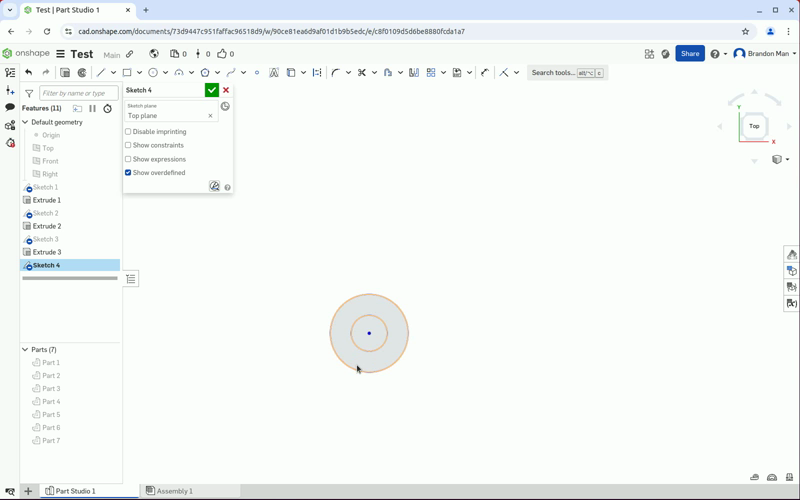
scroll(6)
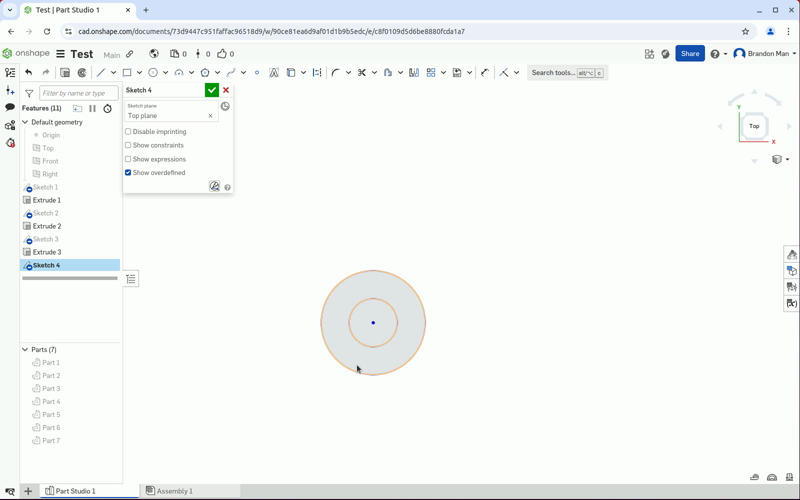
scroll(6)
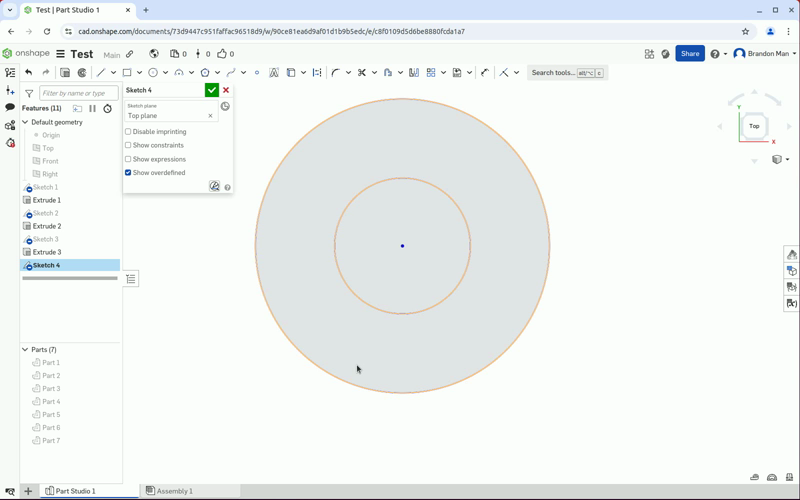
click(357, 364)
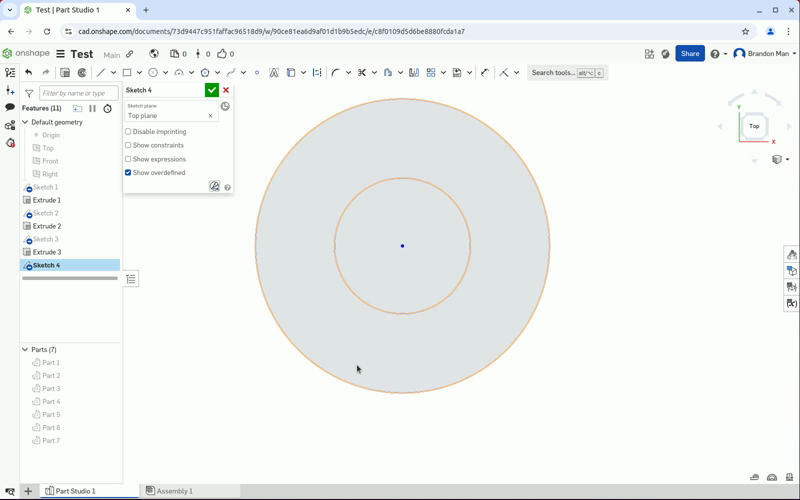
scroll(-6)
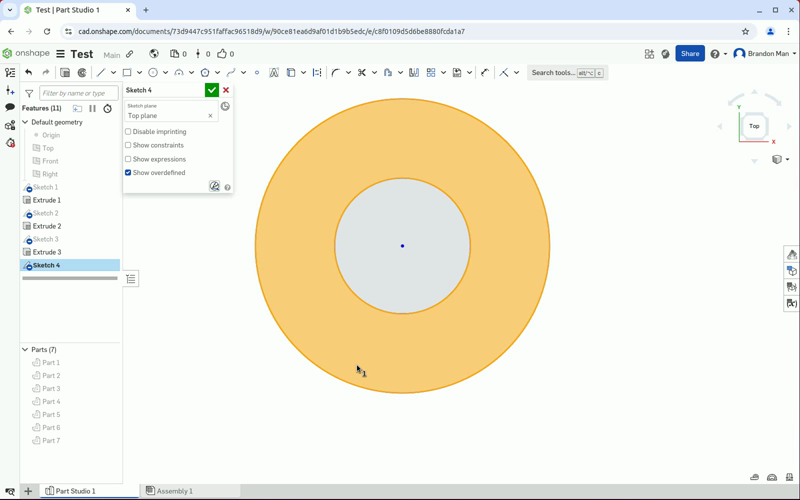
scroll(-6)
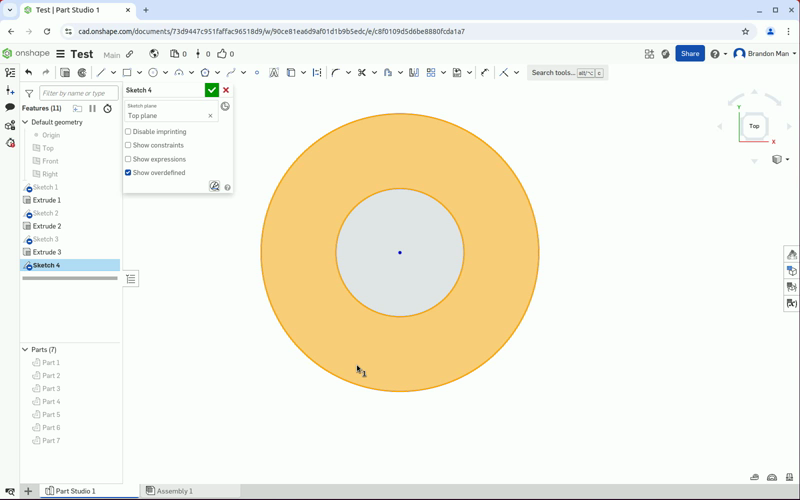
scroll(-6)
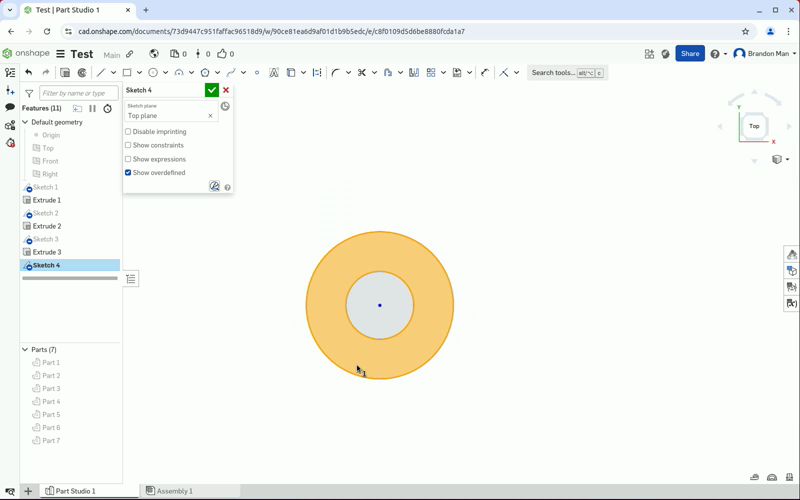
scroll(-6)
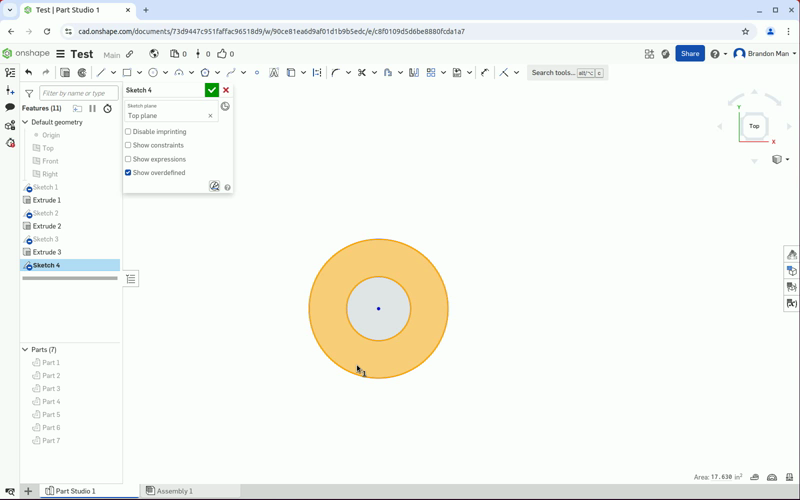
scroll(-6)
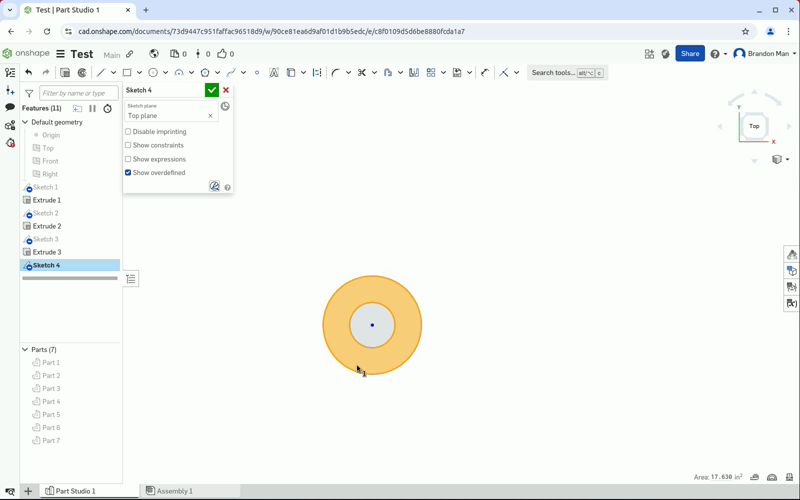
scroll(-6)
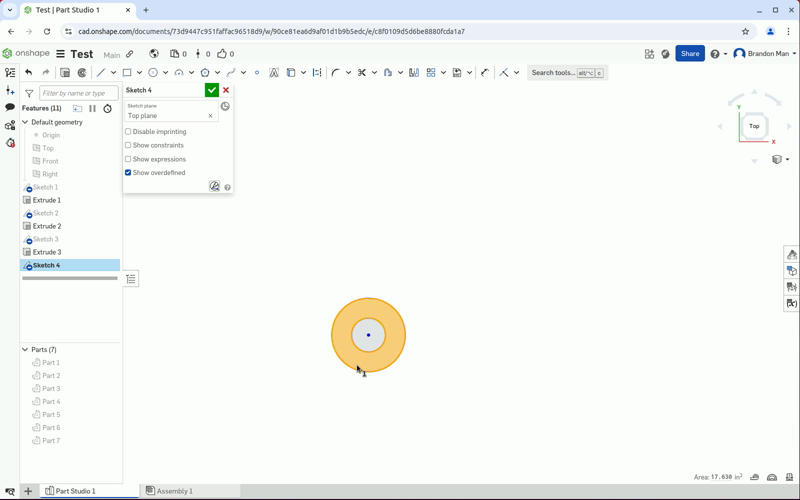
scroll(-6)
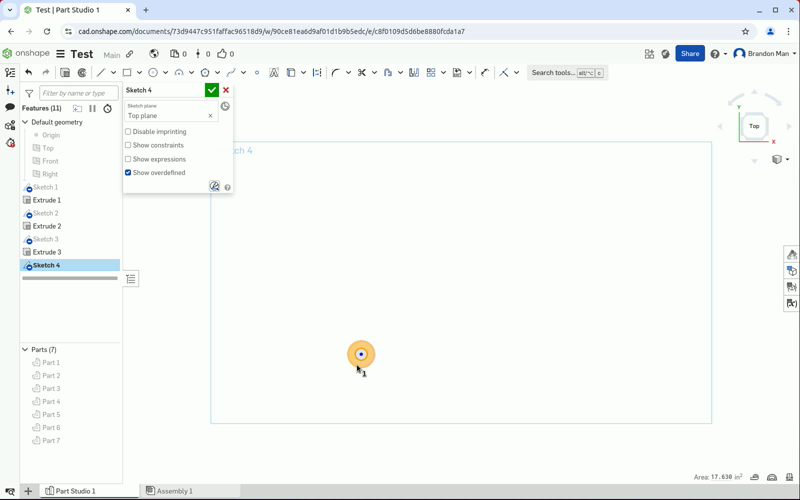
mouse_move(73, 352)
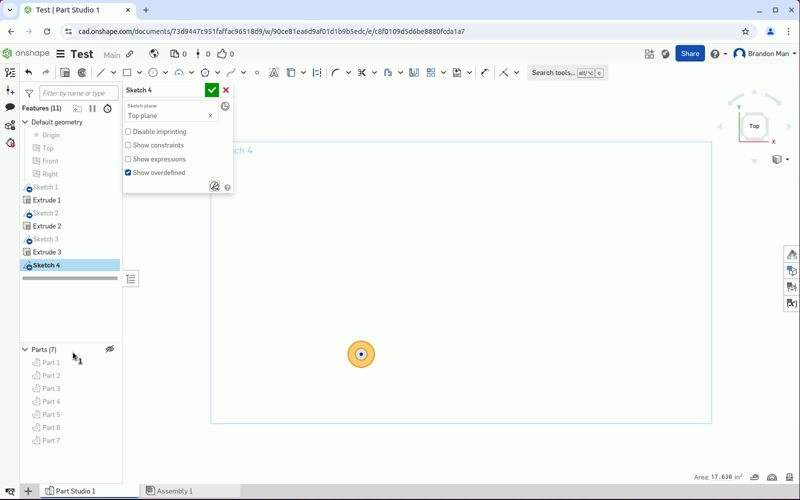
key(shift+y)
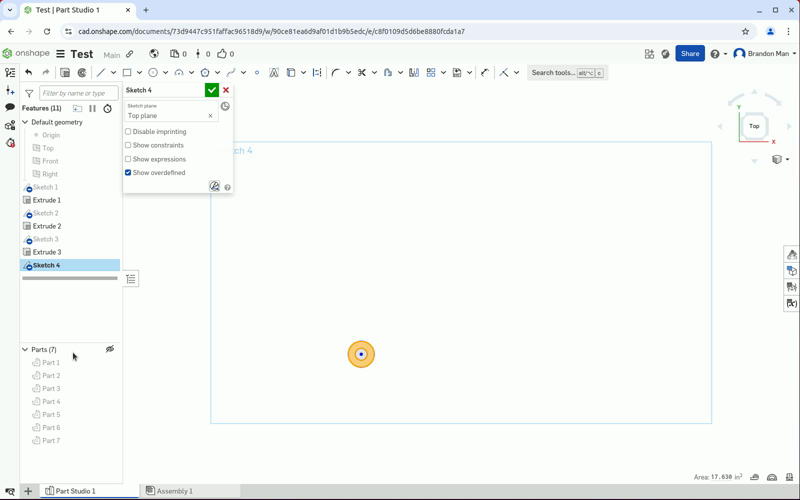
key(shift+e)
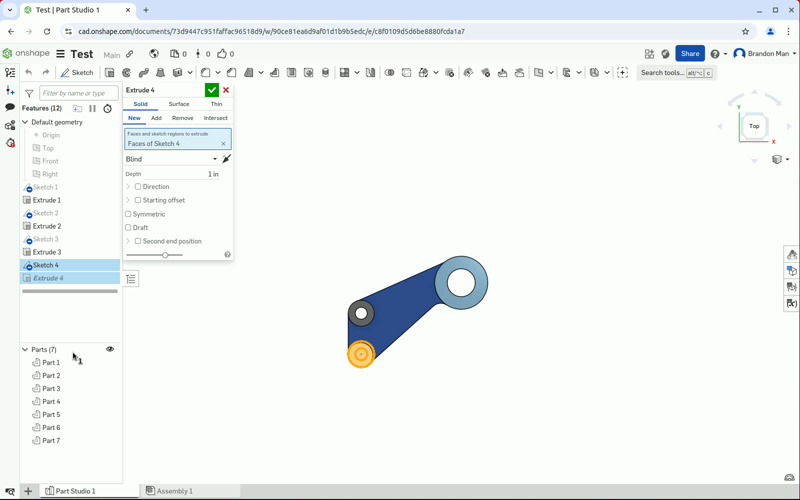
mouse_move(143, 106)
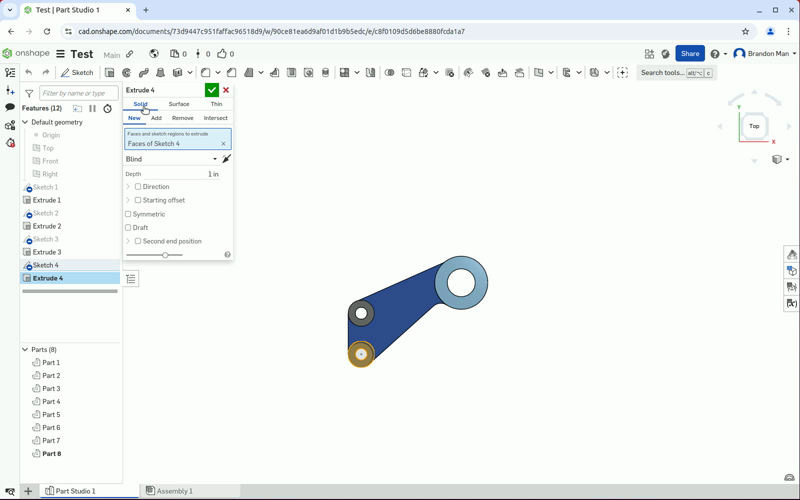
click(143, 106)
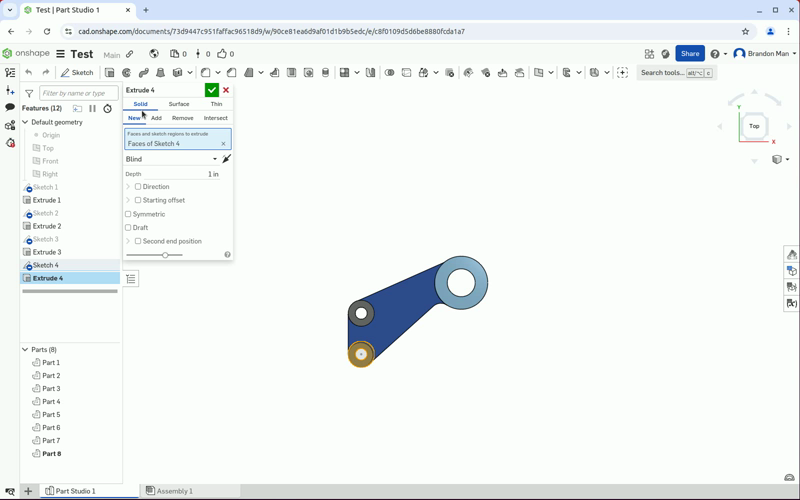
mouse_move(137, 120)
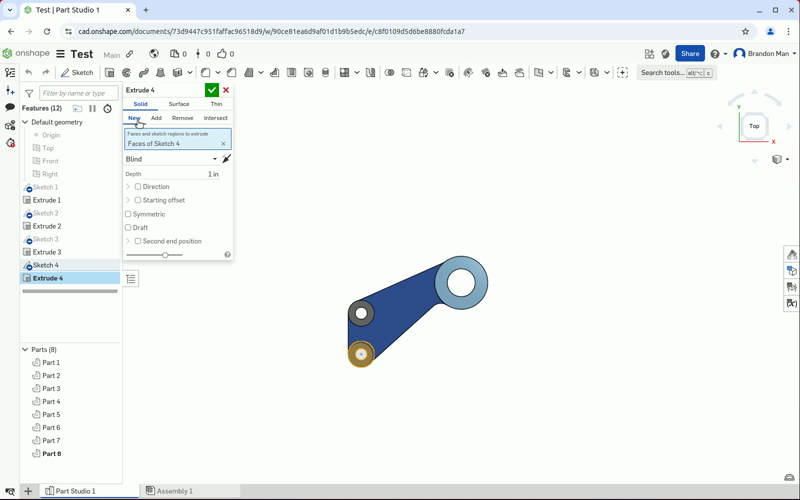
click(137, 120)
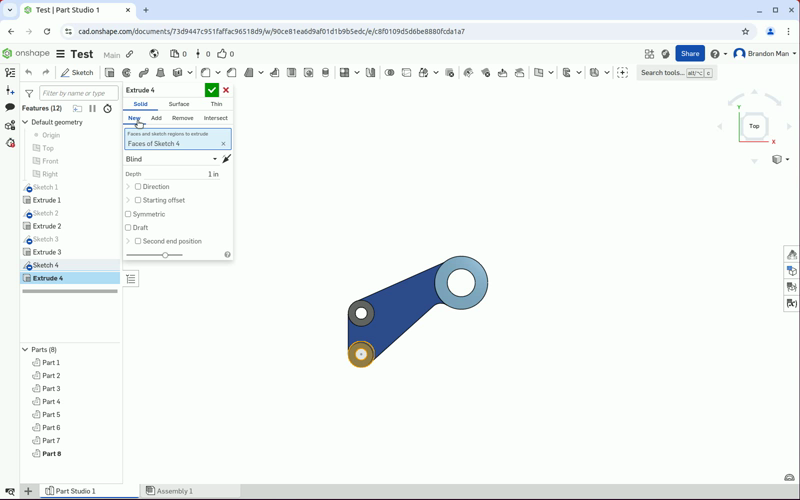
key(tab, 4)
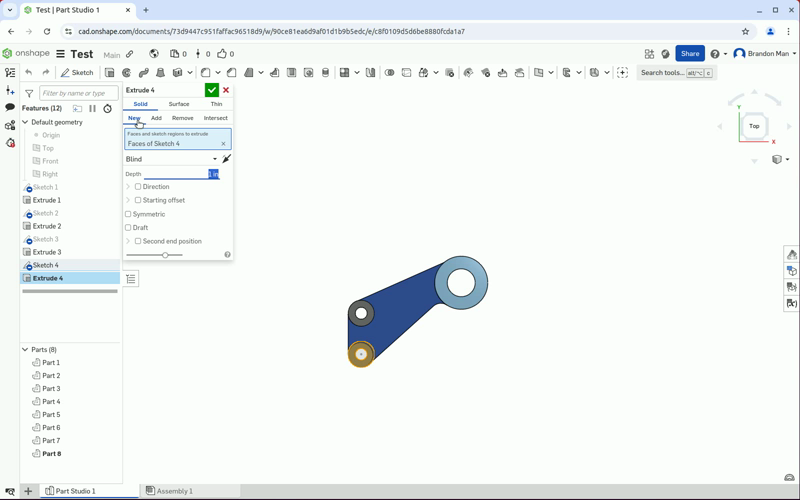
text(5.296)
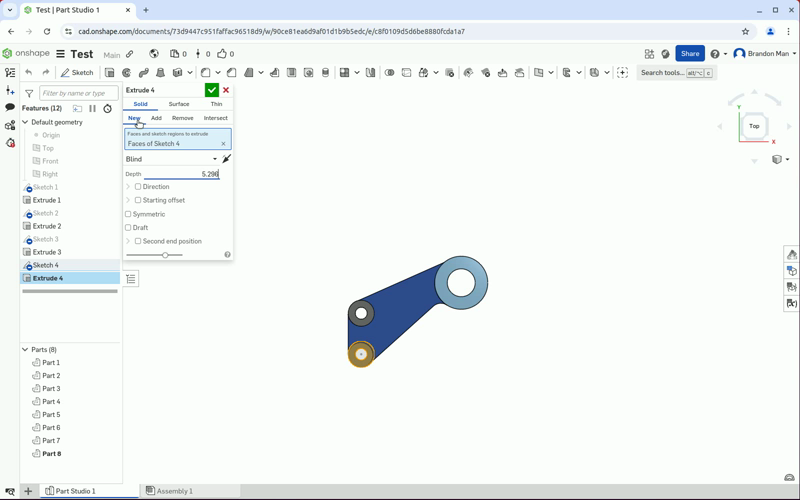
key(tab, 3)
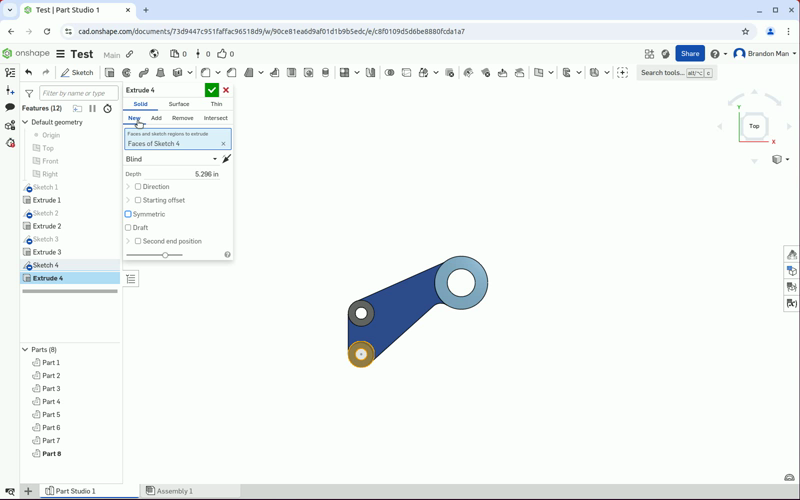
key(space)
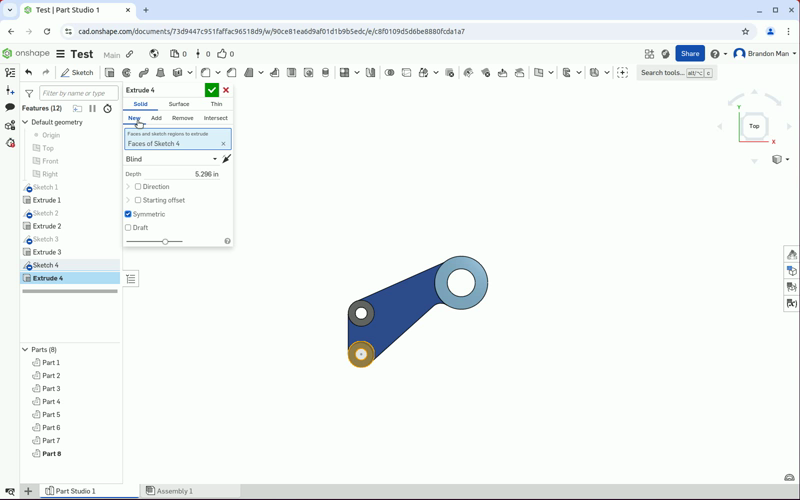
key(enter)
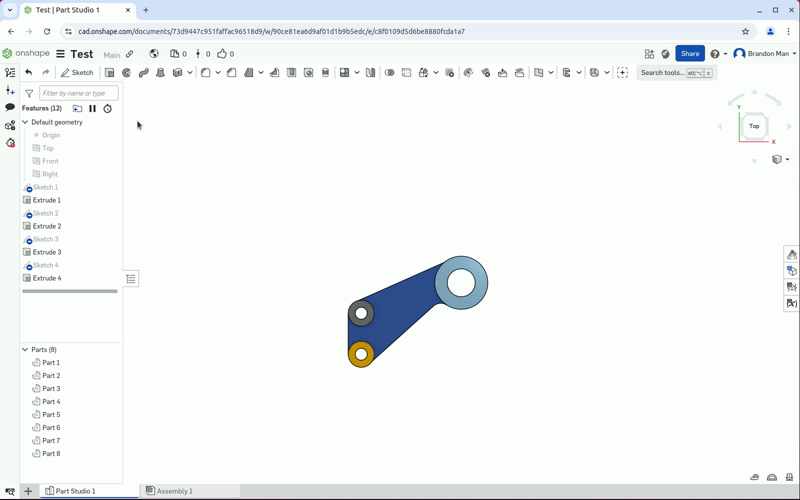
key(shift+h)
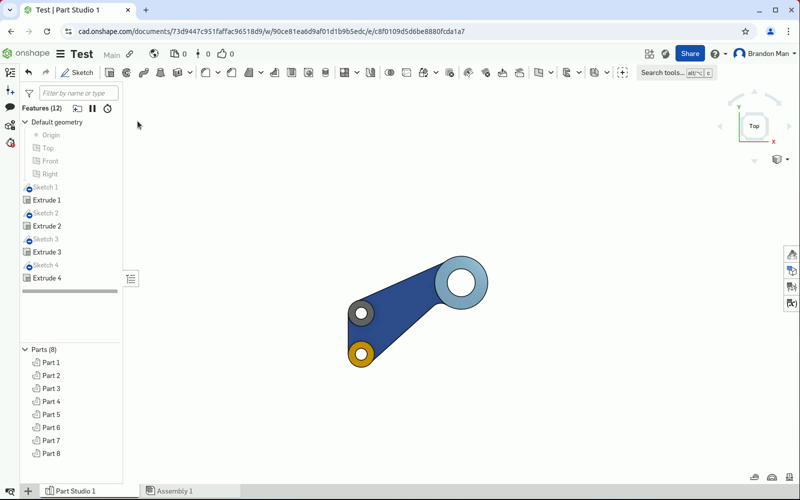
key(shift+h)
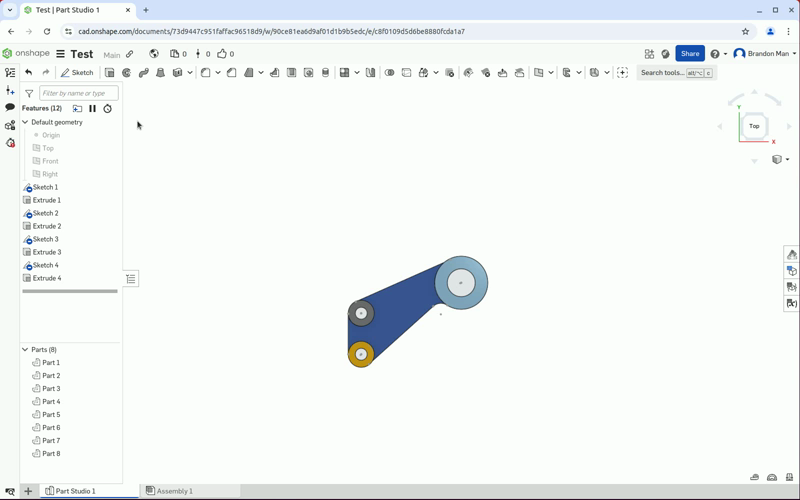
key(shift+7)
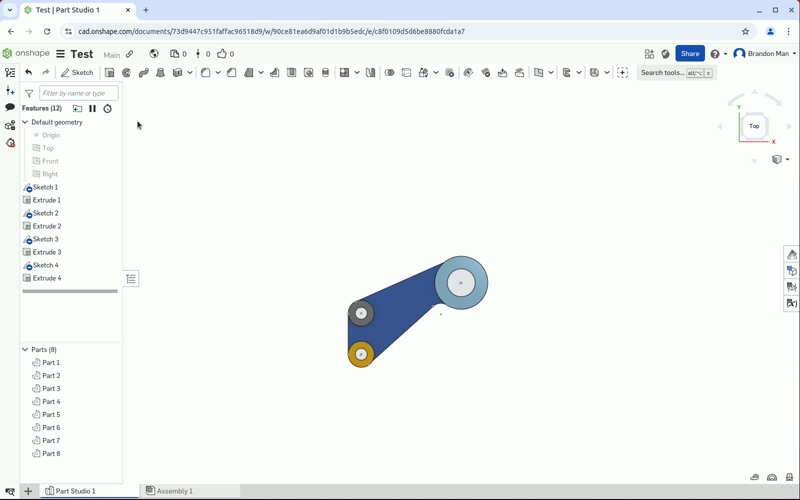
key(up, 3)
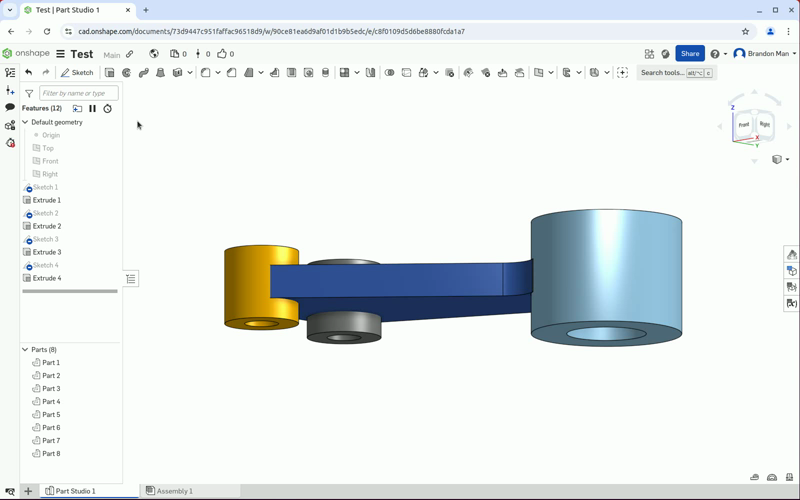
key(left, 3)
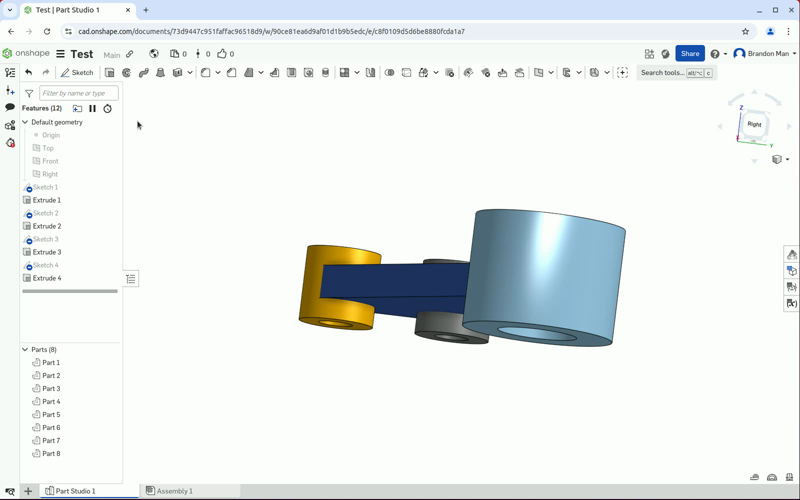
key(right, 3)
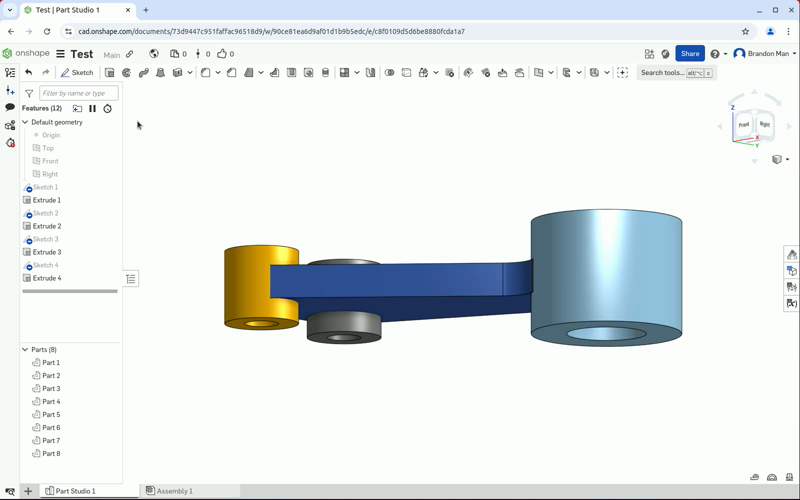
key(down, 3)
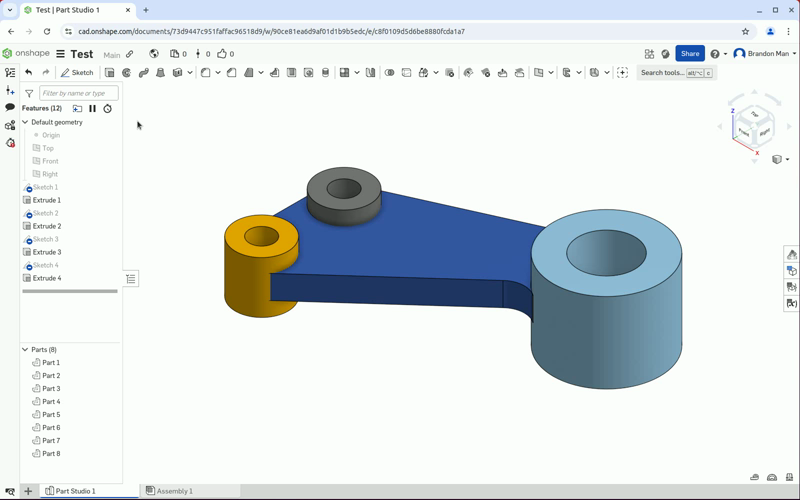
mouse_move(73, 189)
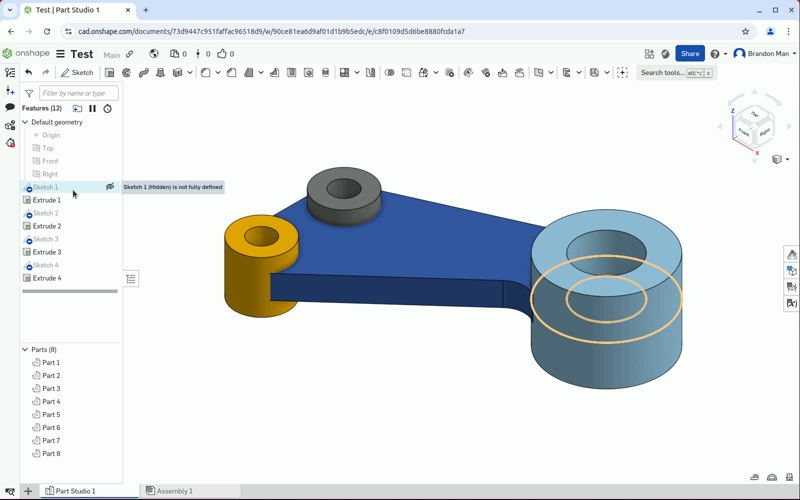
click(73, 189)